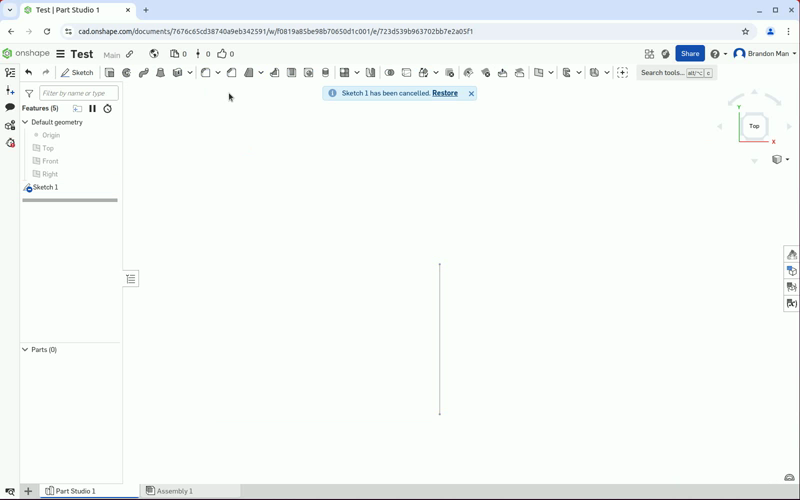
key(shift+h)
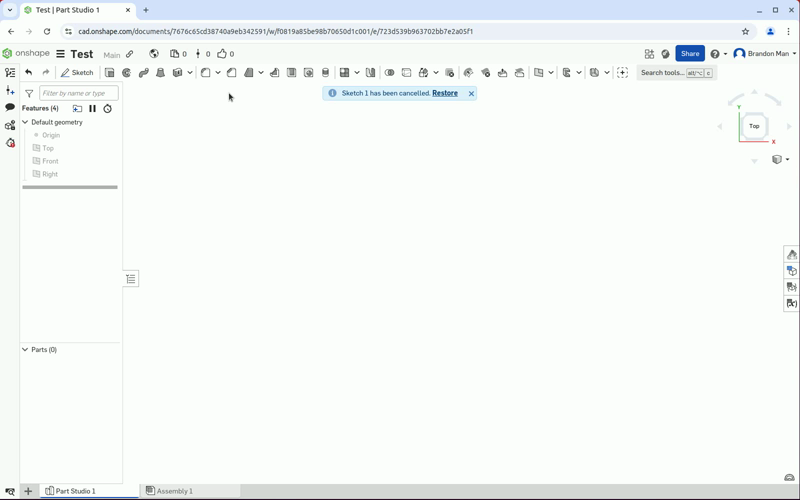
mouse_move(73, 352)
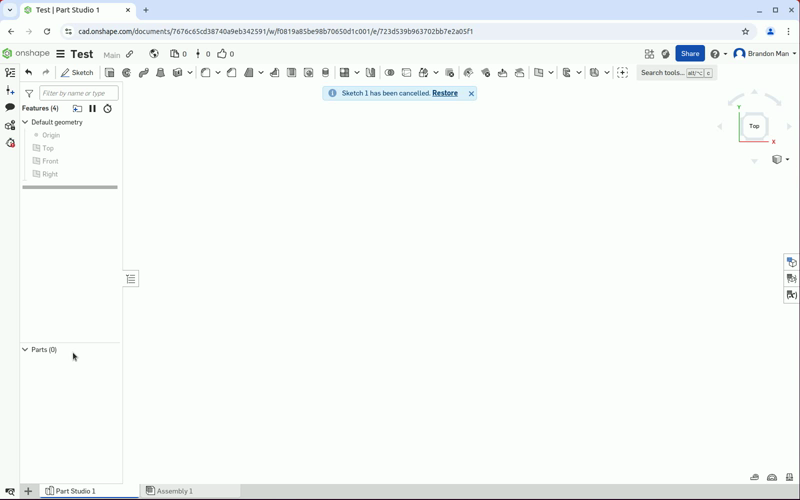
key(y)
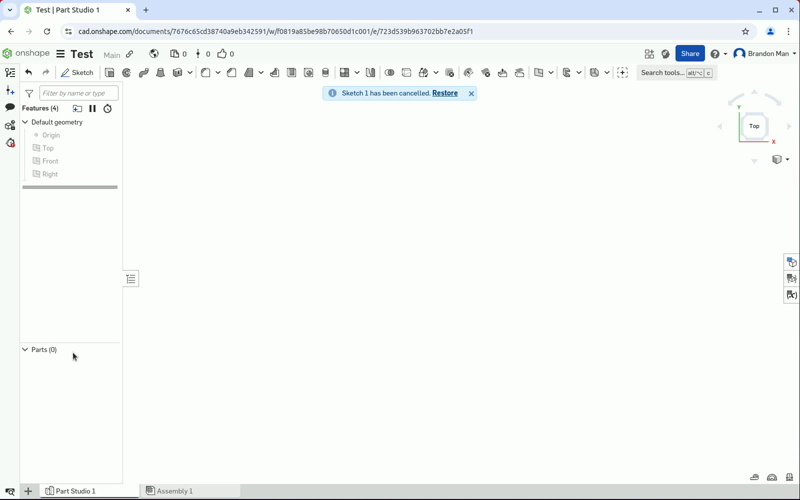
key(shift+p)
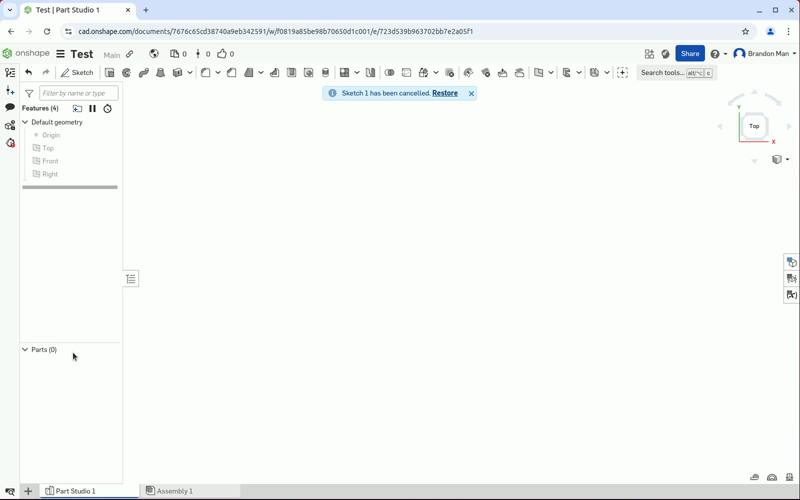
key(space)
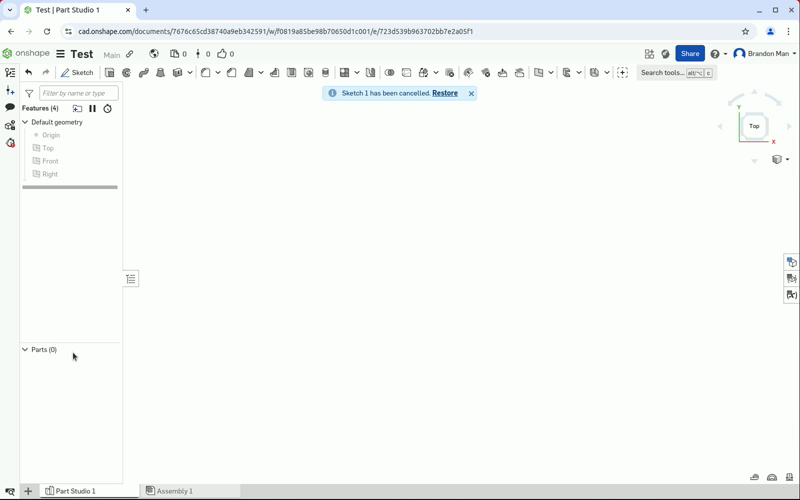
key_down(shift)
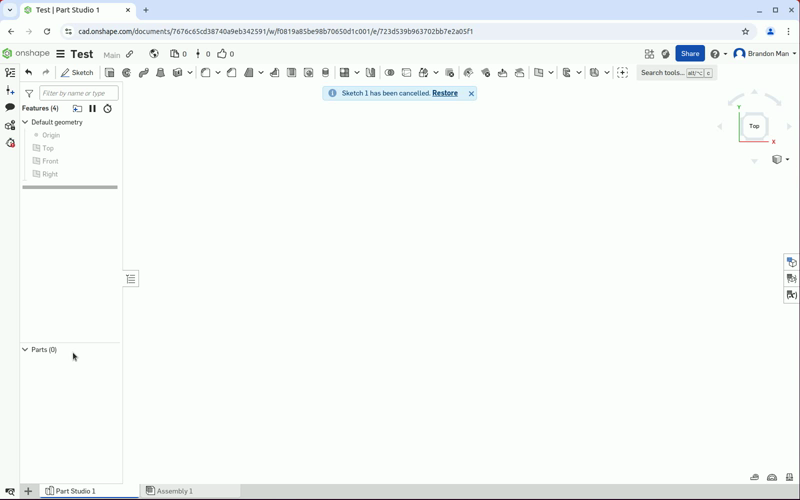
key(up)
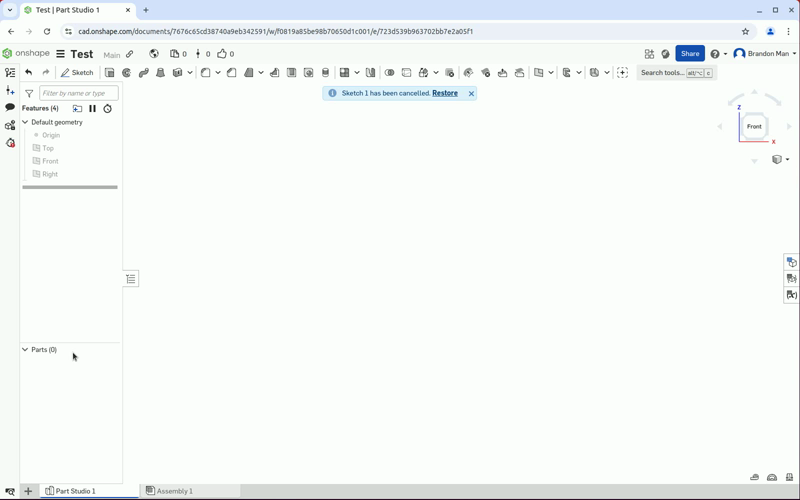
key_up(shift)
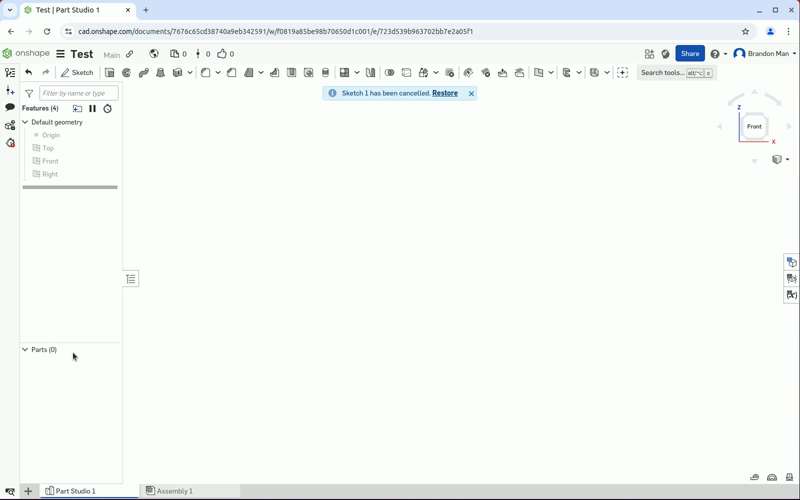
key(space)
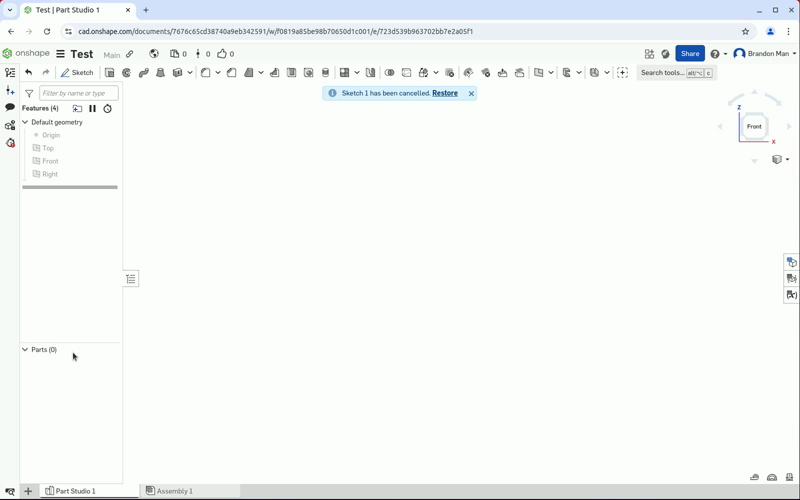
key_down(shift)
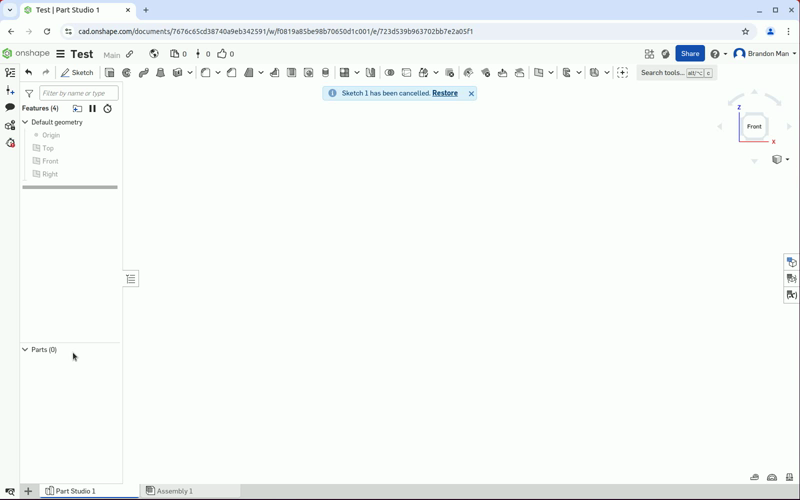
key(left)
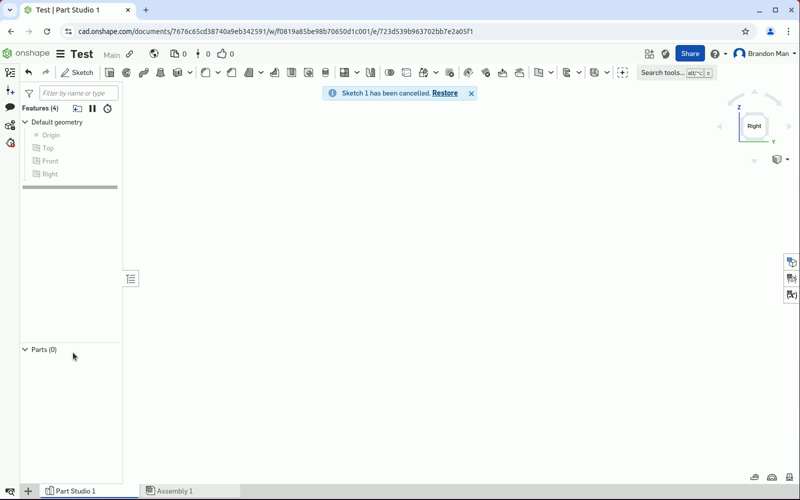
key_up(shift)
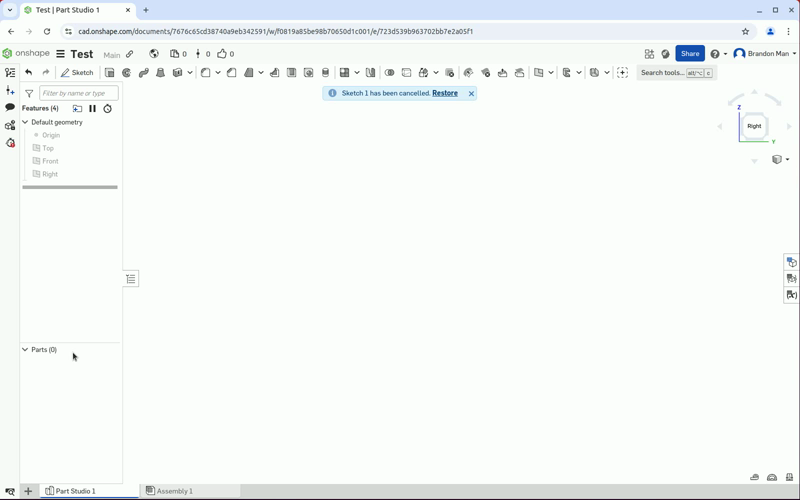
mouse_move(73, 352)
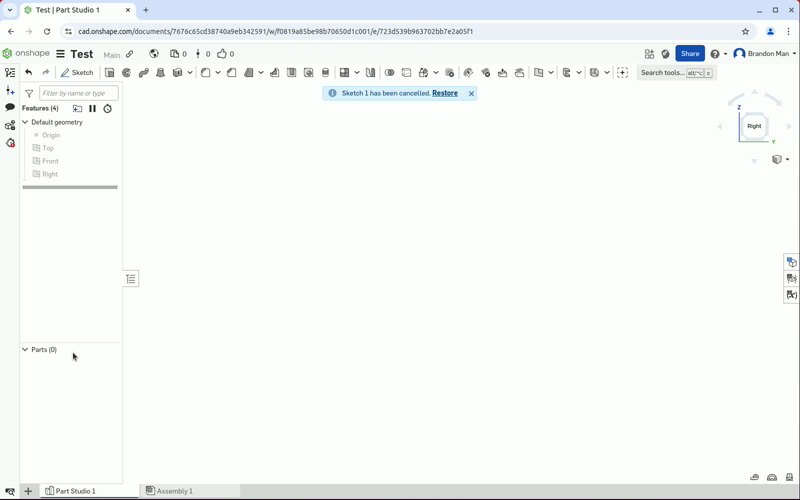
key(shift+y)
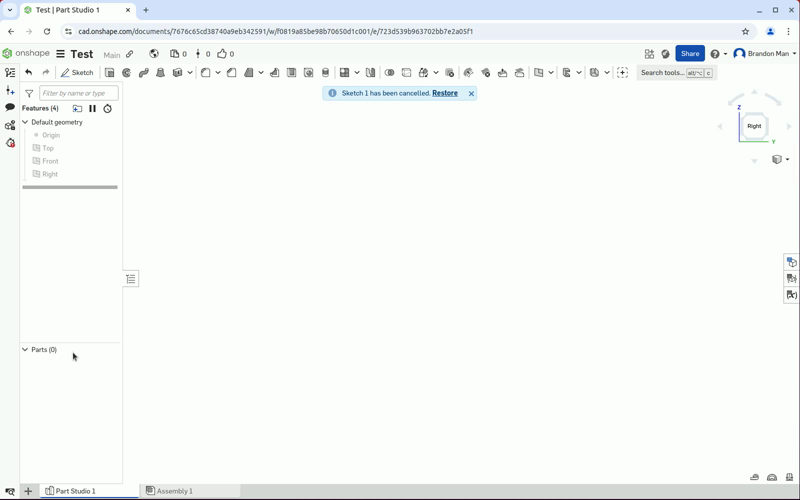
key(shift+s)
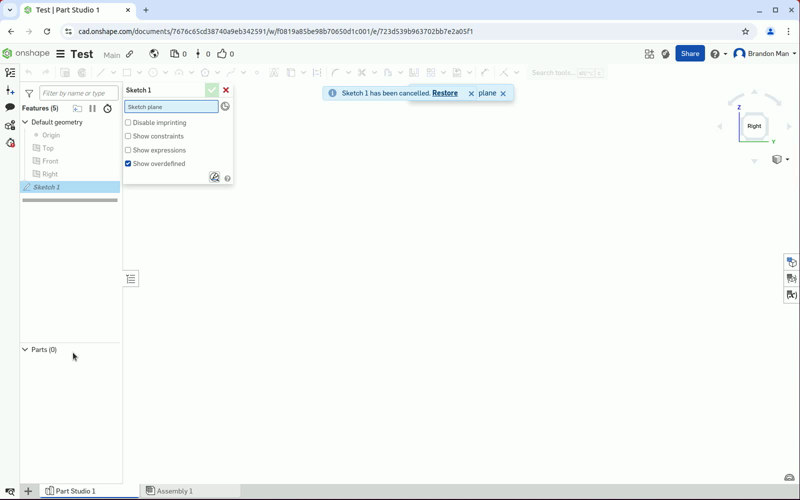
mouse_move(73, 176)
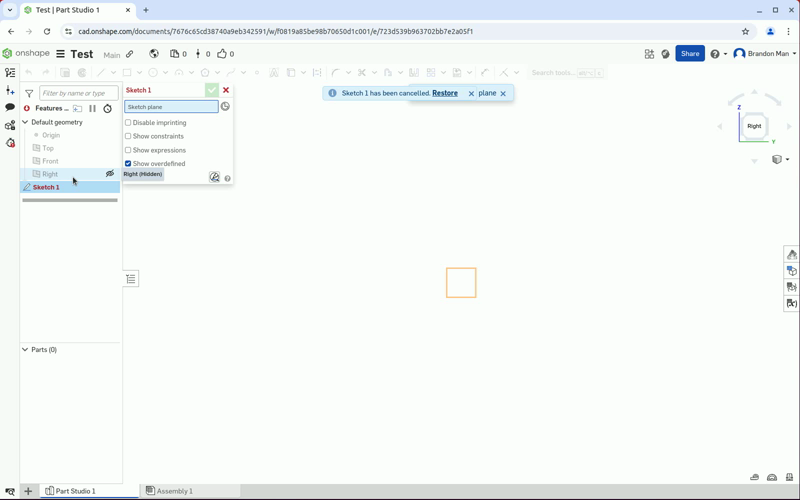
click(73, 176)
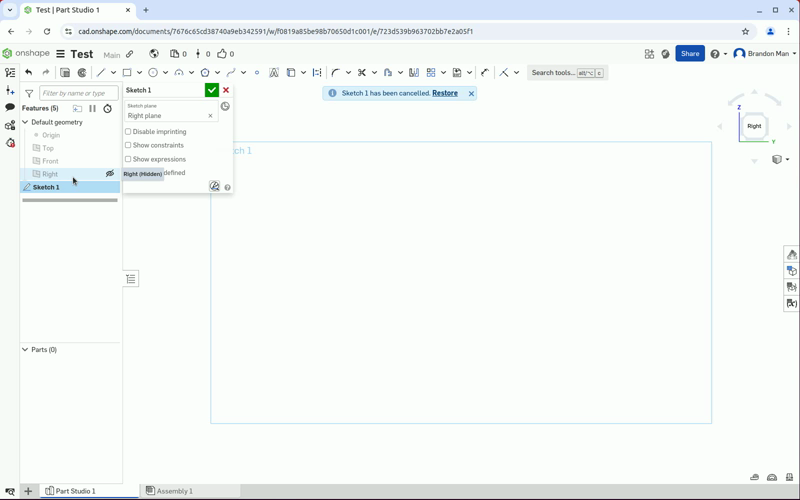
mouse_move(73, 352)
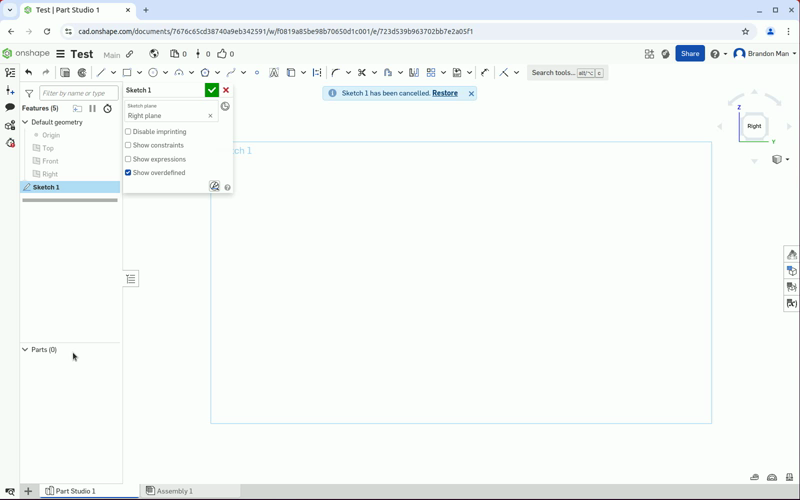
key(y)
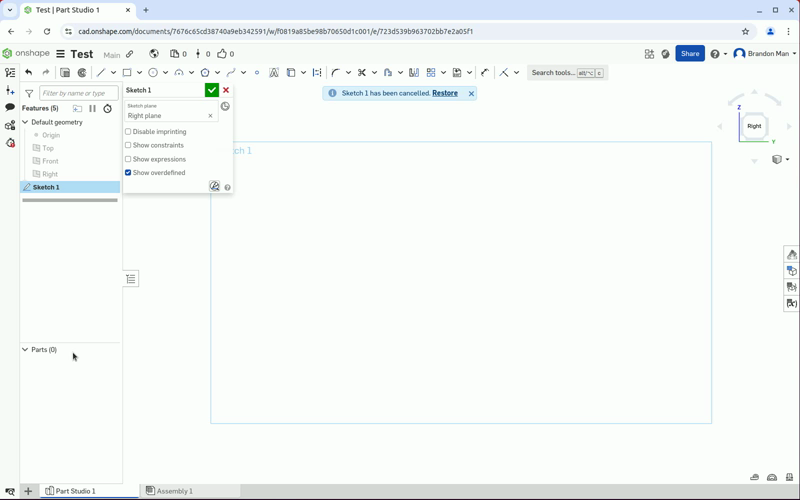
key(c)
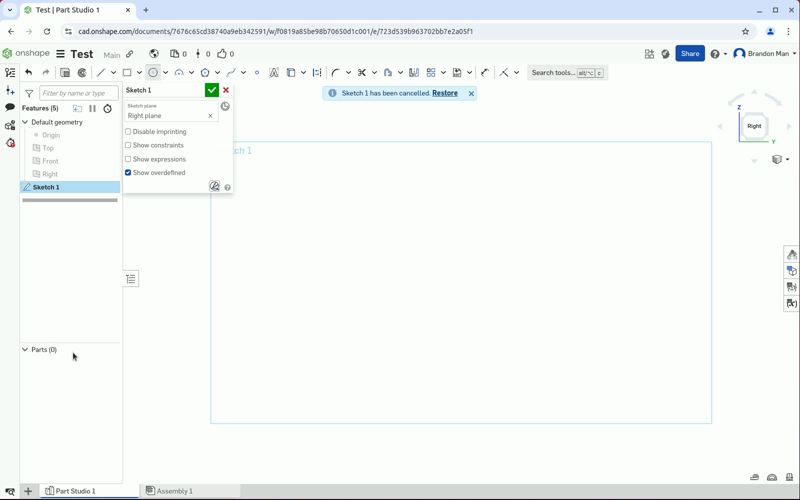
key_down(shift)
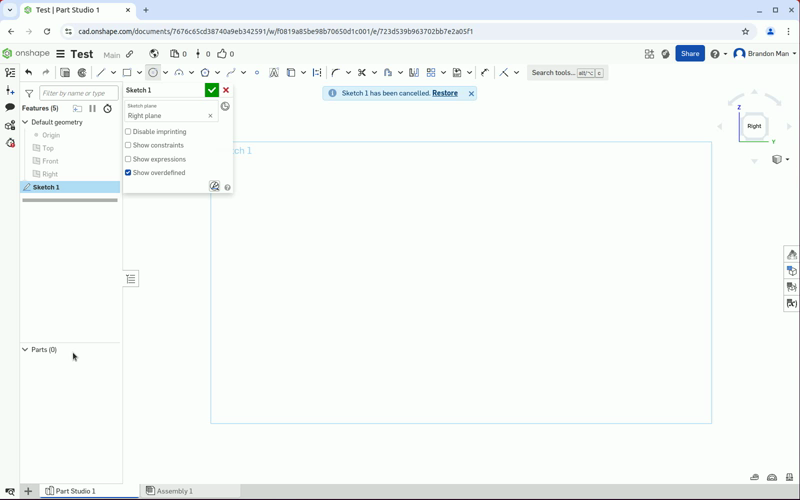
mouse_move(461, 282)
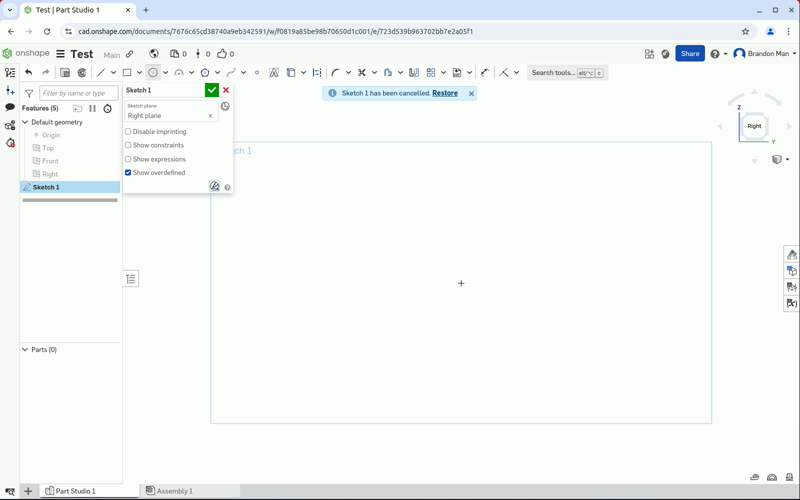
click(461, 282)
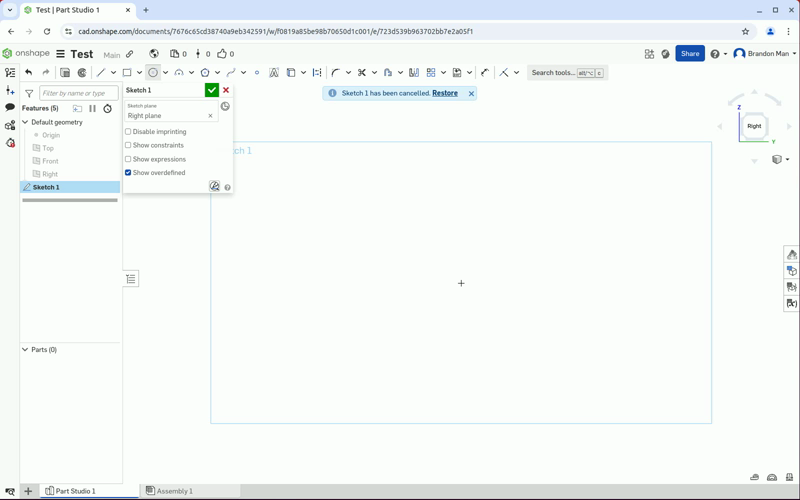
key_up(shift)
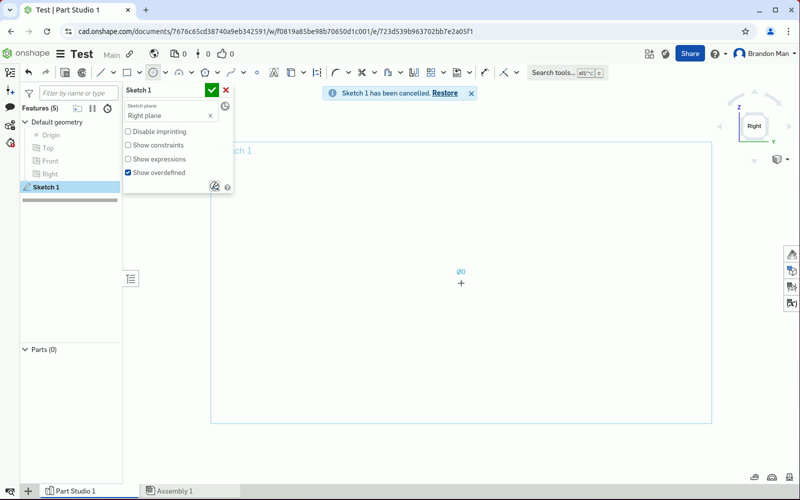
mouse_move(491, 282)
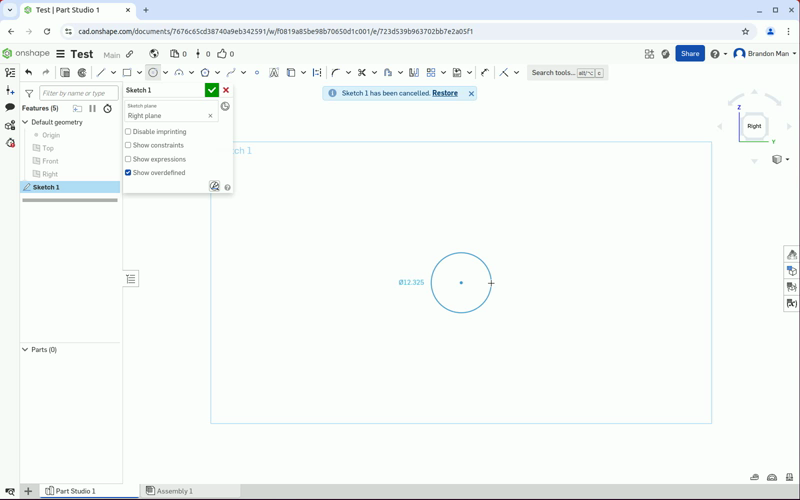
click(491, 282)
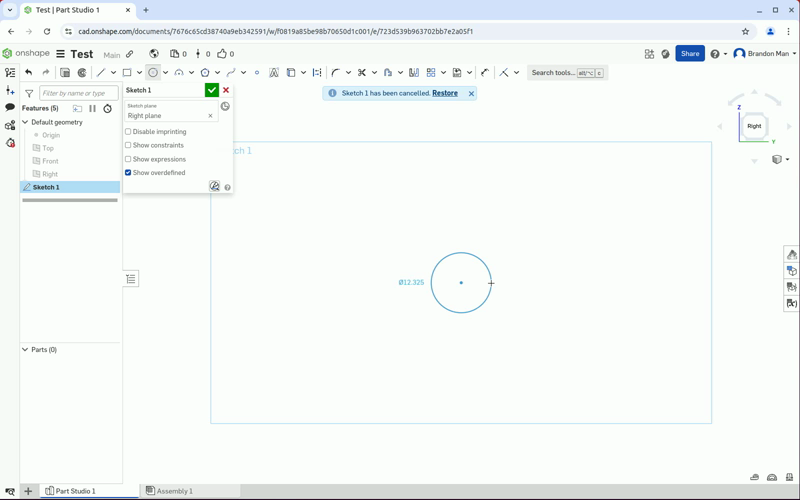
key(esc)
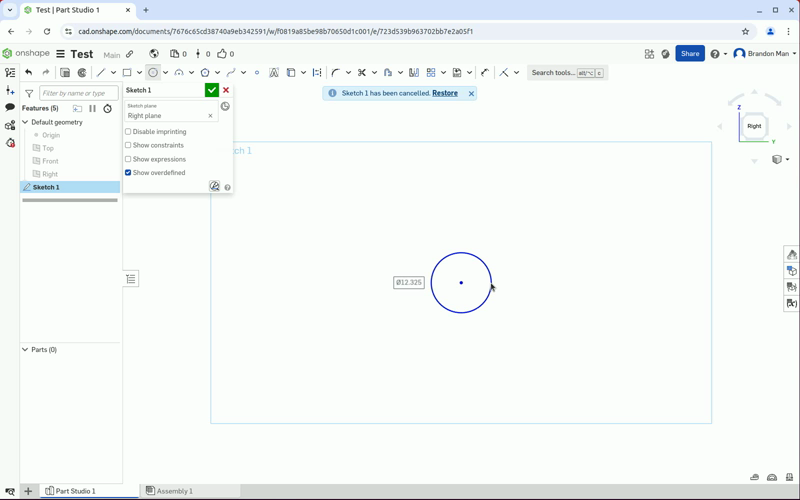
key(c)
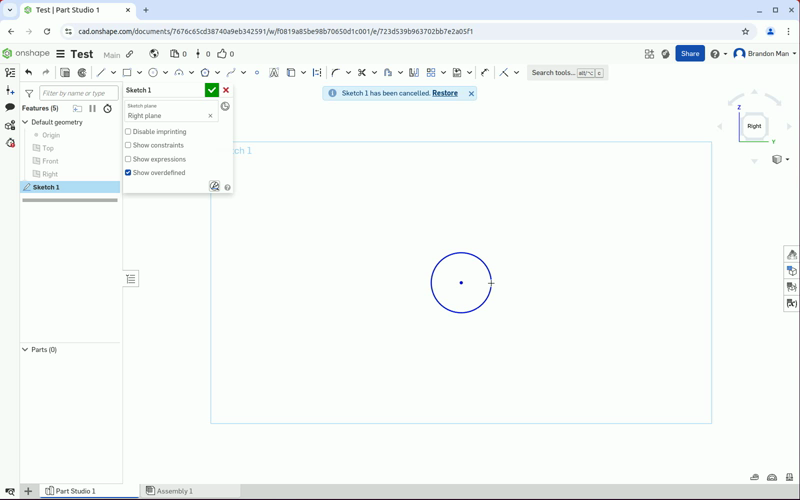
key_down(shift)
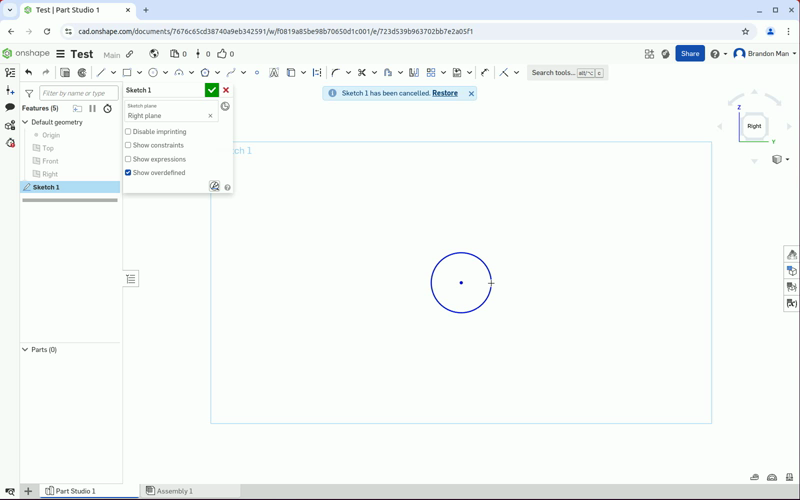
mouse_move(461, 282)
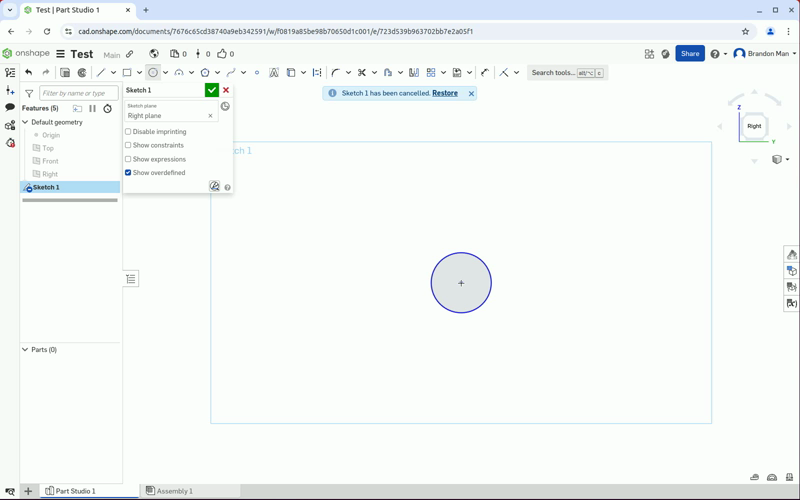
click(461, 282)
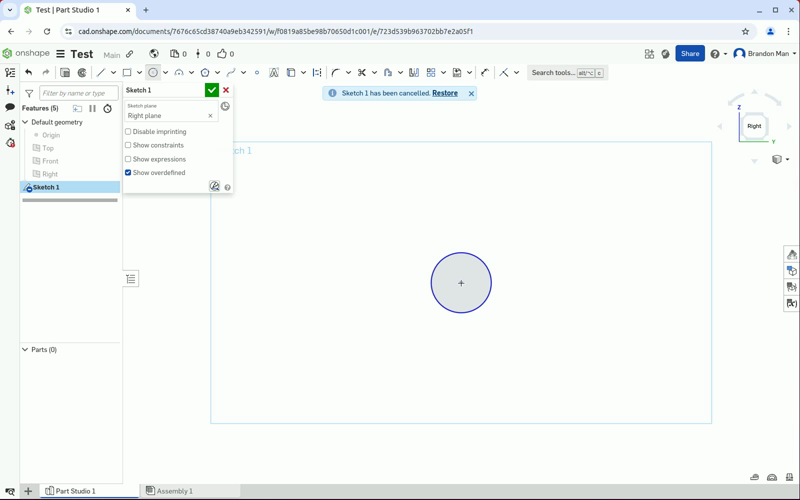
key_up(shift)
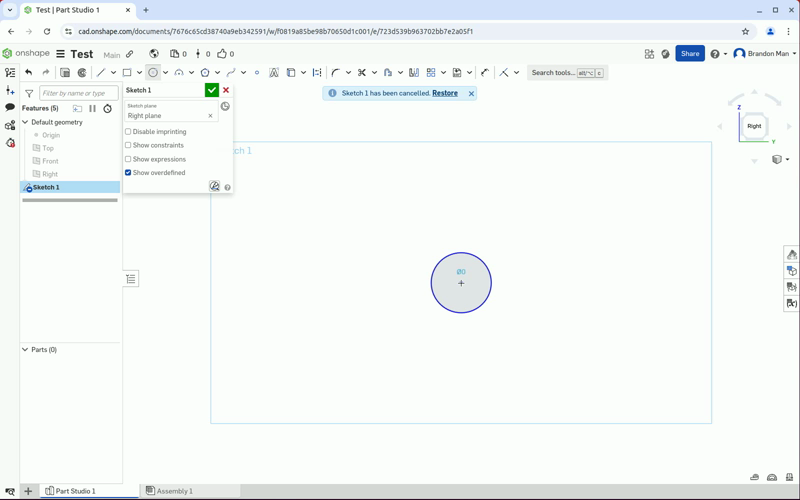
mouse_move(462, 282)
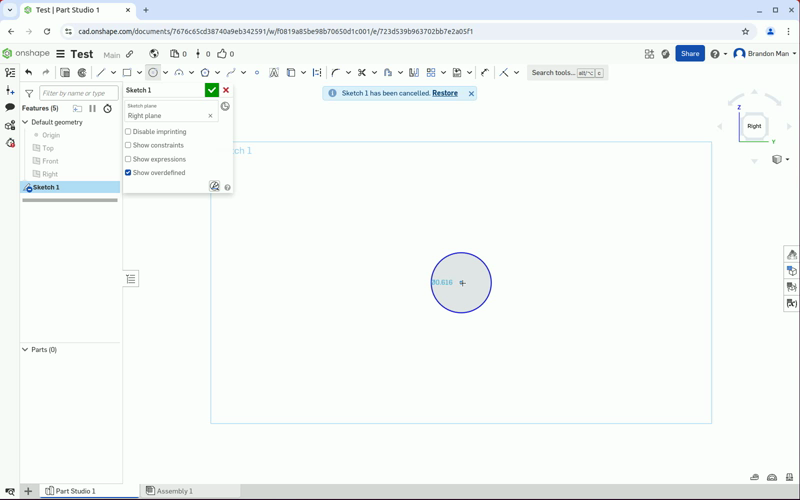
scroll(6)
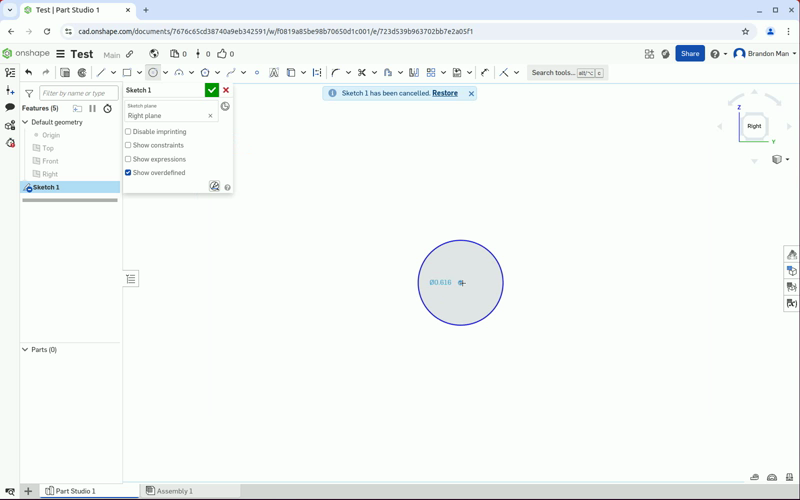
scroll(6)
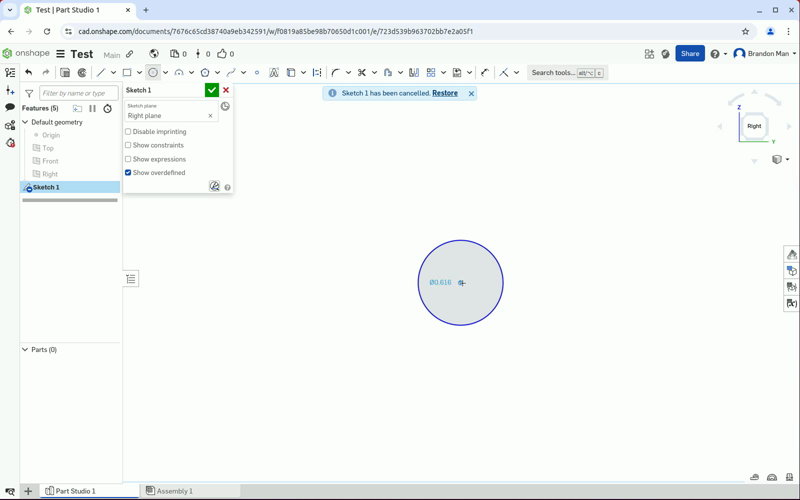
scroll(6)
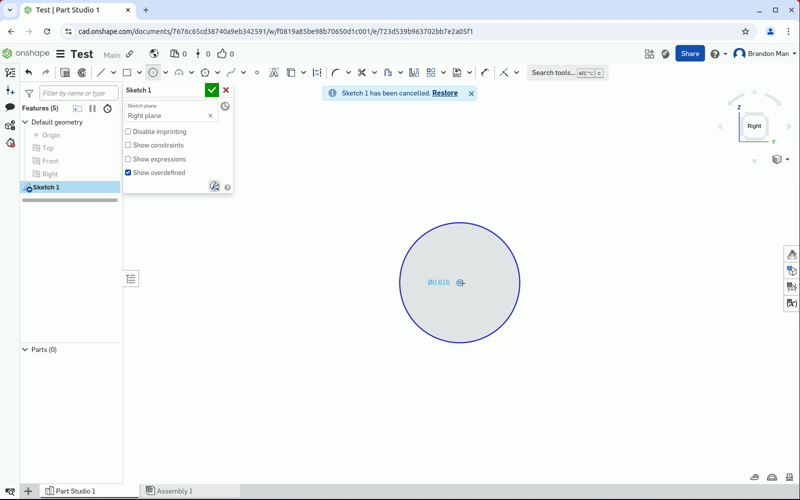
scroll(6)
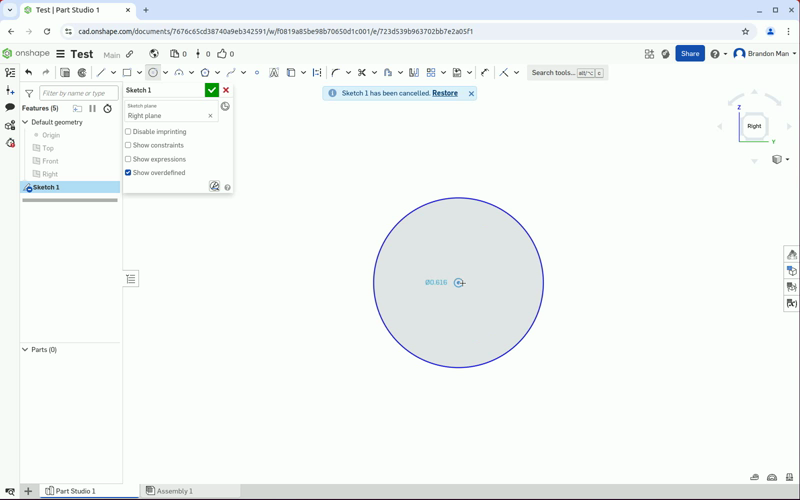
scroll(6)
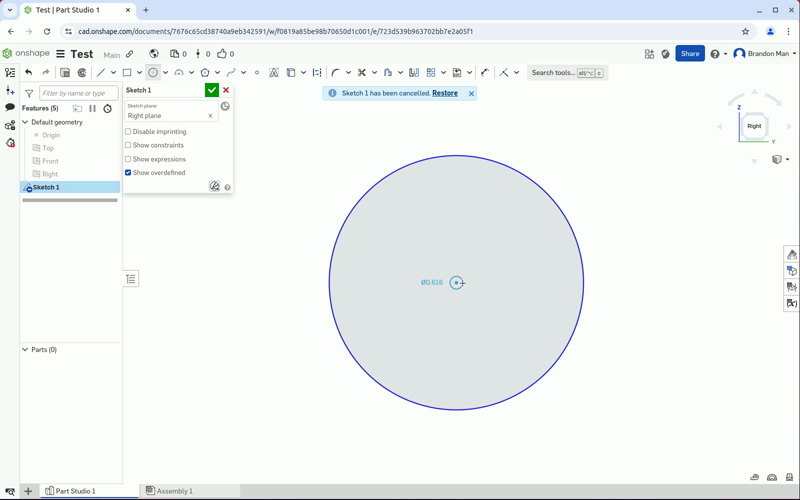
scroll(6)
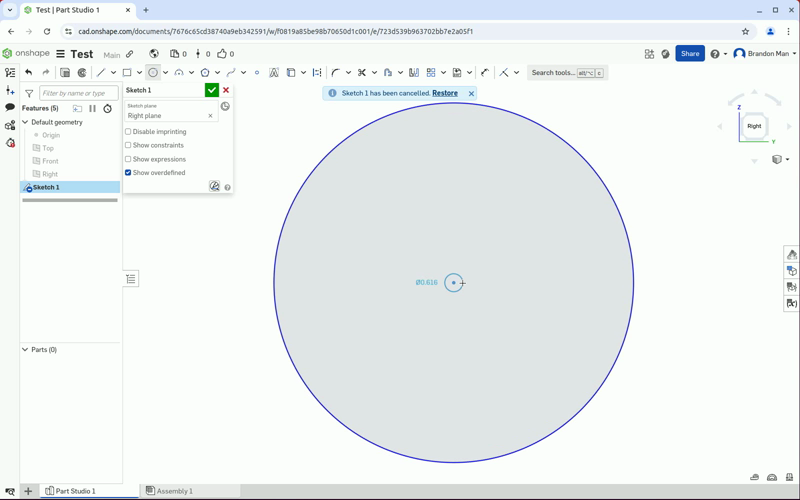
scroll(6)
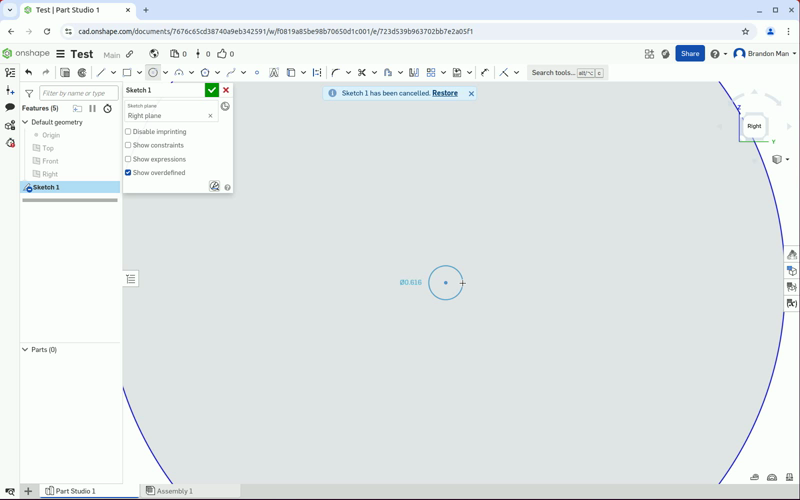
click(462, 282)
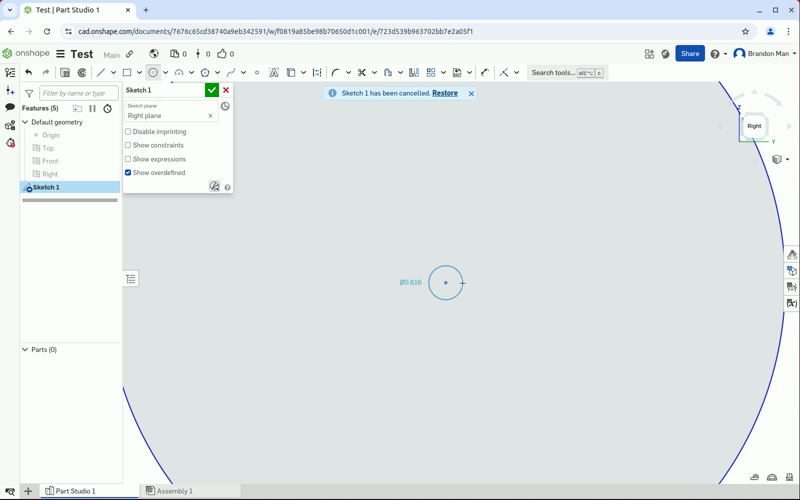
scroll(-6)
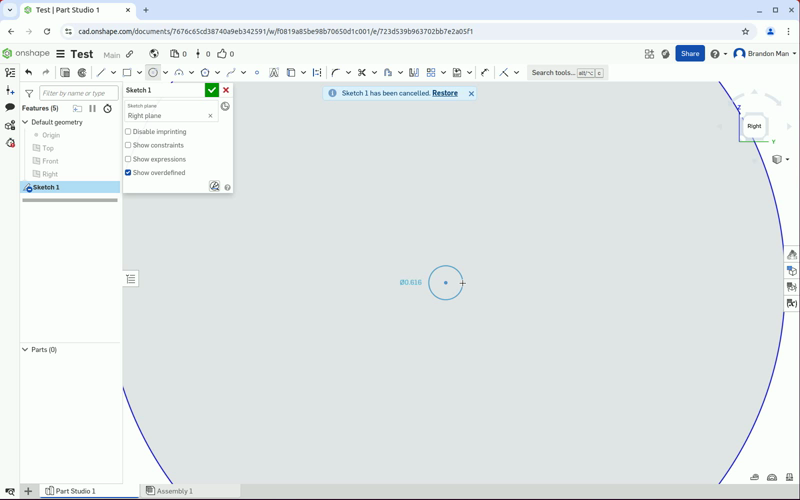
scroll(-6)
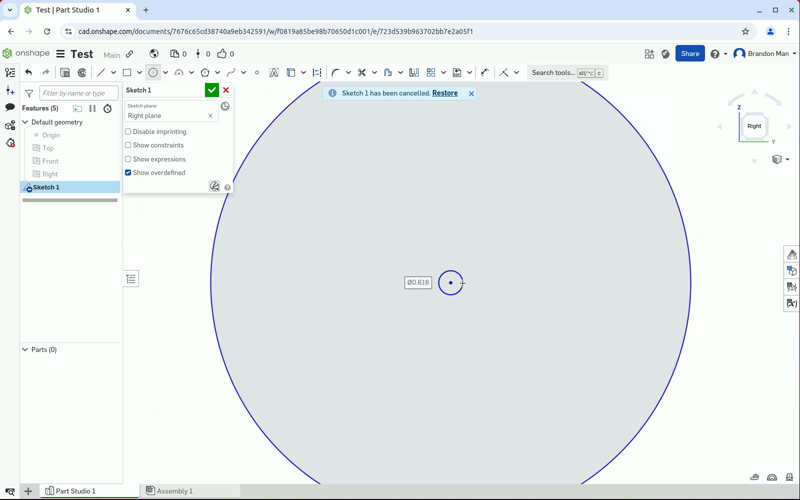
scroll(-6)
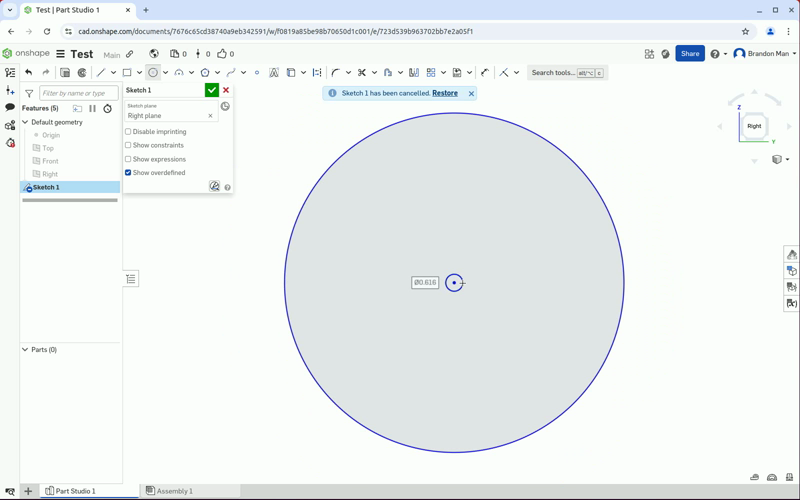
scroll(-6)
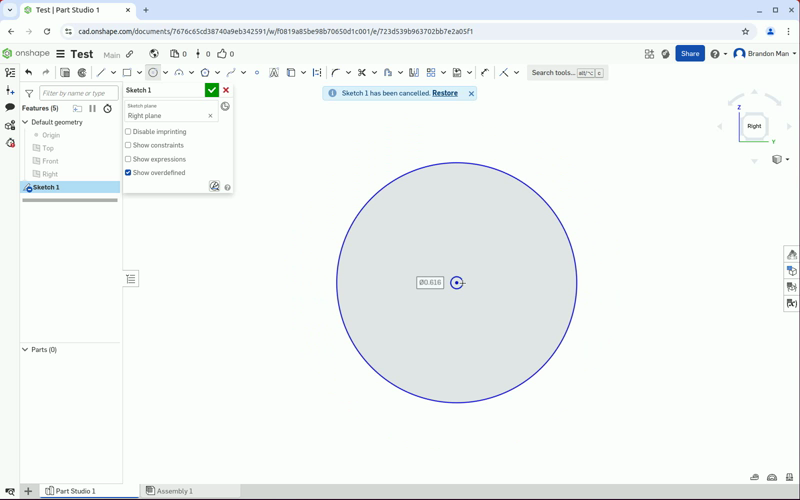
scroll(-6)
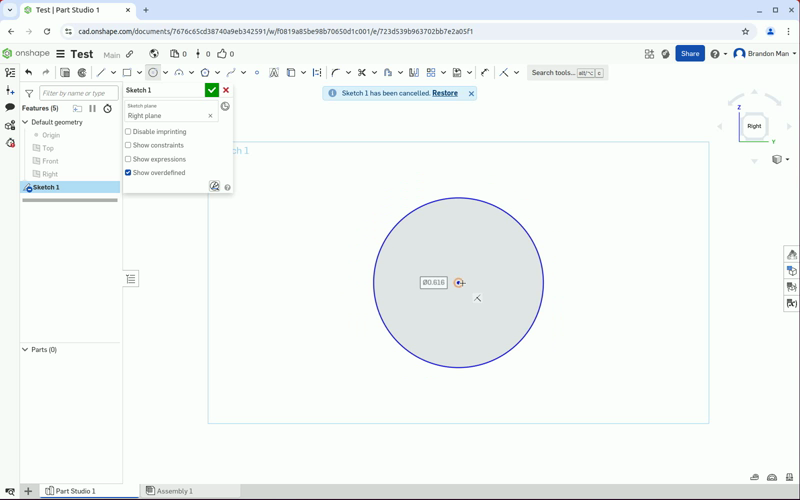
scroll(-6)
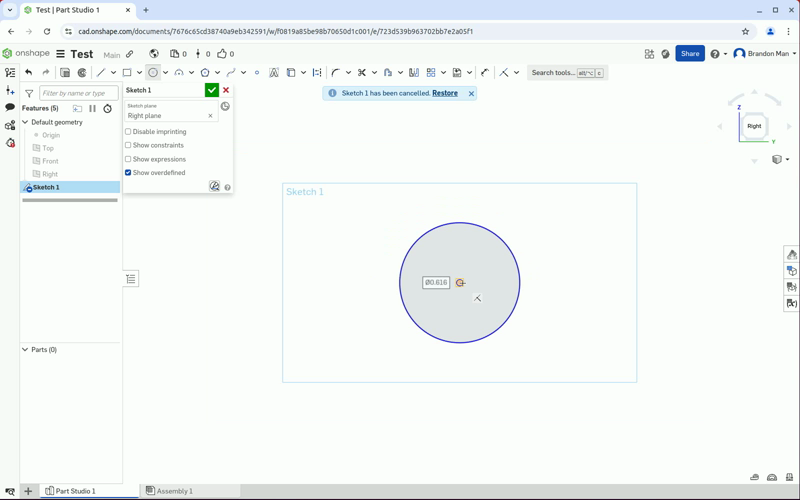
scroll(-6)
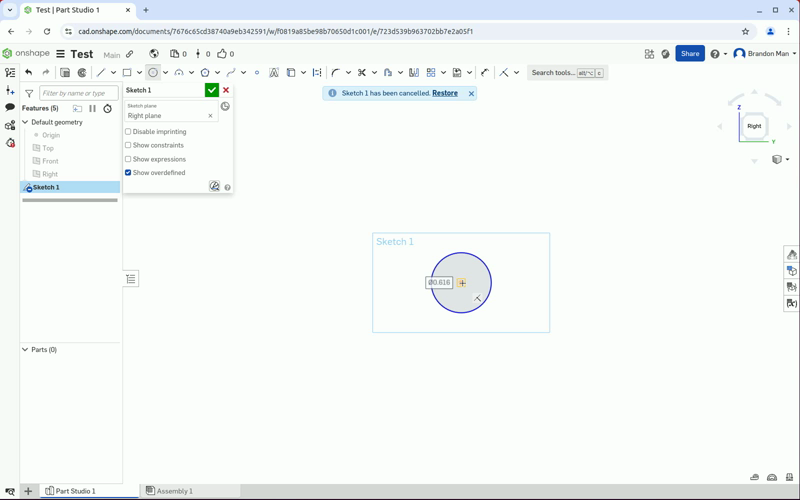
key(esc)
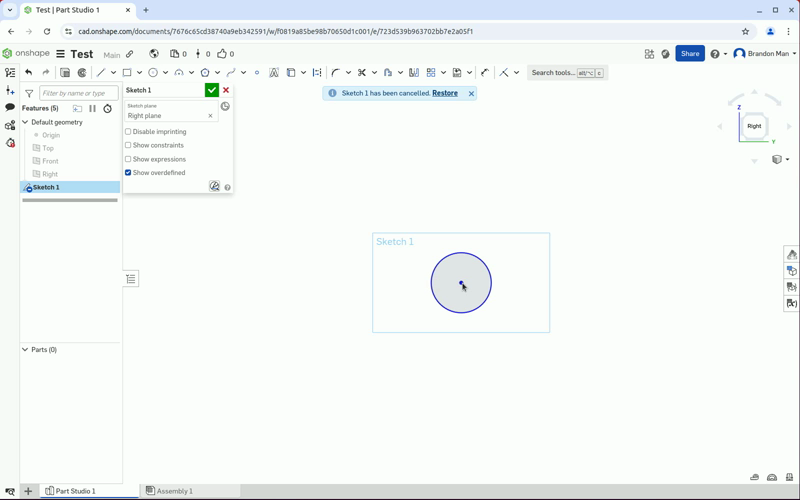
mouse_move(451, 278)
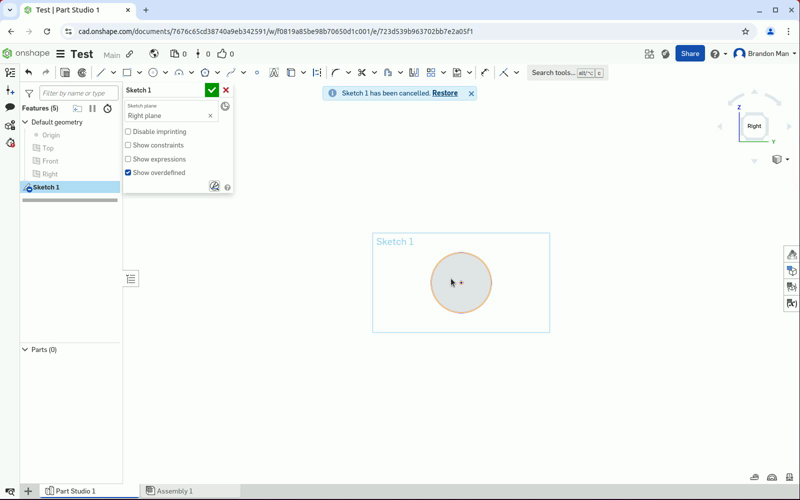
click(451, 278)
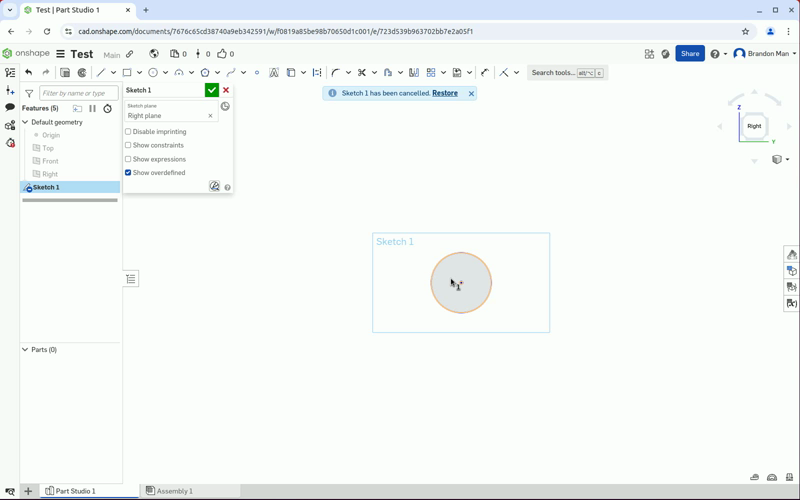
mouse_move(73, 352)
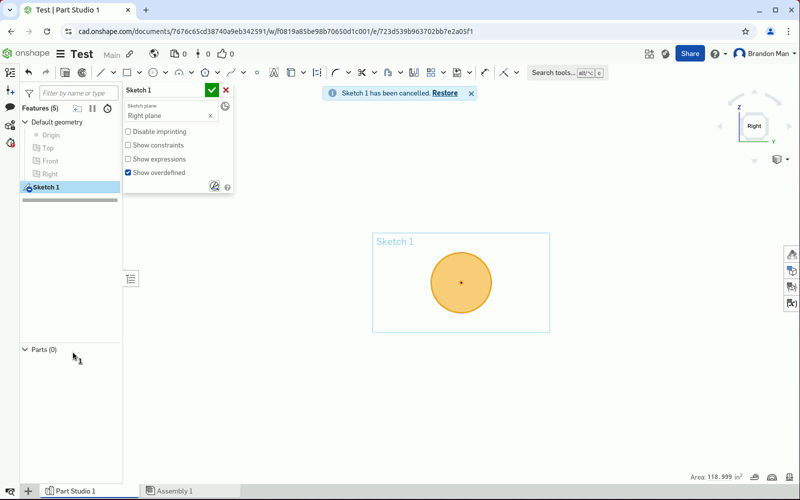
key(shift+y)
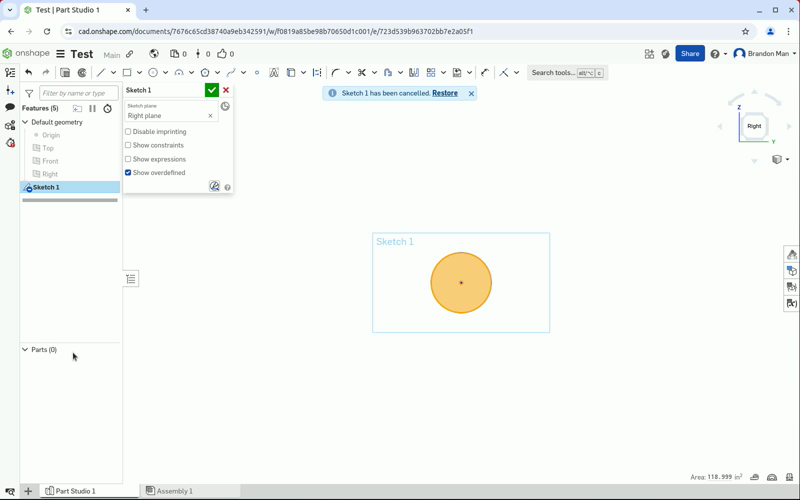
key(shift+e)
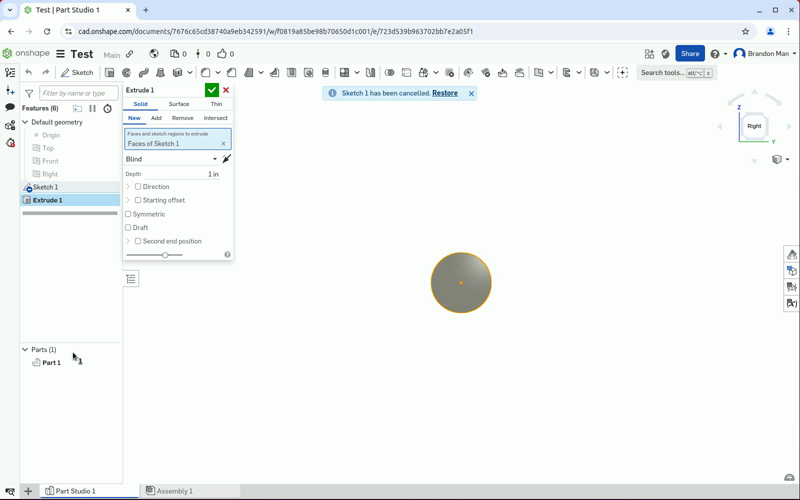
mouse_move(143, 106)
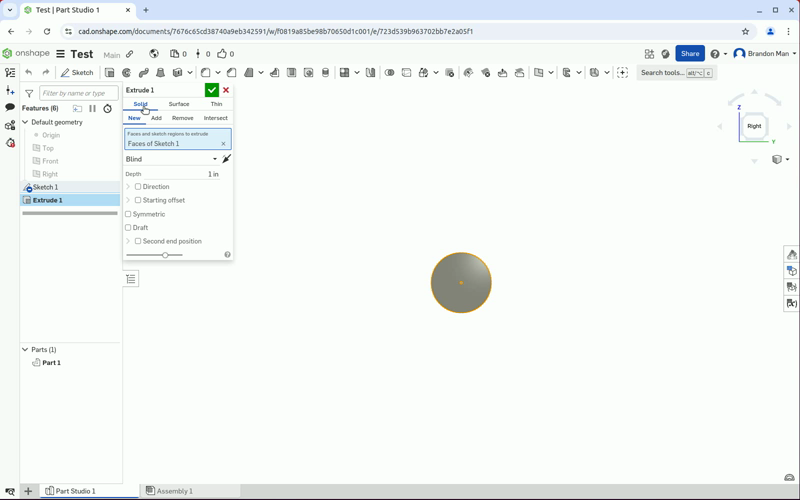
click(143, 106)
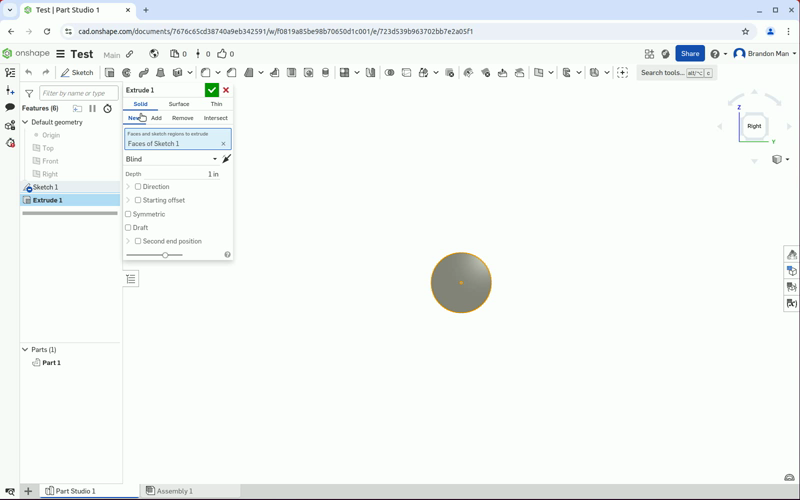
mouse_move(137, 120)
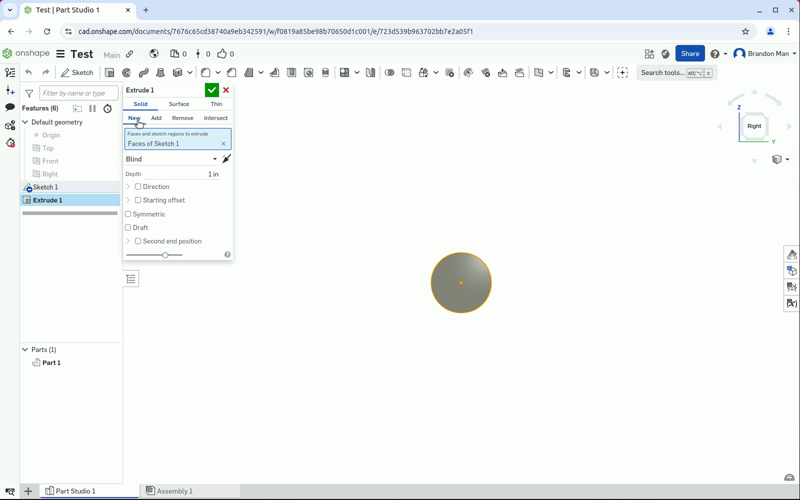
click(137, 120)
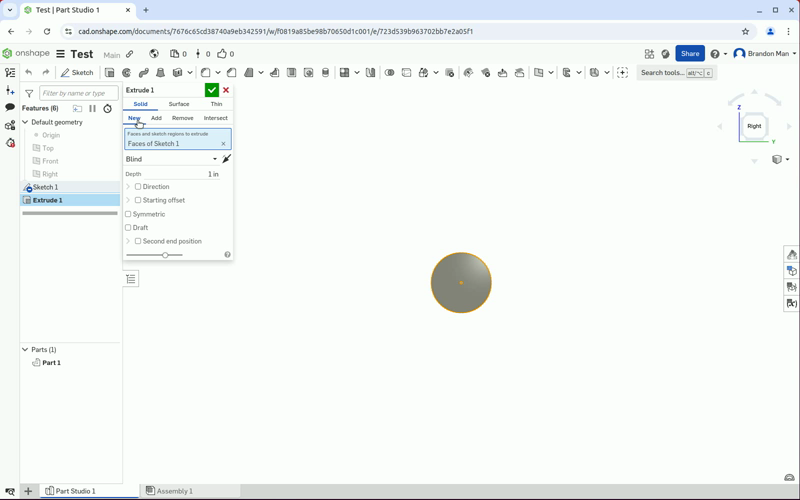
key(tab, 4)
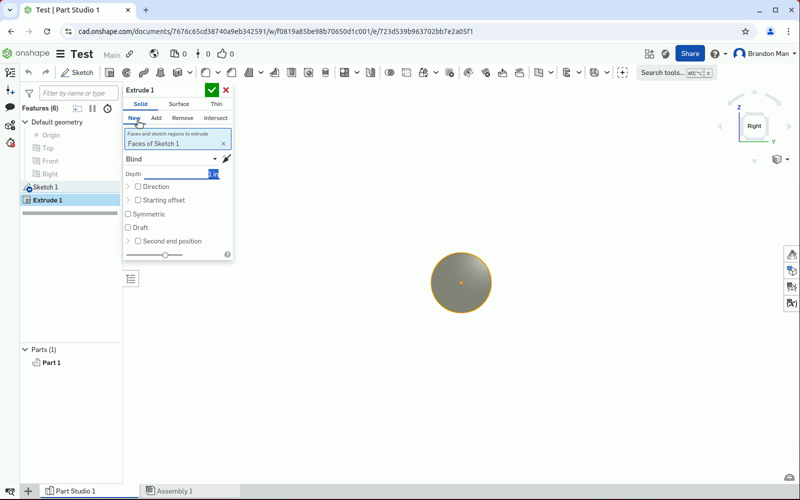
text(2.648)
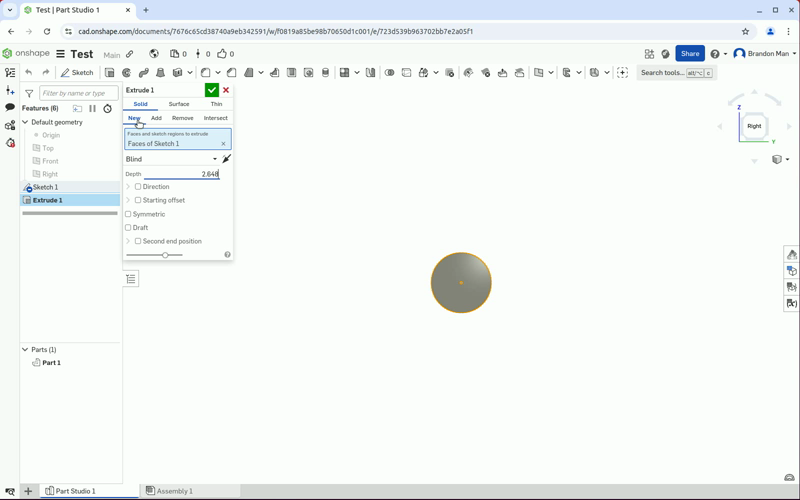
key(enter)
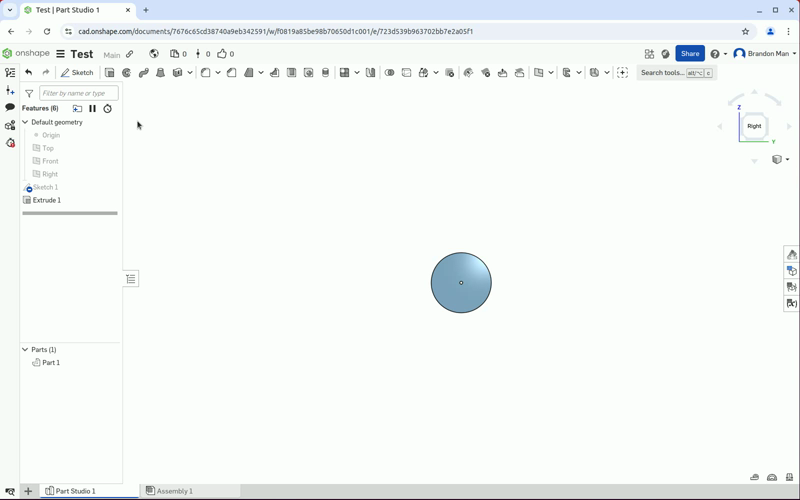
key(shift+h)
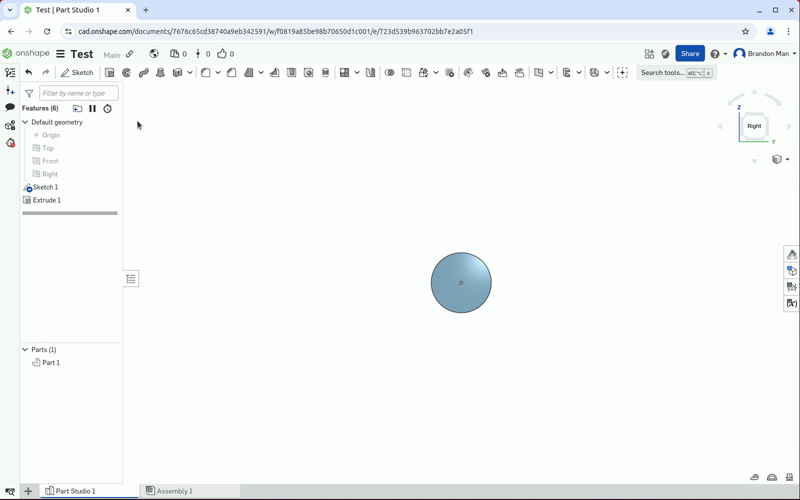
key(shift+h)
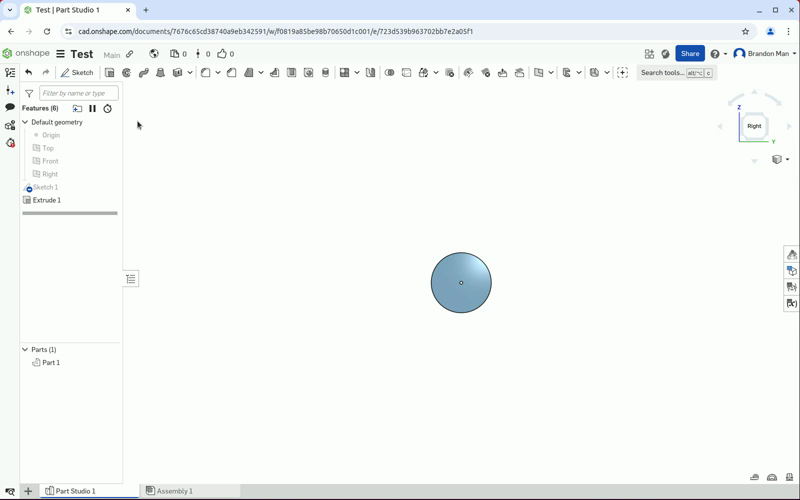
mouse_move(73, 189)
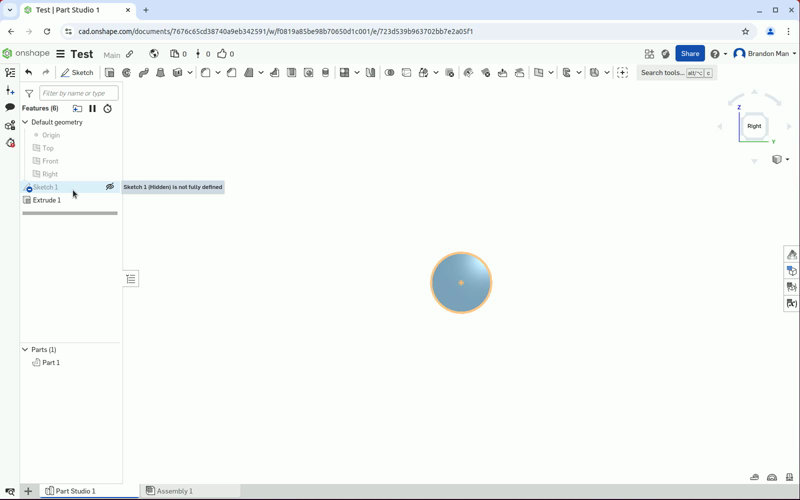
click(73, 189)
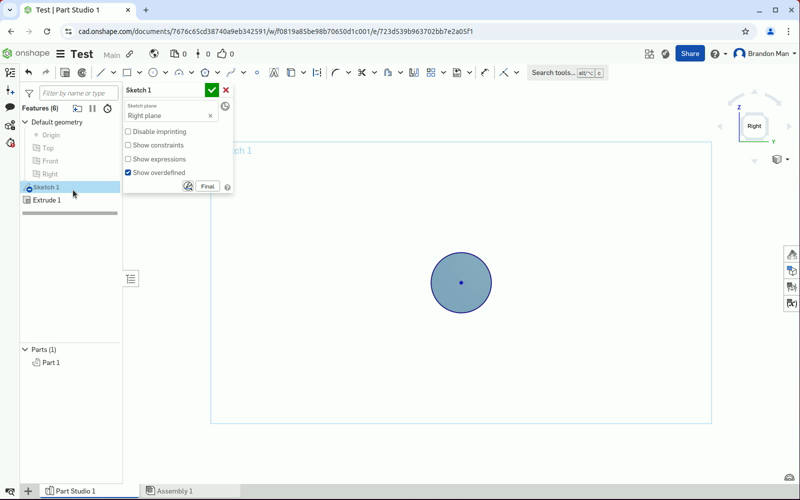
mouse_move(229, 92)
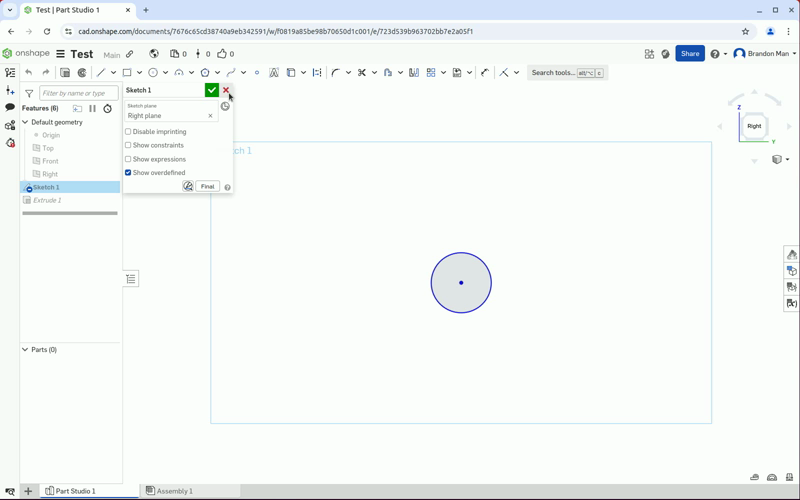
click(229, 92)
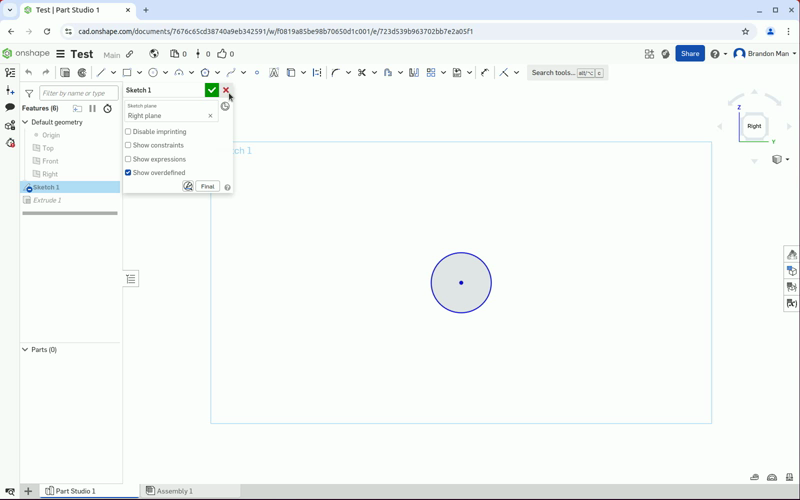
key(shift+s)
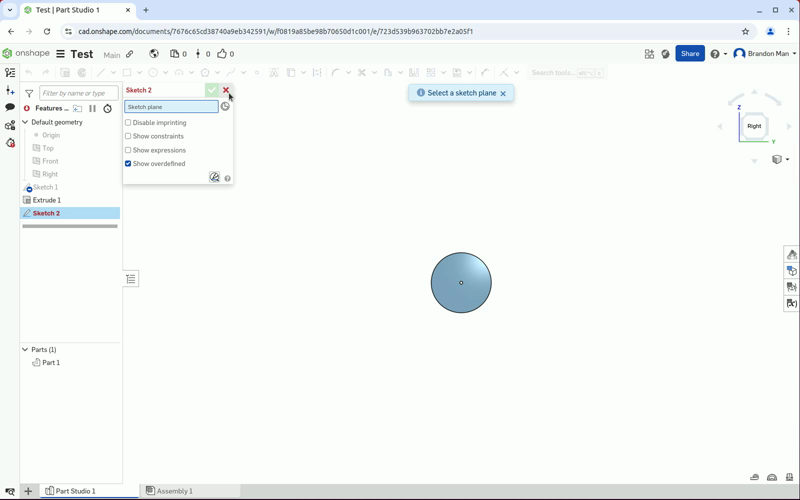
mouse_move(73, 176)
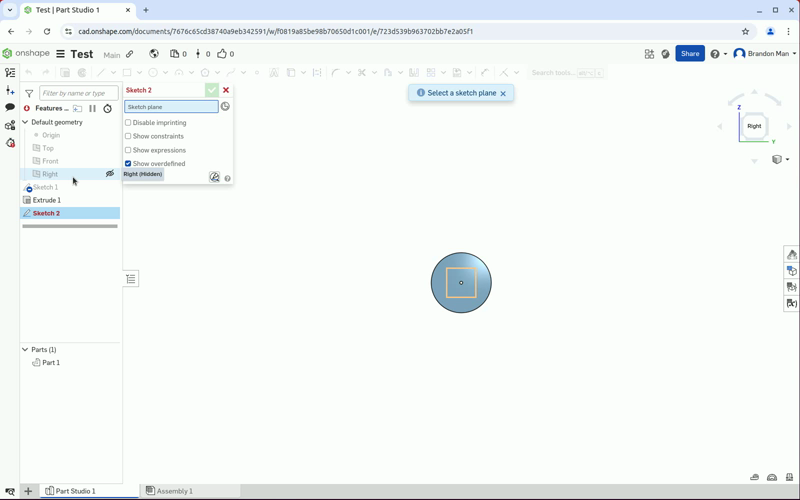
click(73, 176)
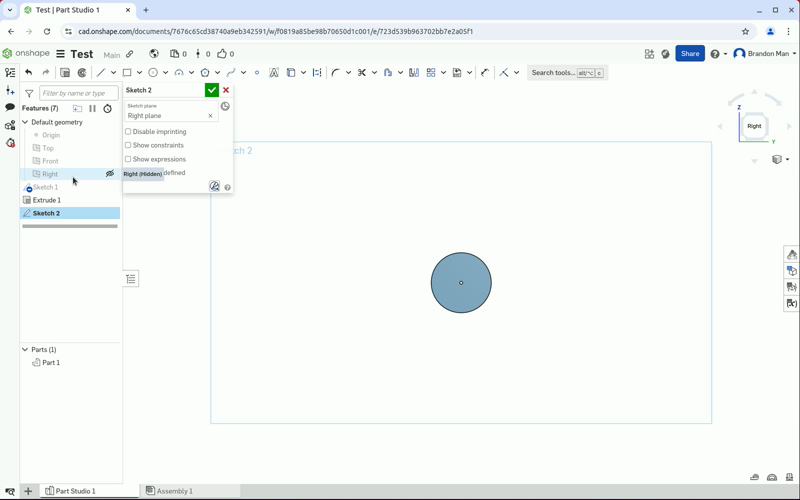
mouse_move(73, 352)
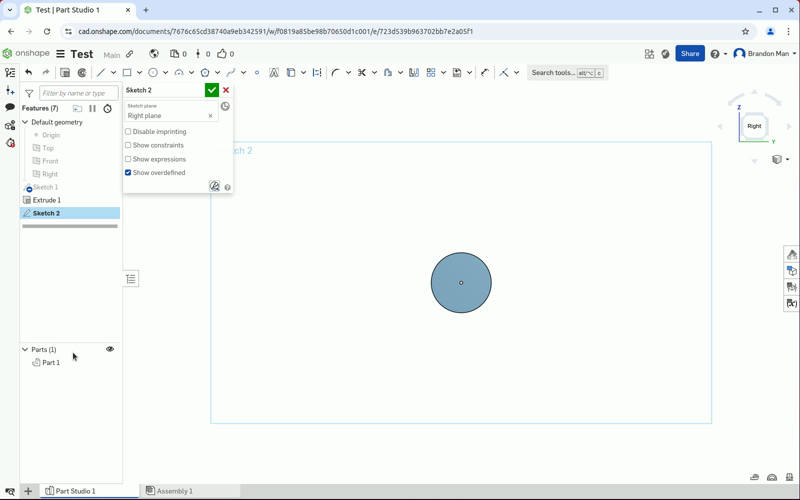
key(y)
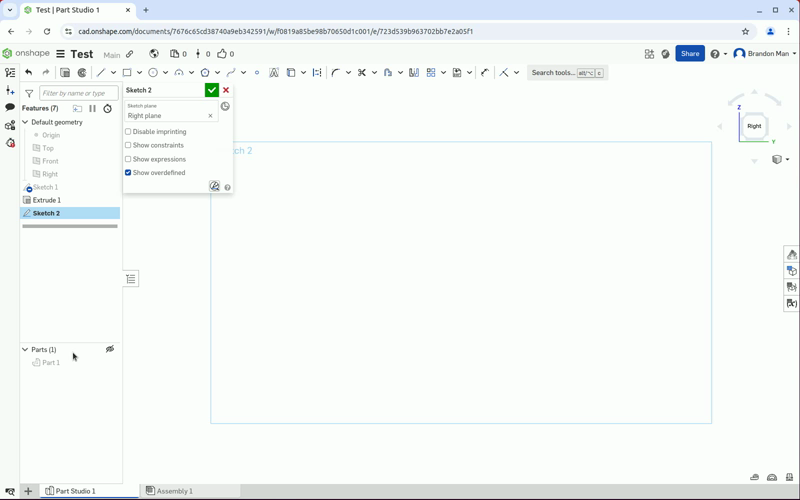
key(c)
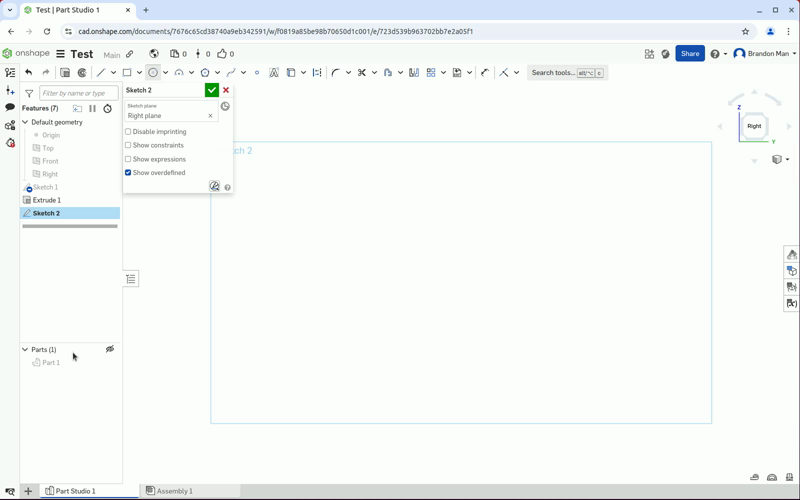
key_down(shift)
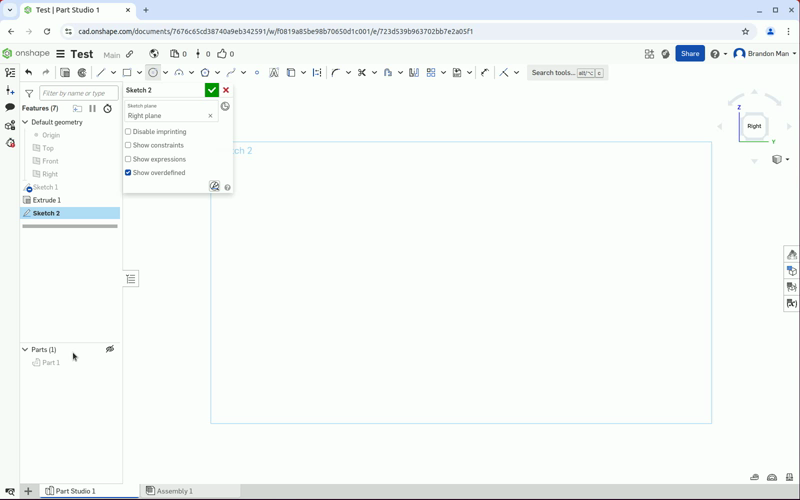
mouse_move(383, 282)
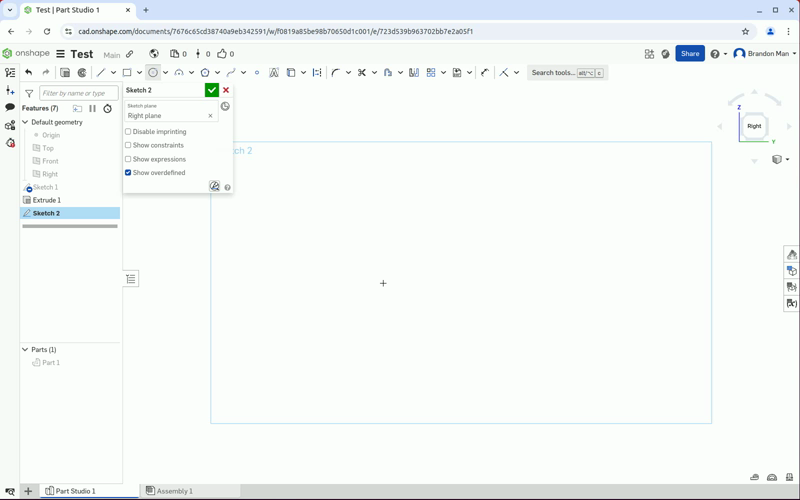
click(383, 282)
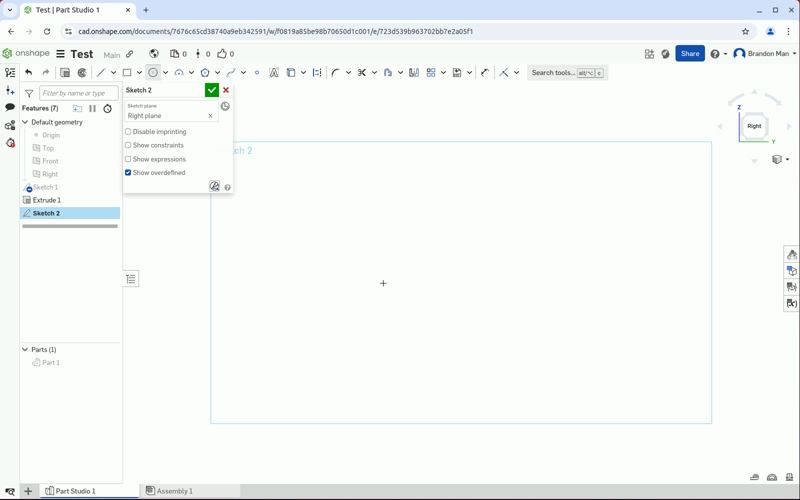
key_up(shift)
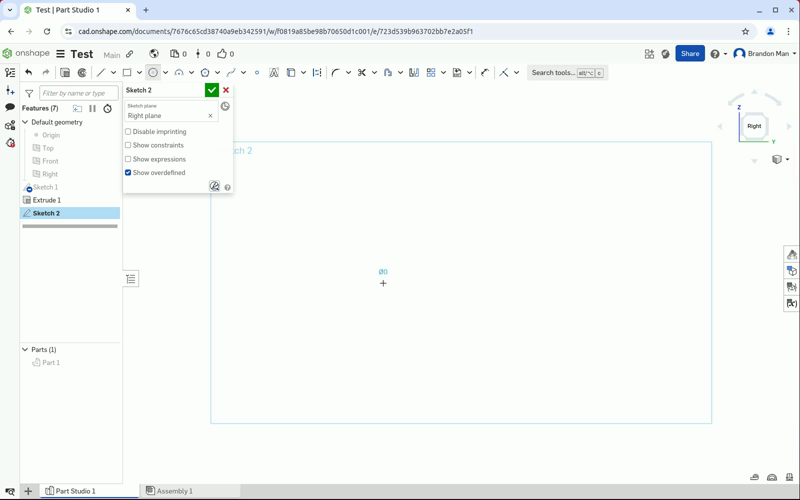
mouse_move(398, 282)
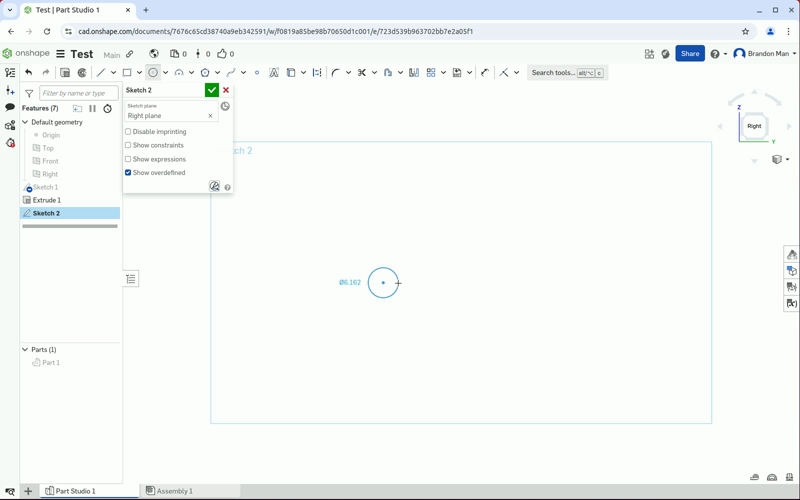
click(398, 282)
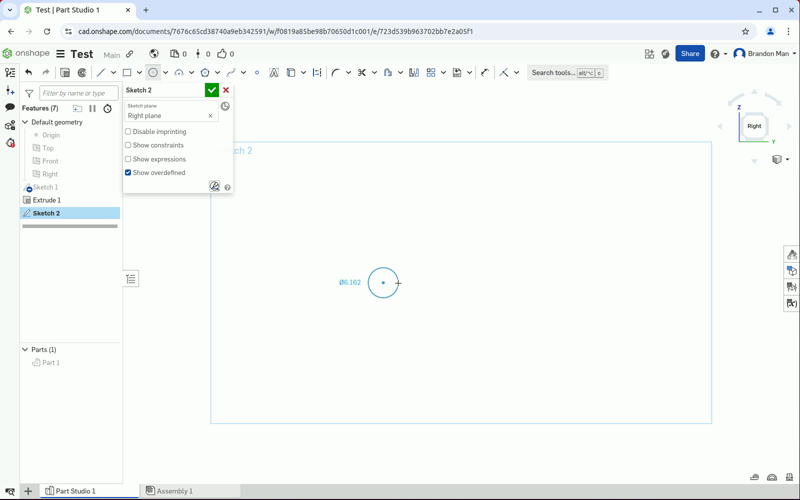
key(esc)
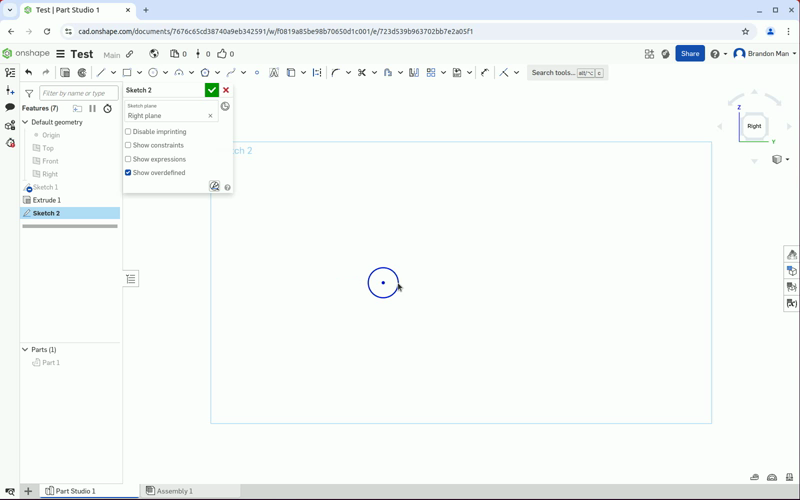
key(c)
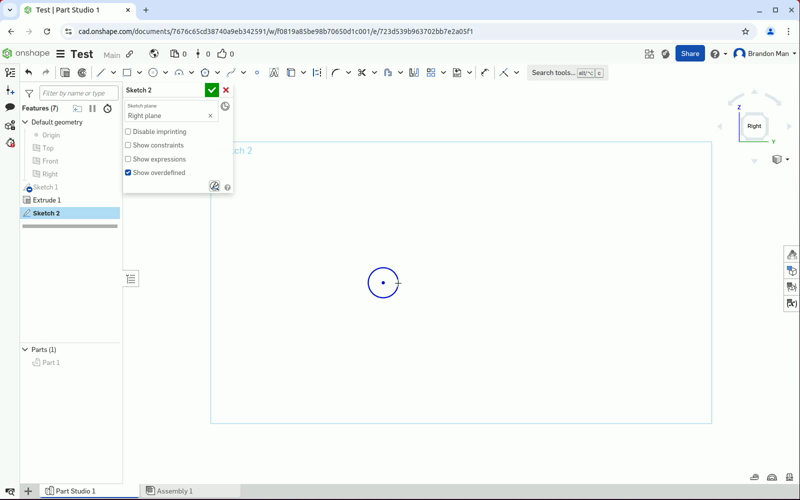
key_down(shift)
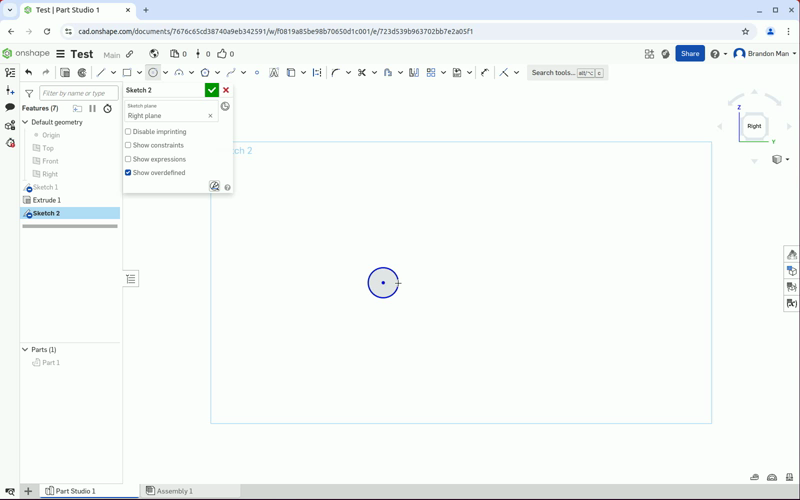
mouse_move(383, 282)
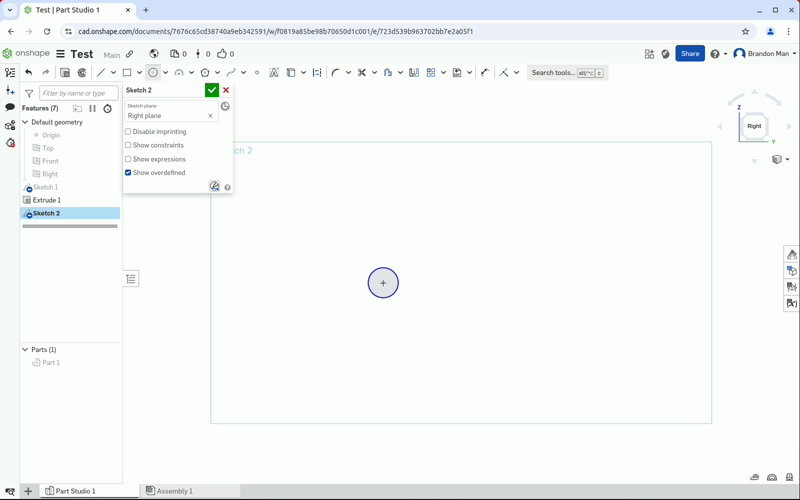
click(383, 282)
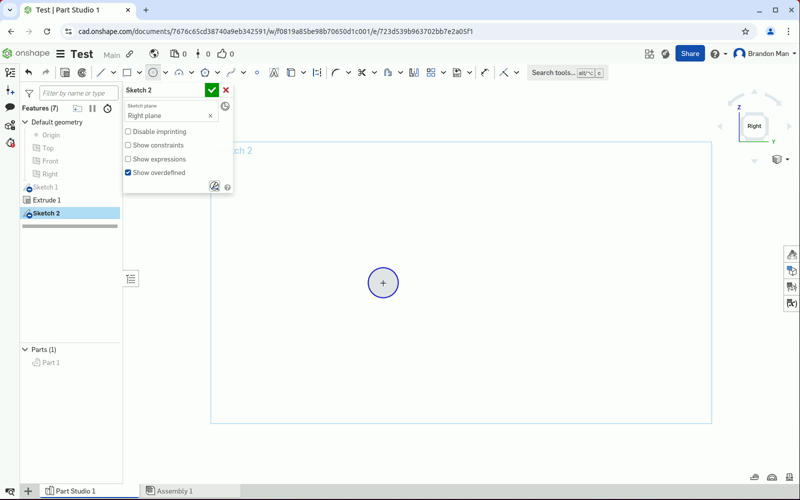
key_up(shift)
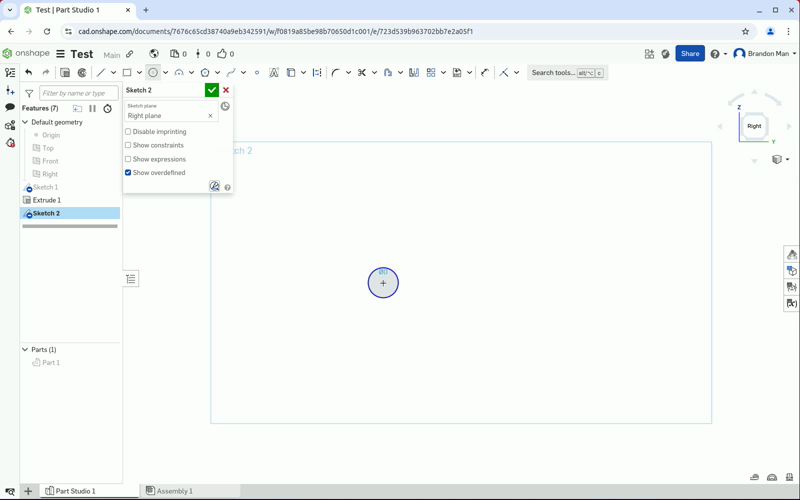
mouse_move(384, 282)
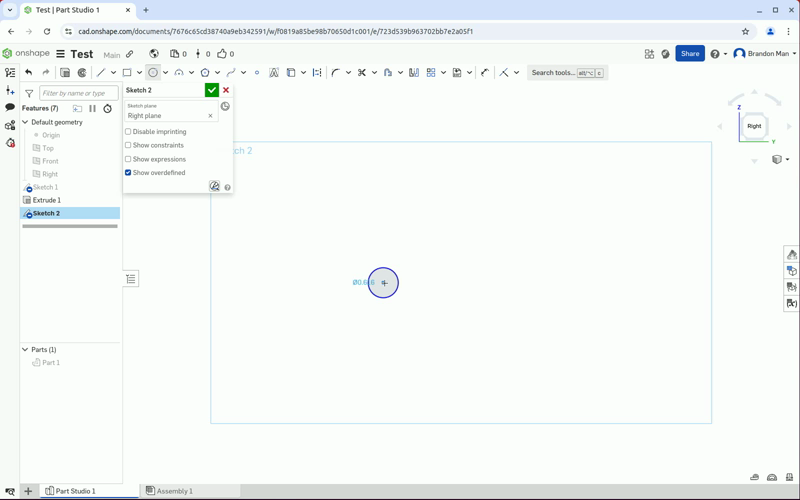
scroll(6)
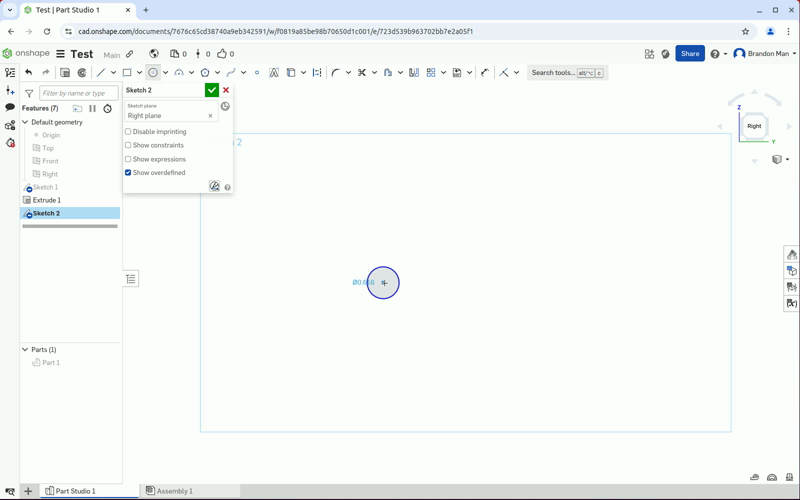
scroll(6)
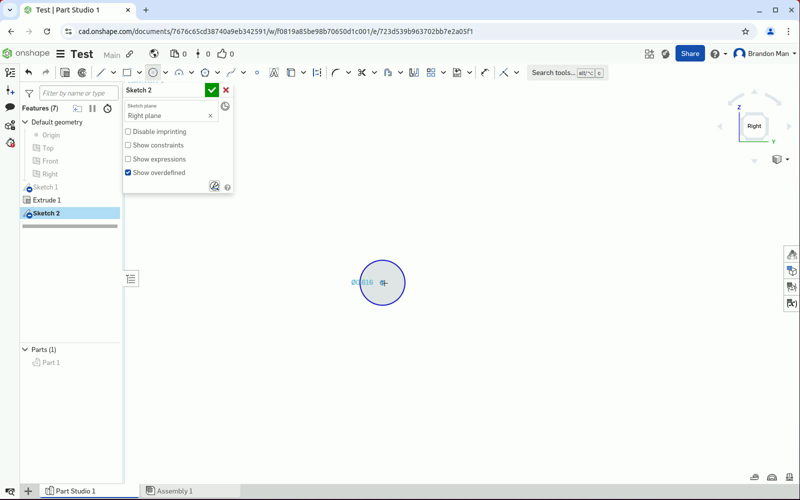
scroll(6)
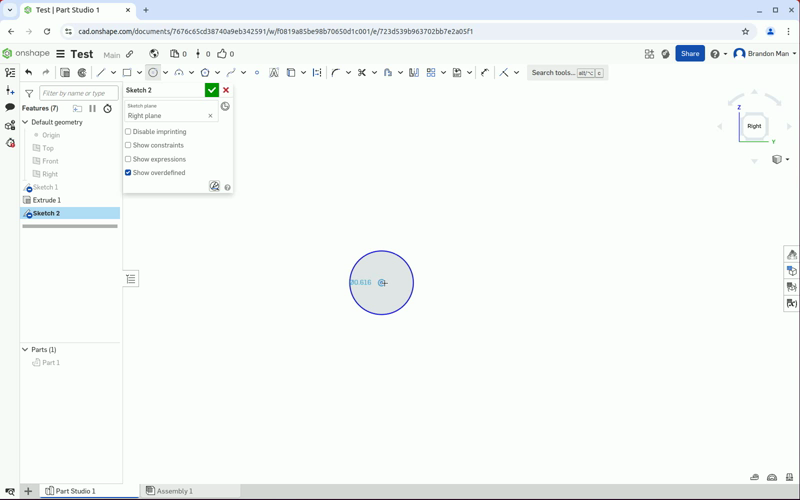
scroll(6)
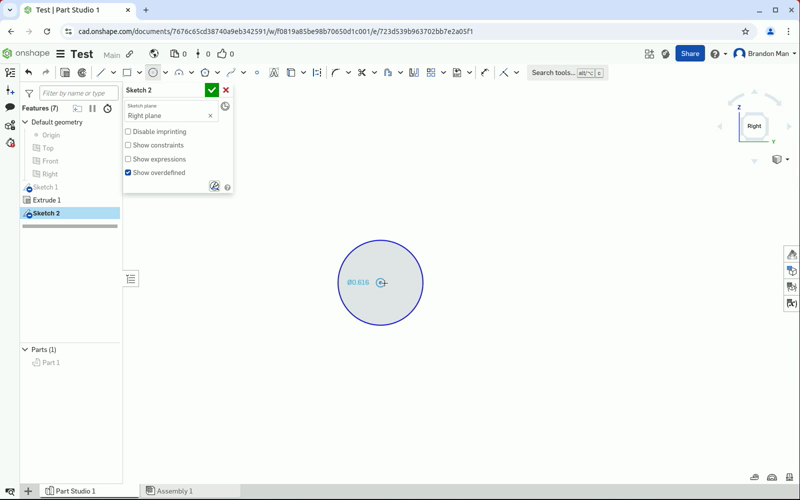
scroll(6)
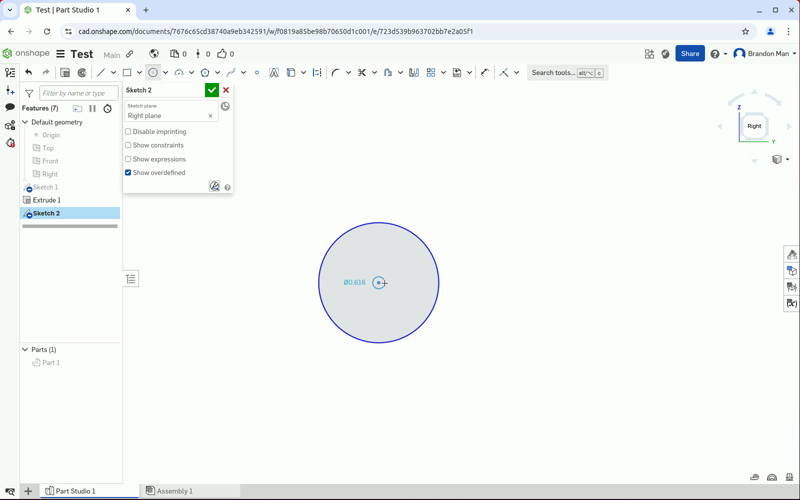
scroll(6)
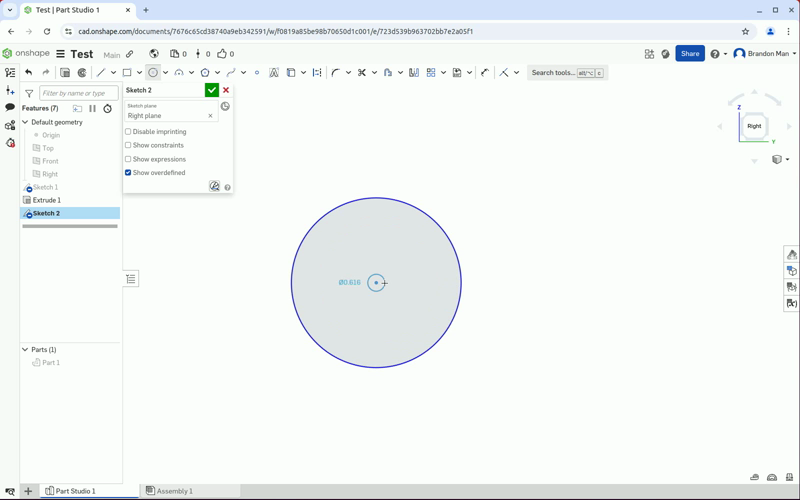
scroll(6)
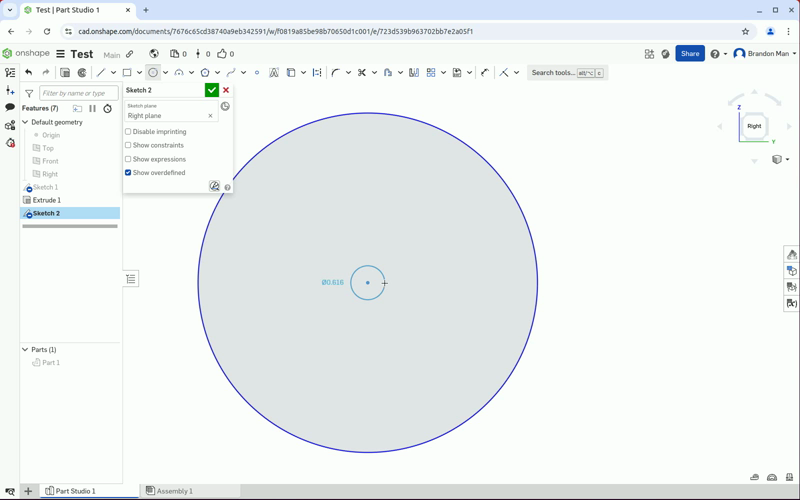
click(384, 282)
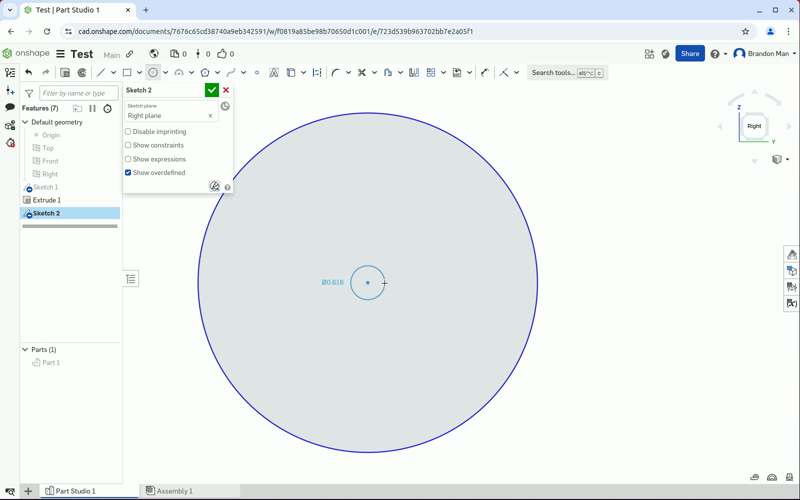
scroll(-6)
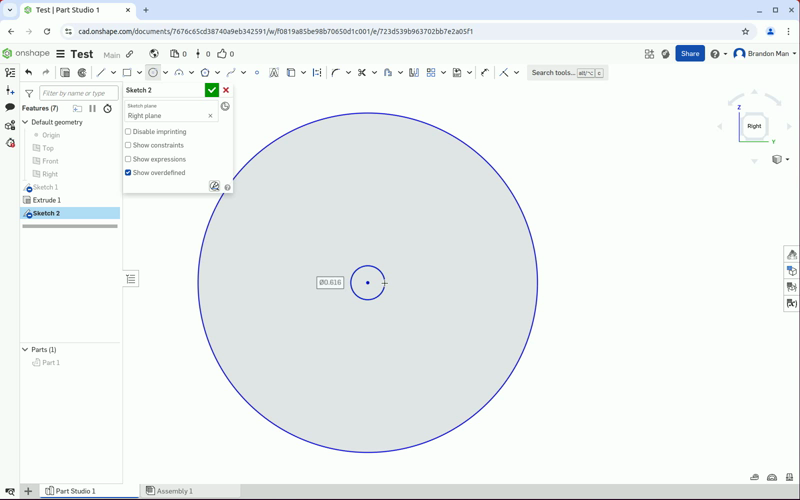
scroll(-6)
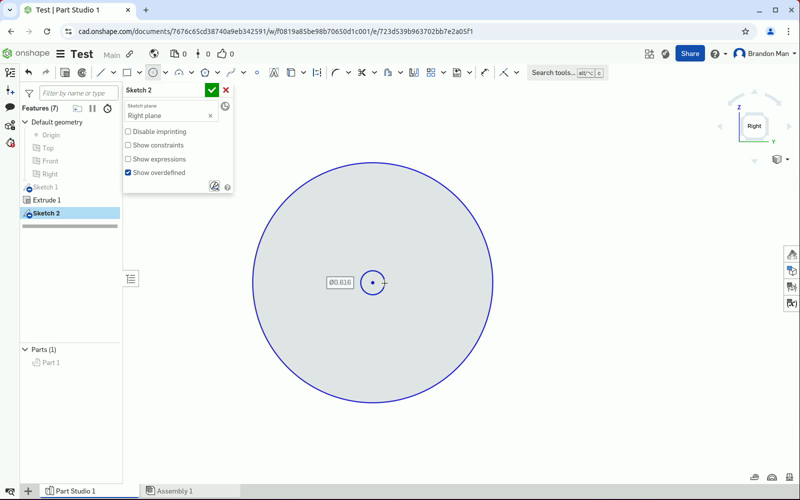
scroll(-6)
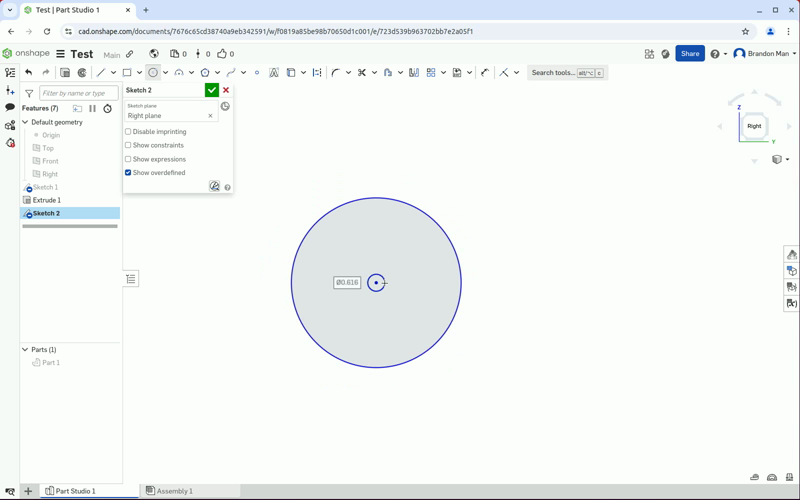
scroll(-6)
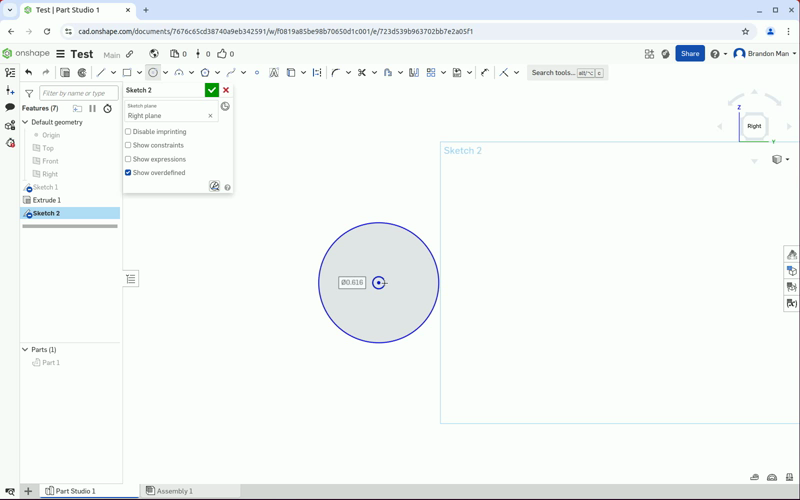
scroll(-6)
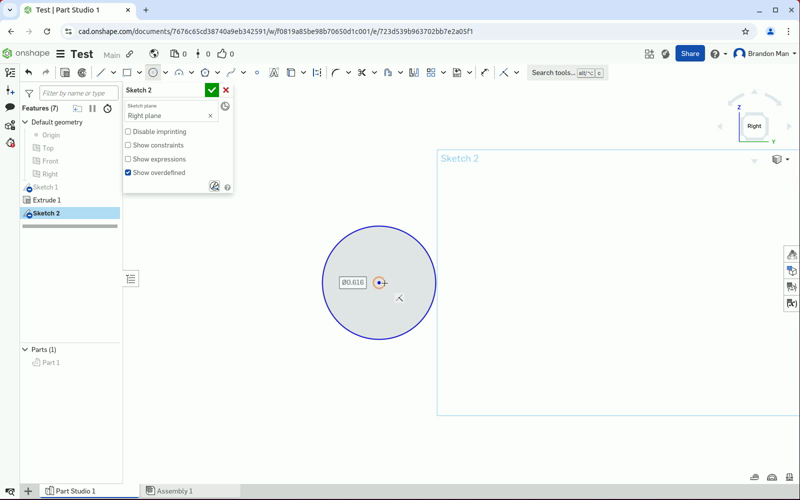
scroll(-6)
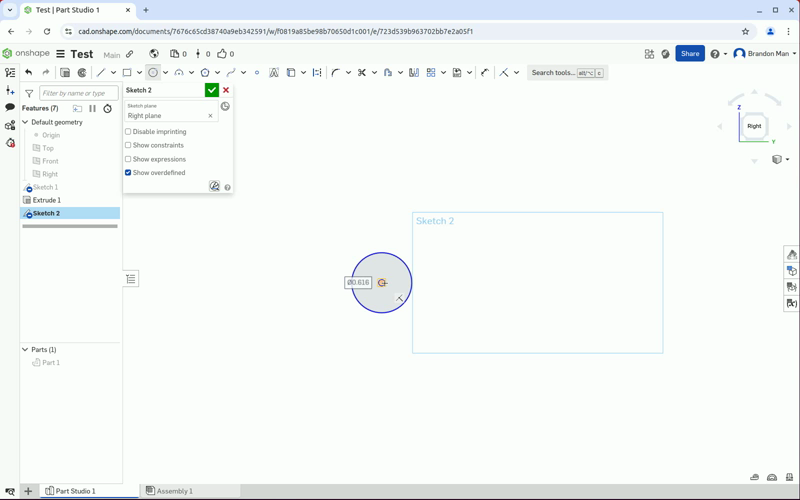
scroll(-6)
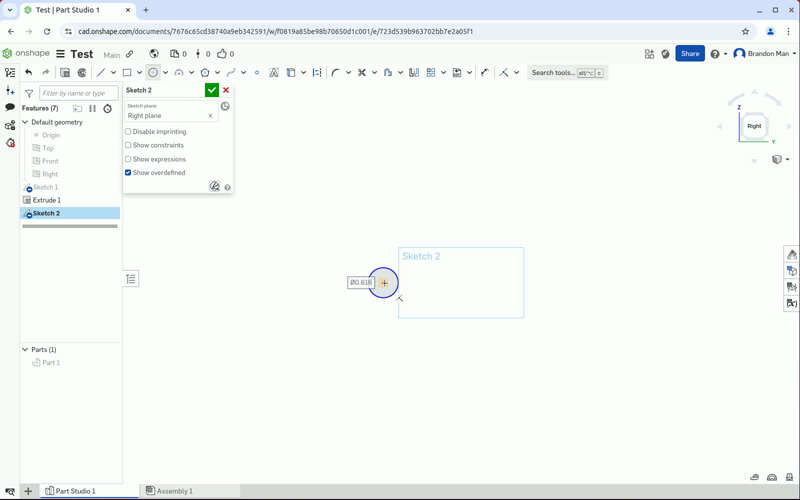
key(esc)
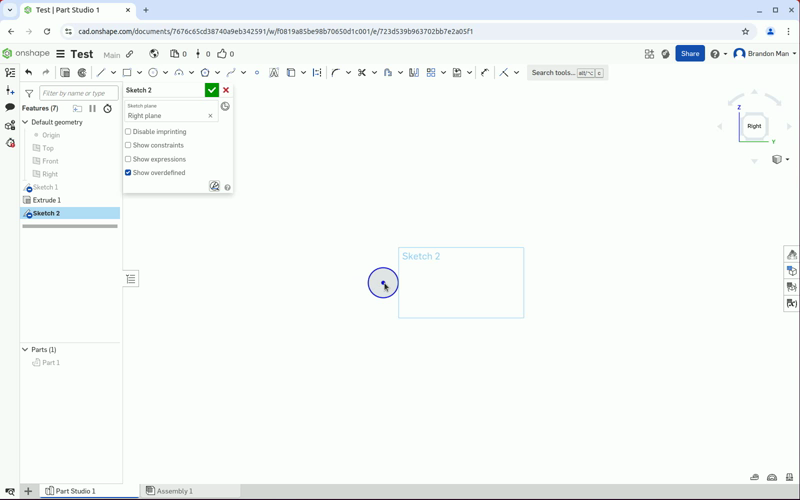
mouse_move(381, 290)
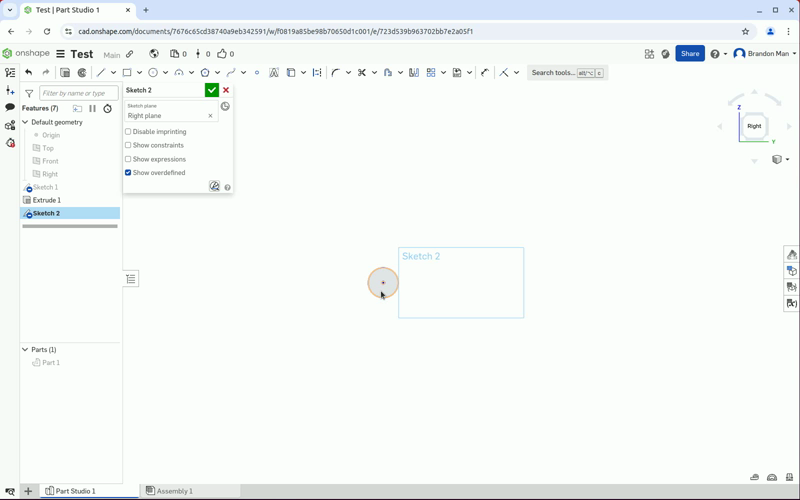
scroll(6)
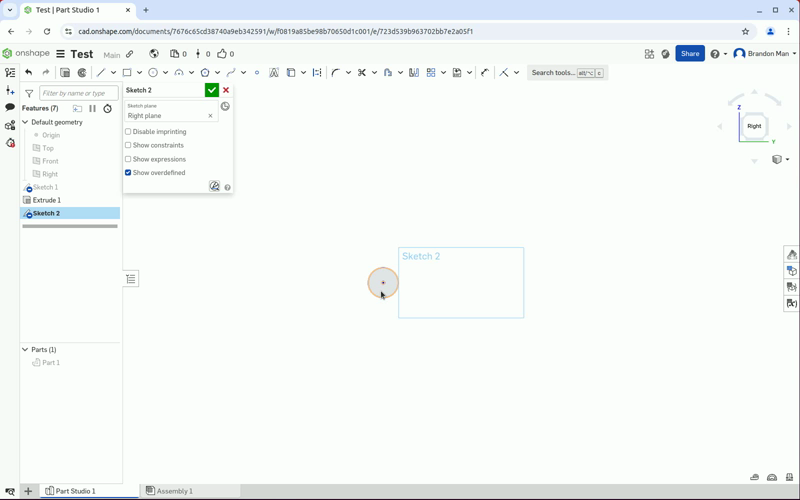
scroll(6)
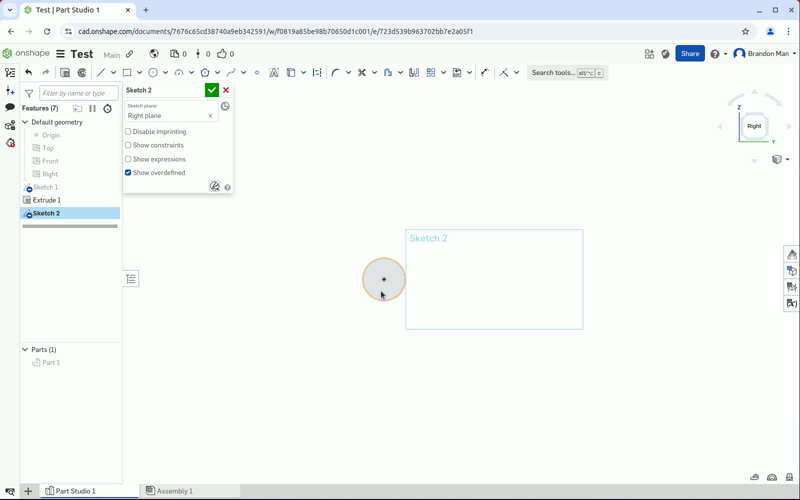
scroll(6)
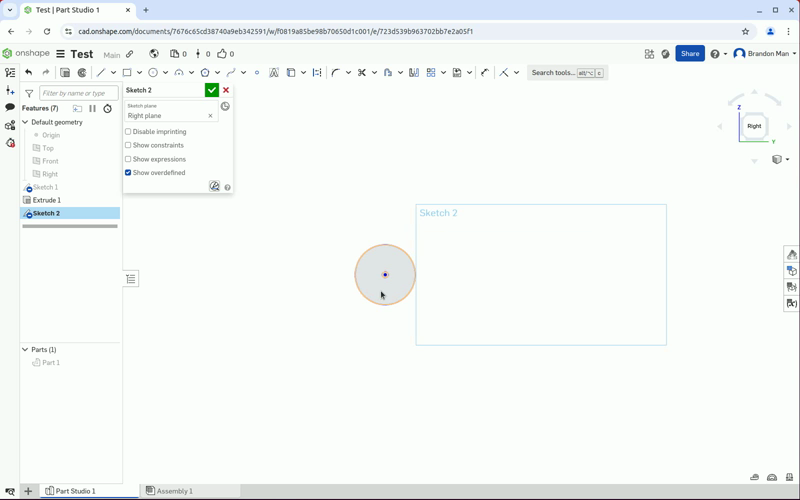
scroll(6)
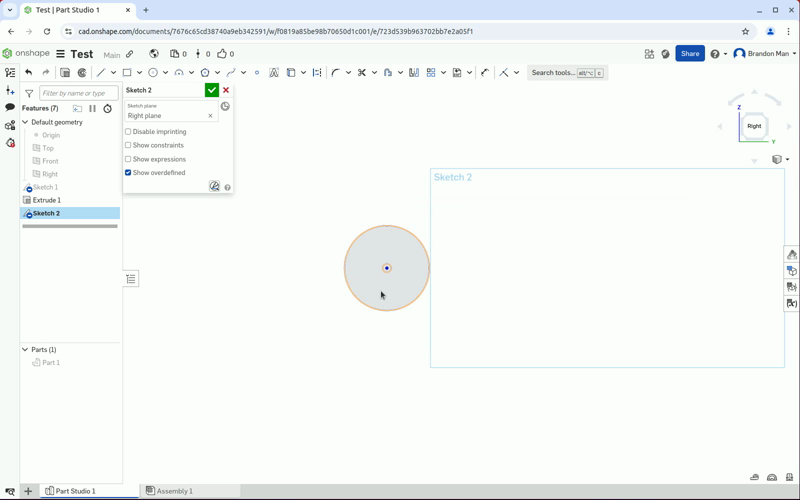
scroll(6)
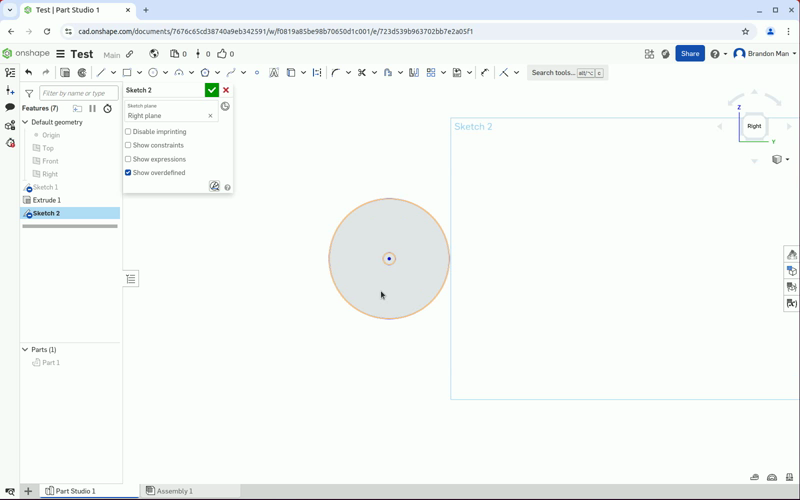
scroll(6)
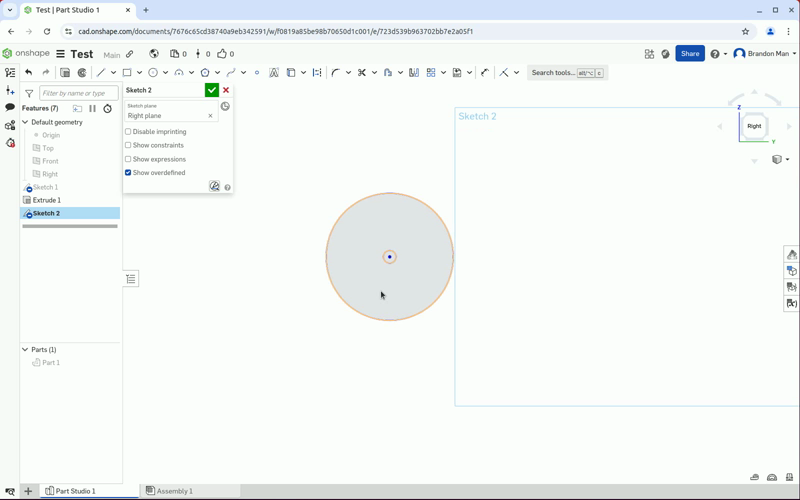
scroll(6)
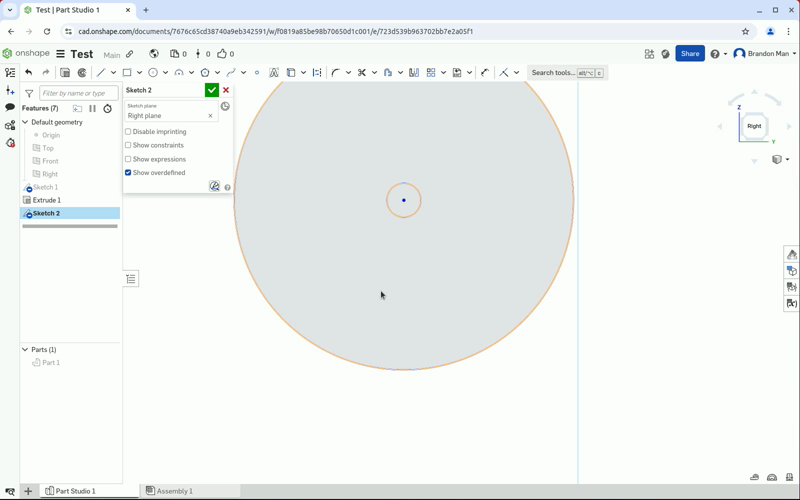
click(381, 290)
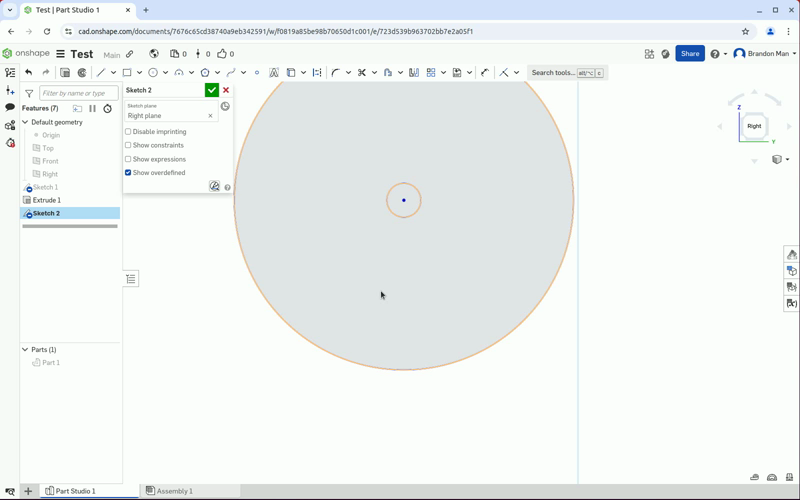
scroll(-6)
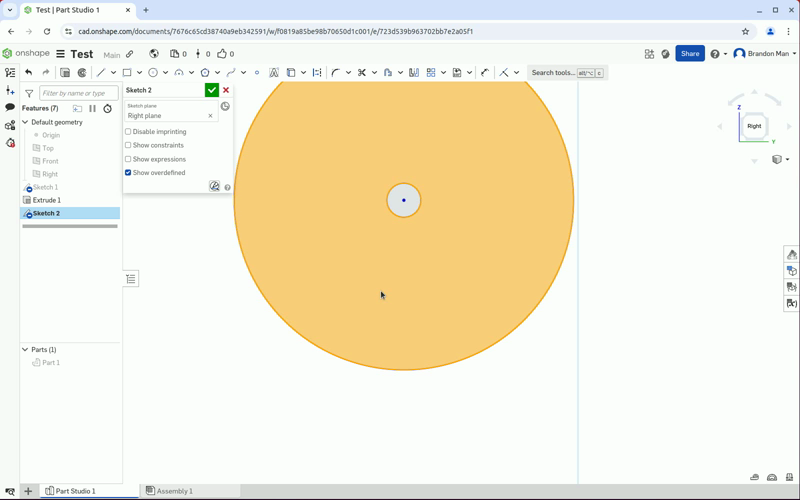
scroll(-6)
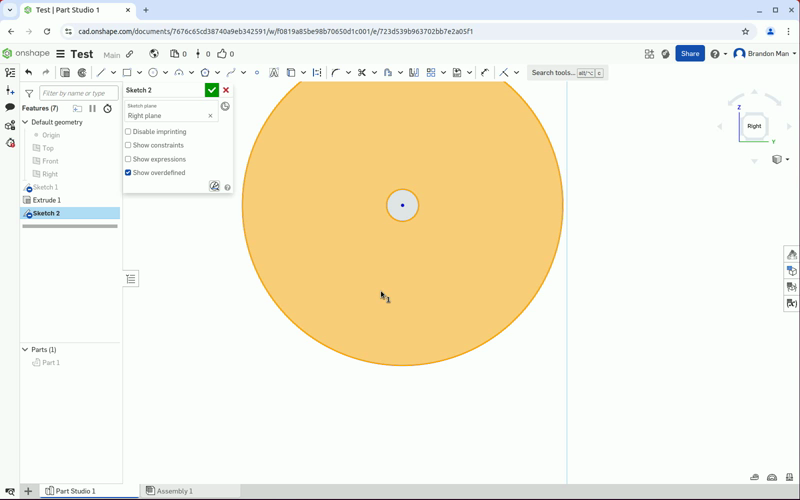
scroll(-6)
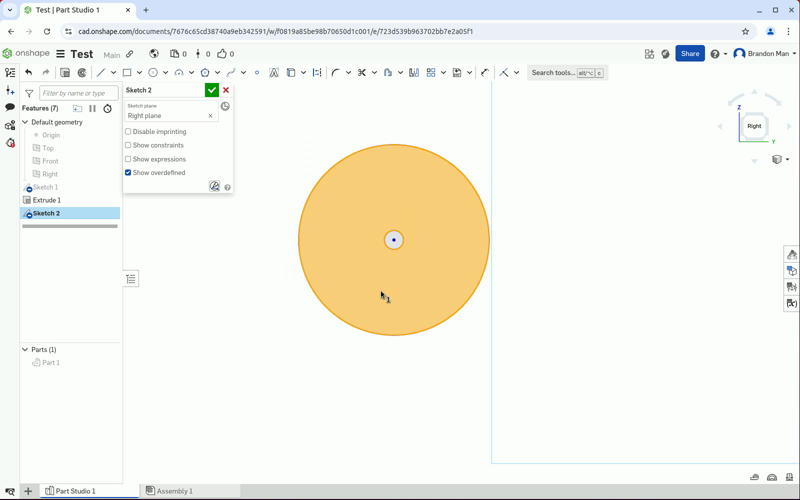
scroll(-6)
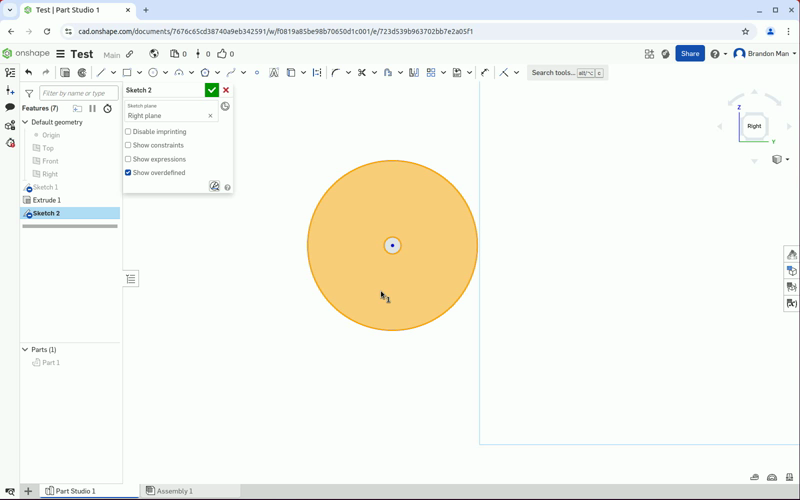
scroll(-6)
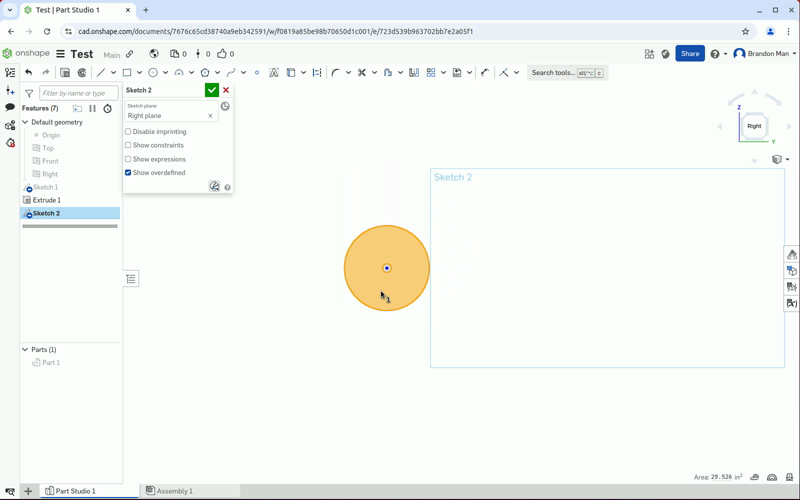
scroll(-6)
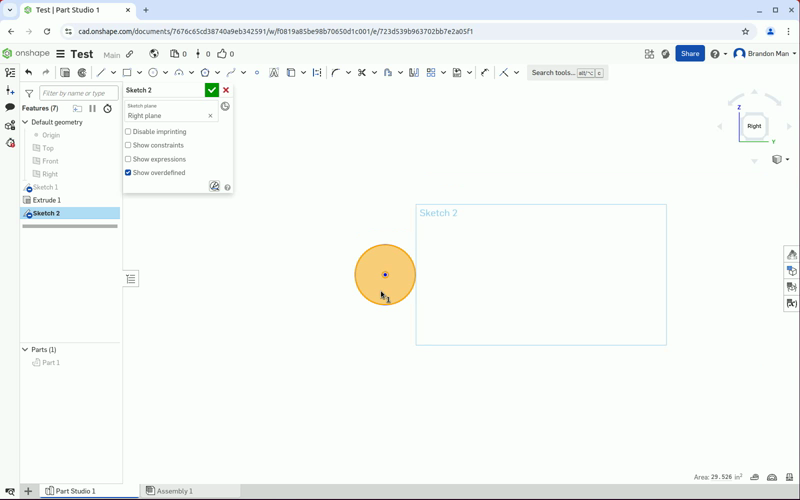
scroll(-6)
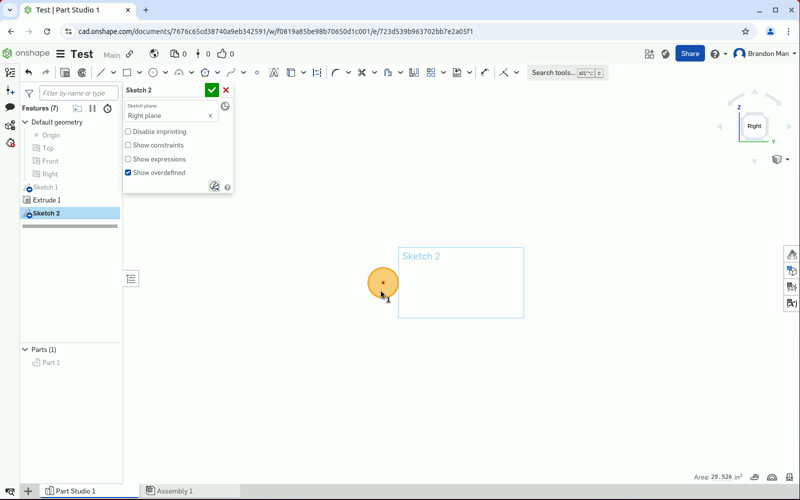
mouse_move(73, 352)
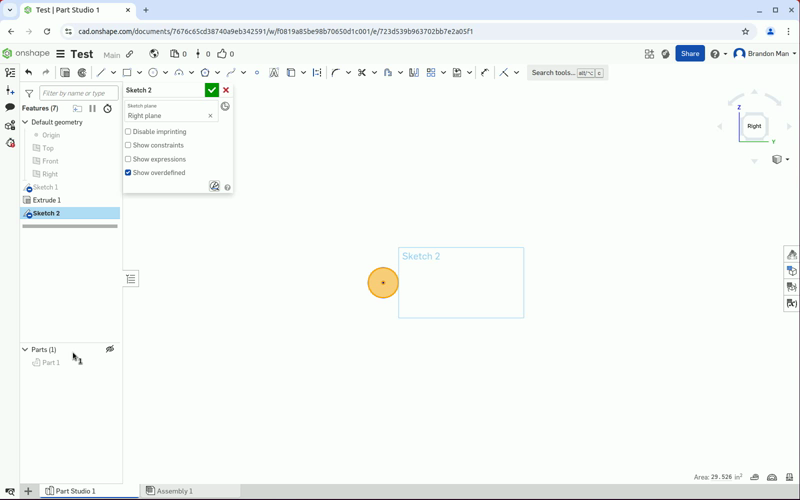
key(shift+y)
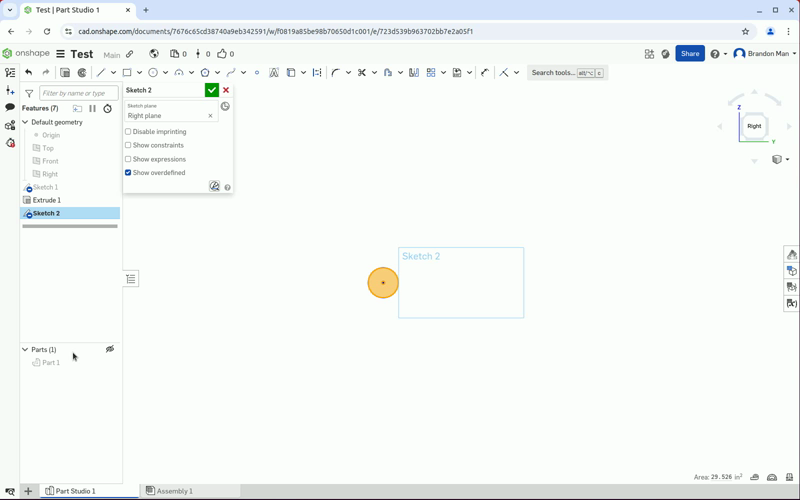
key(shift+e)
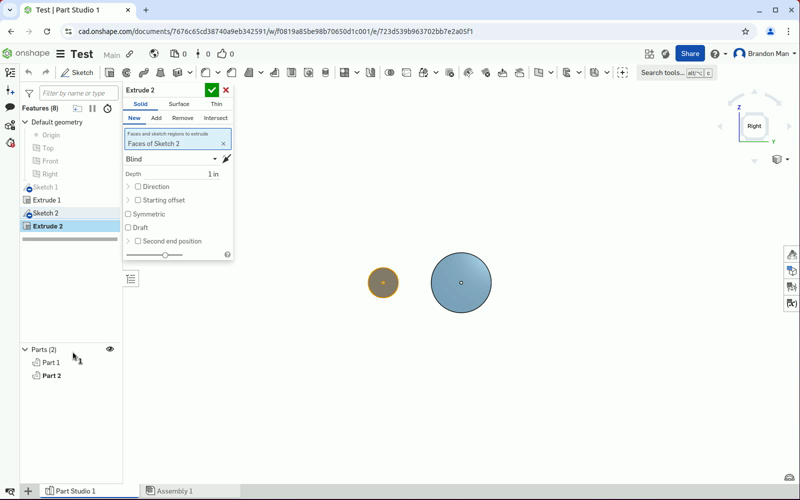
mouse_move(143, 106)
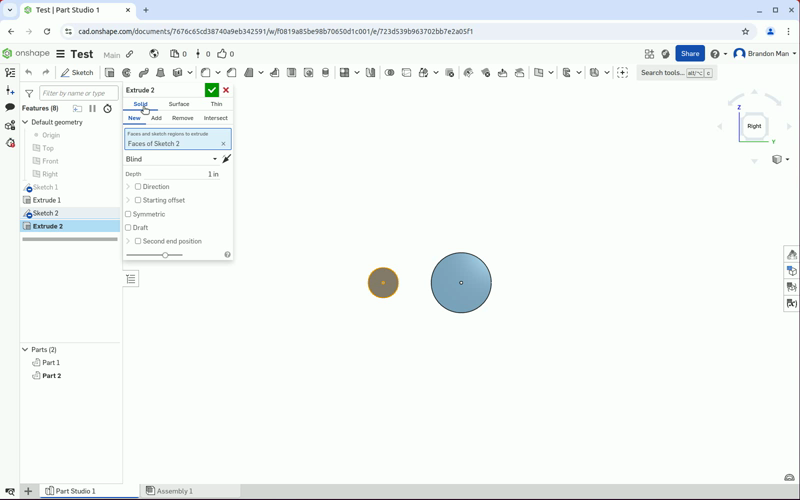
click(143, 106)
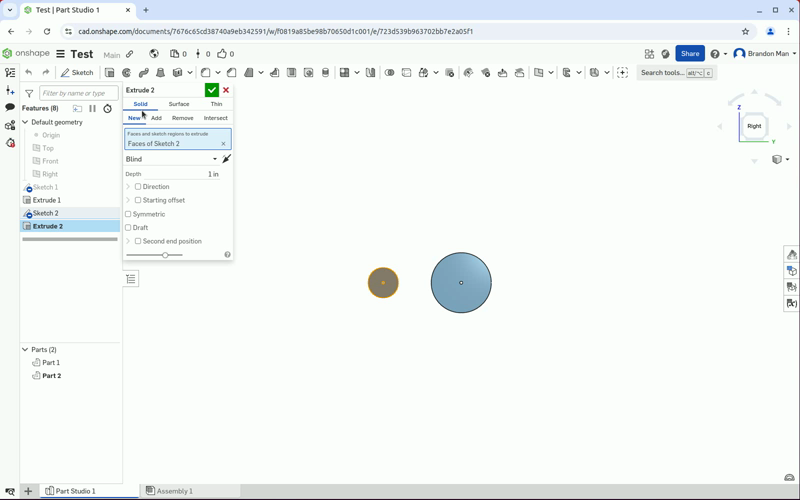
mouse_move(137, 120)
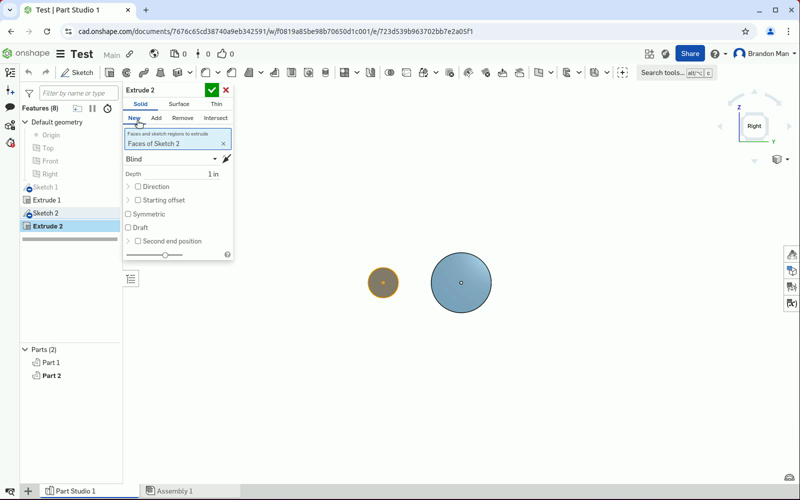
click(137, 120)
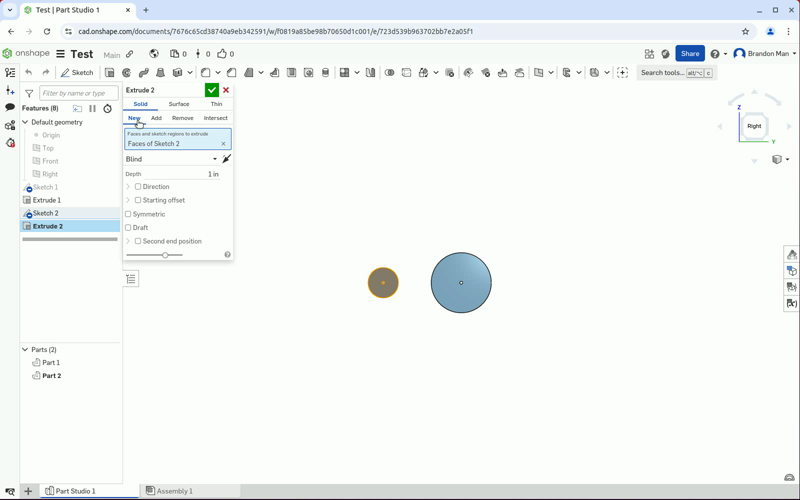
key(tab, 4)
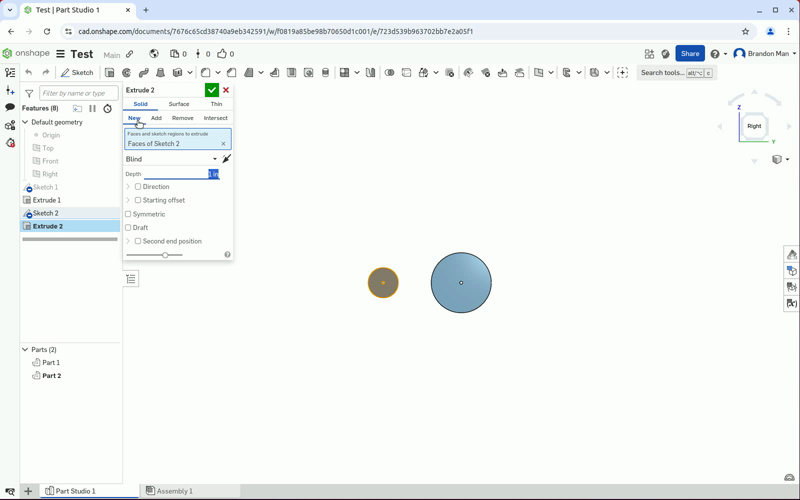
text(-5.055)
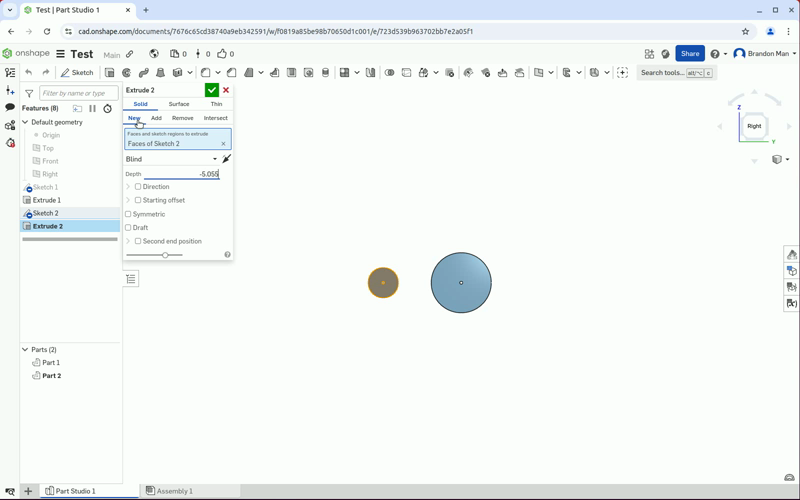
key(enter)
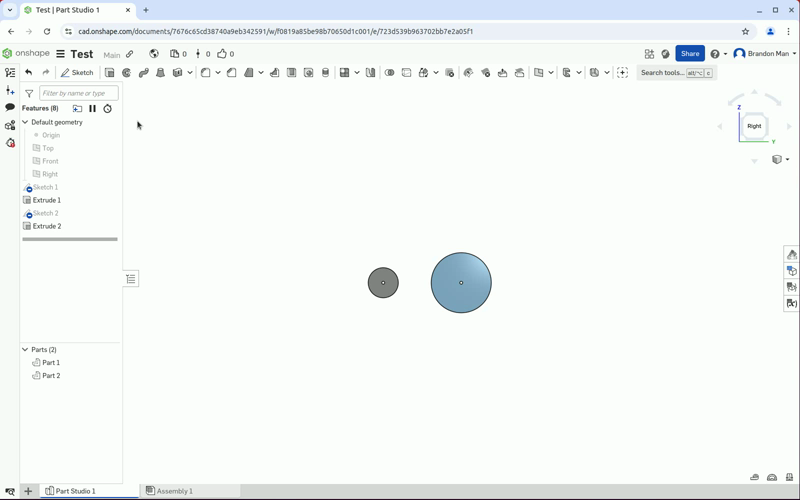
key(shift+h)
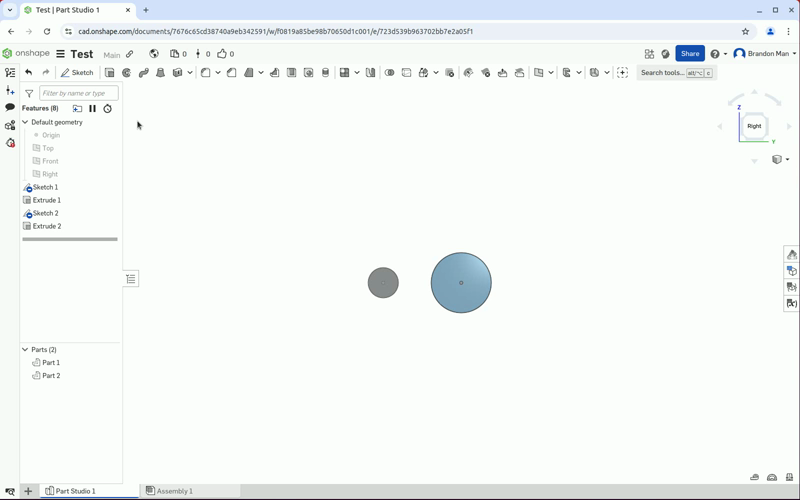
key(shift+h)
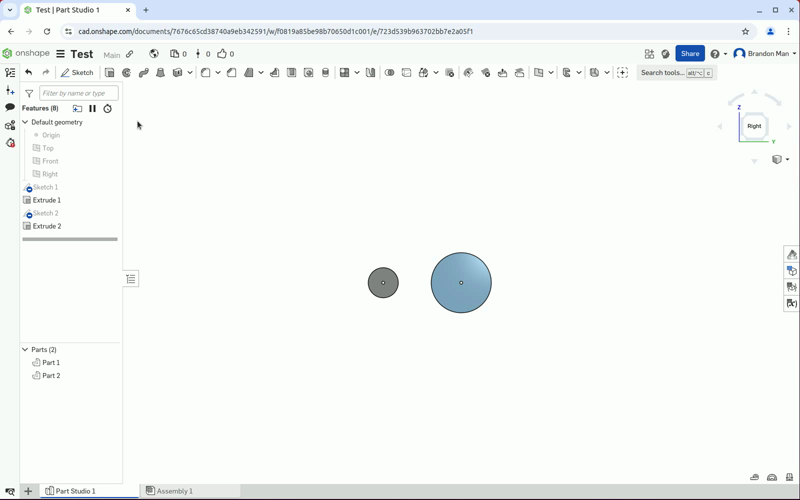
mouse_move(73, 189)
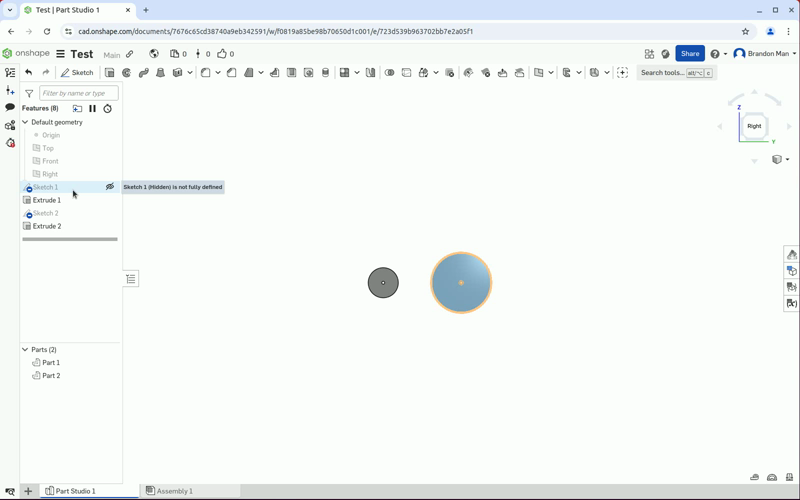
click(73, 189)
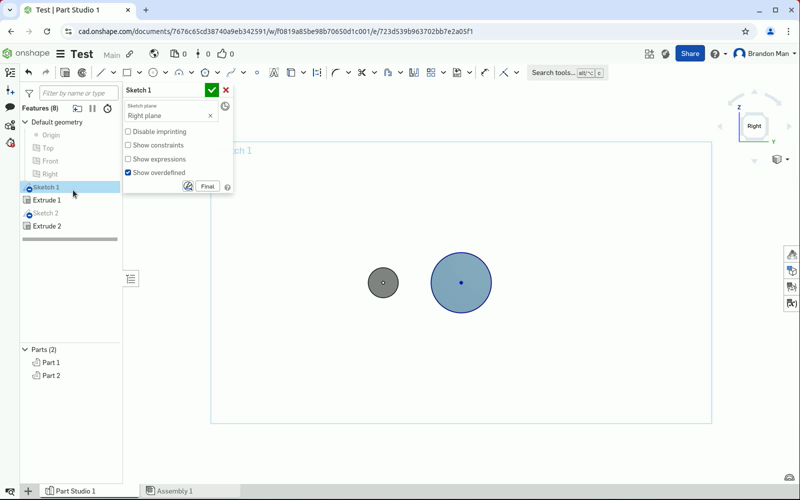
mouse_move(229, 92)
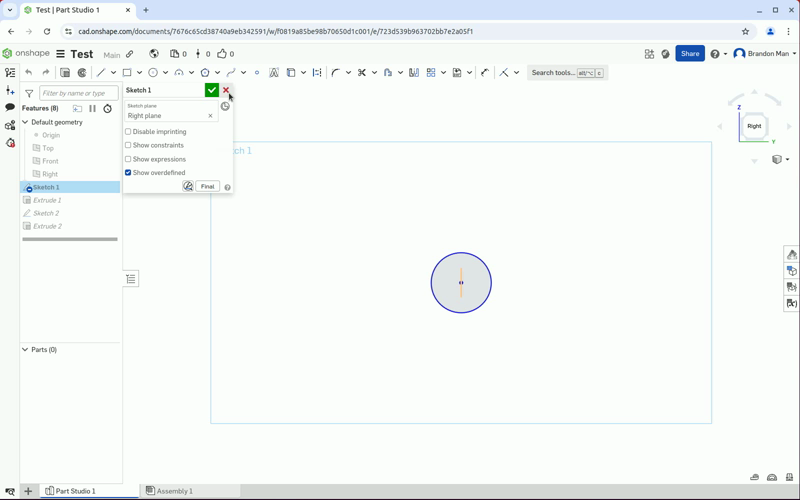
click(229, 92)
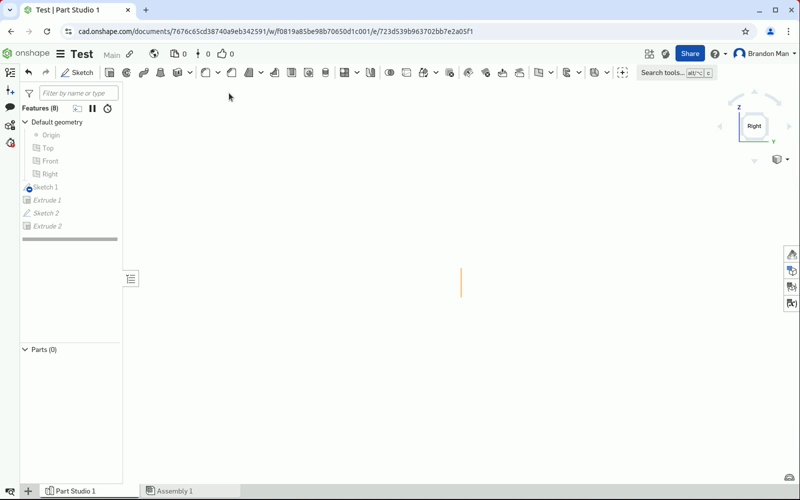
mouse_move(73, 352)
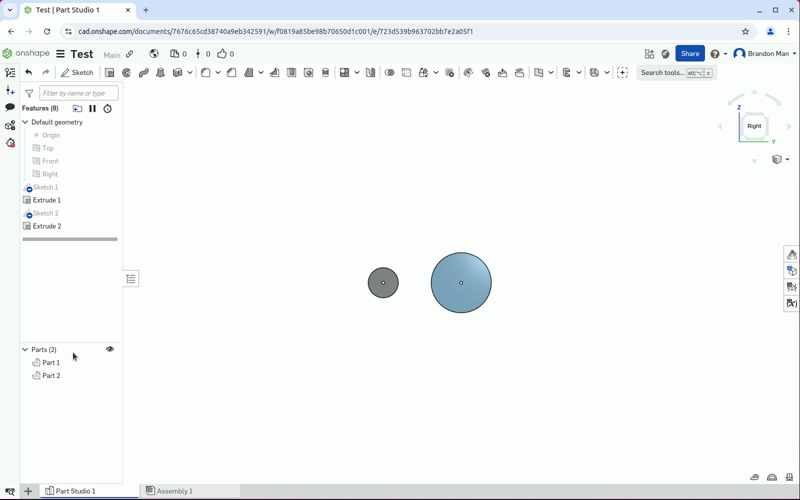
key(y)
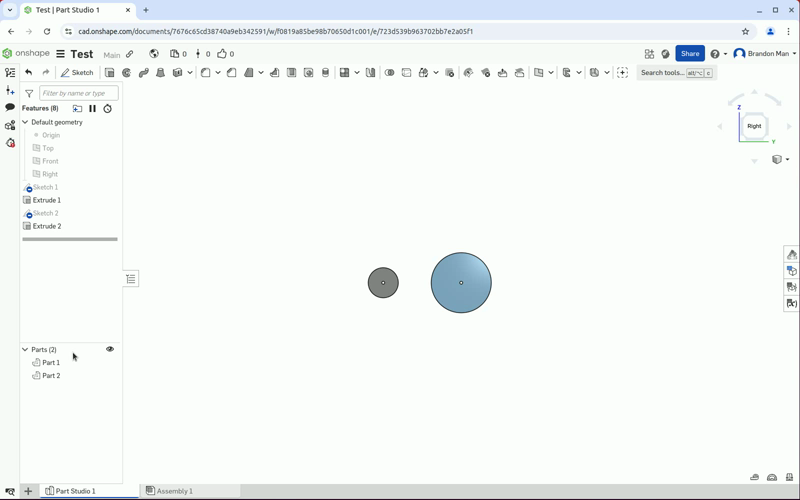
key(shift+p)
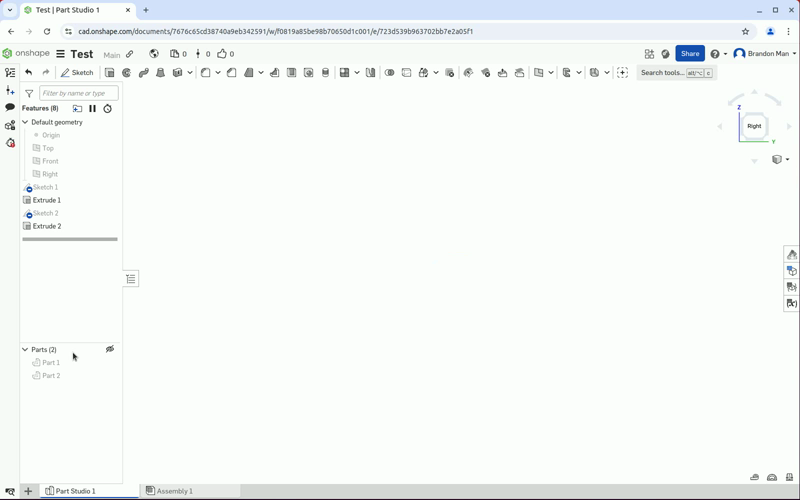
key(space)
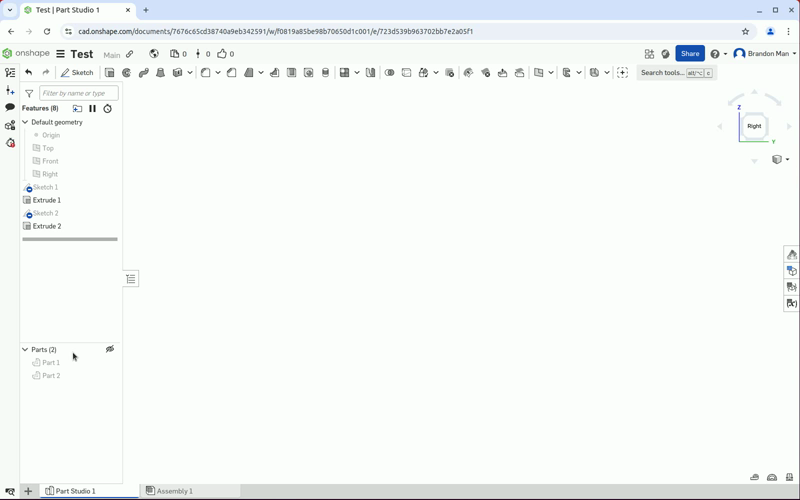
key_down(shift)
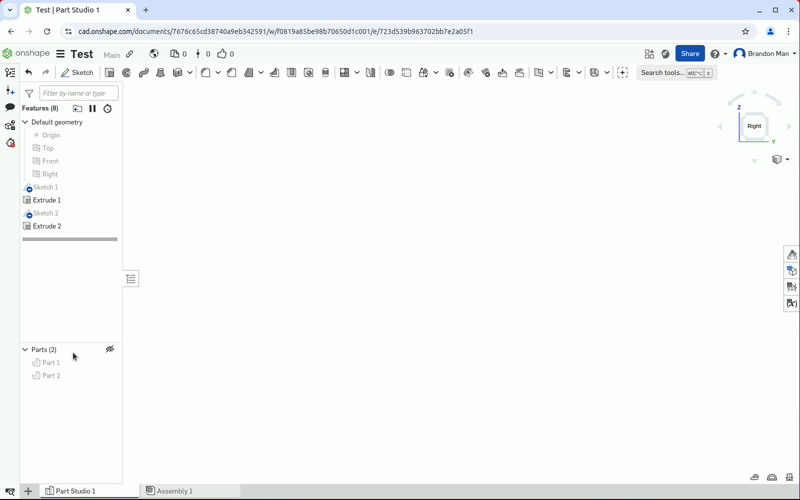
key(right)
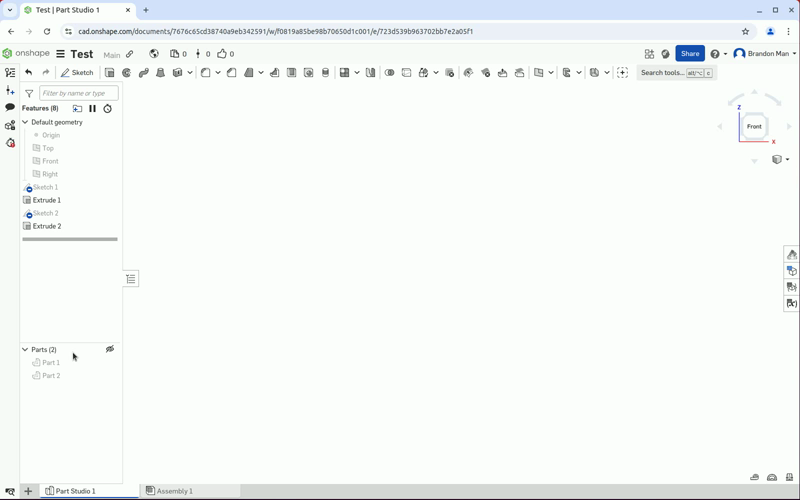
key_up(shift)
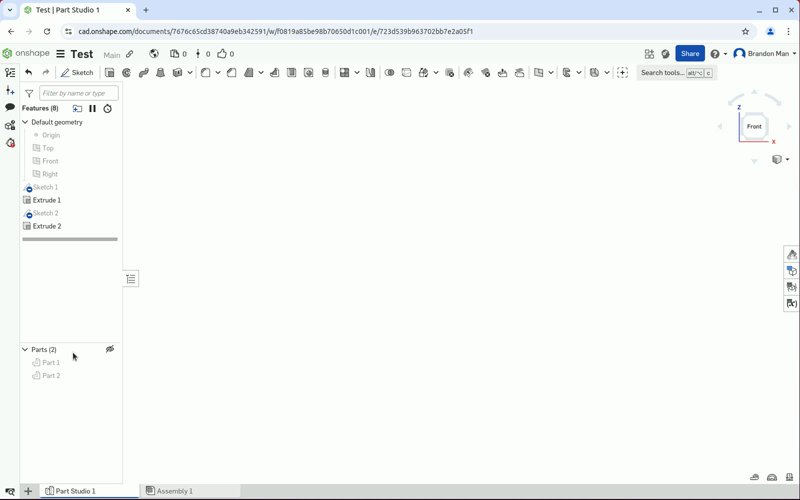
key(space)
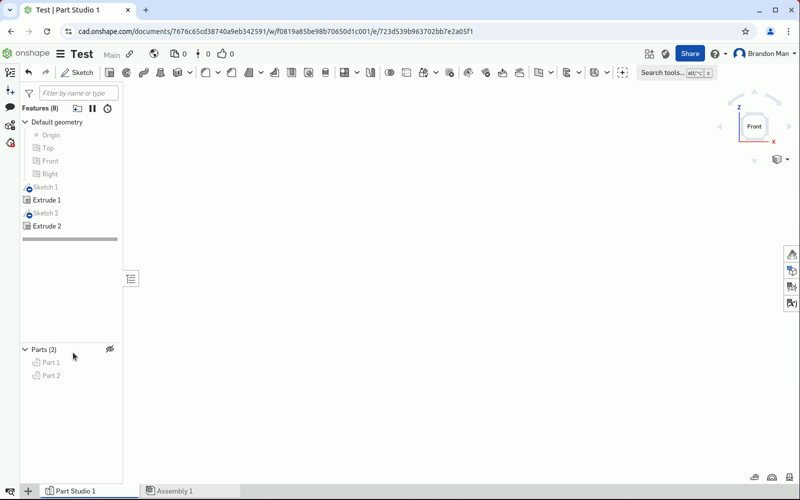
key_down(shift)
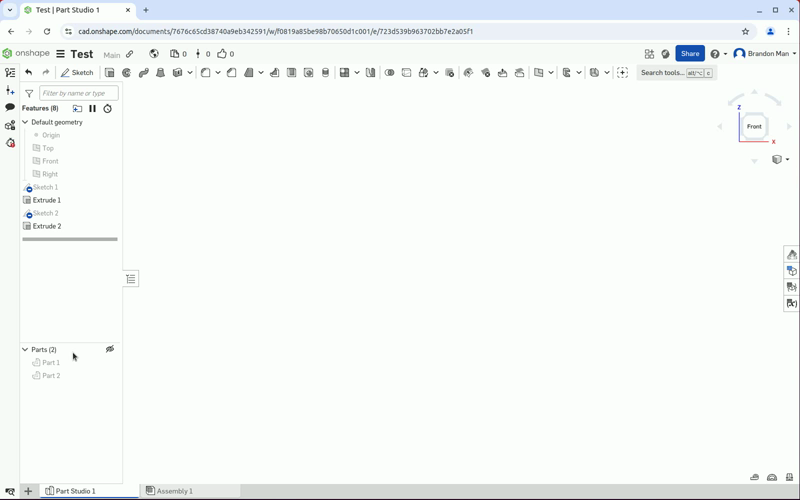
key(down)
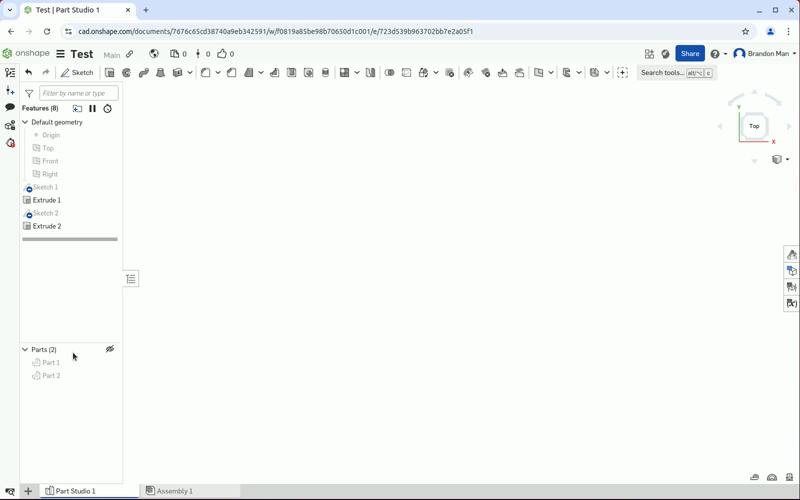
key_up(shift)
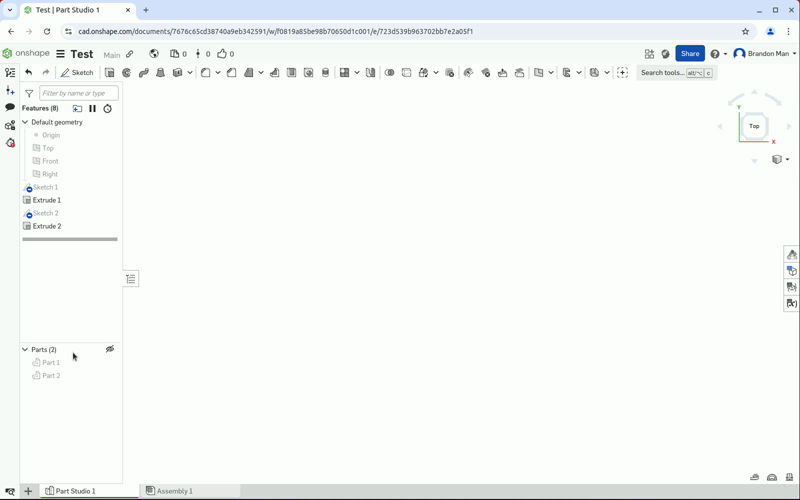
mouse_move(73, 352)
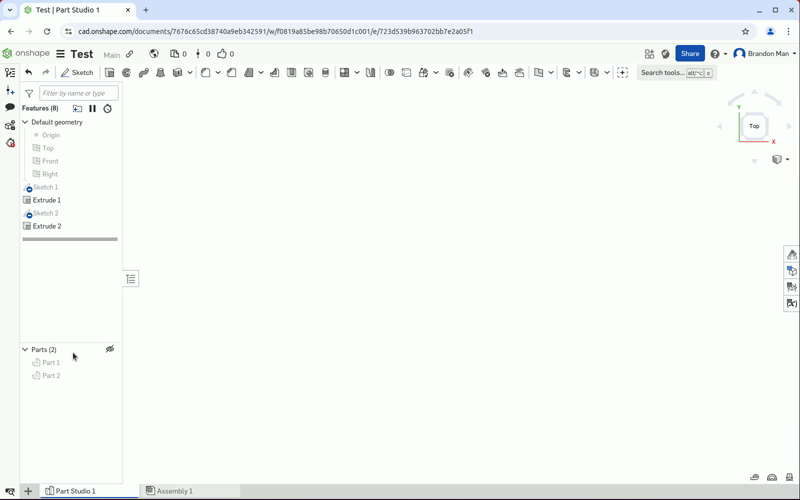
key(shift+y)
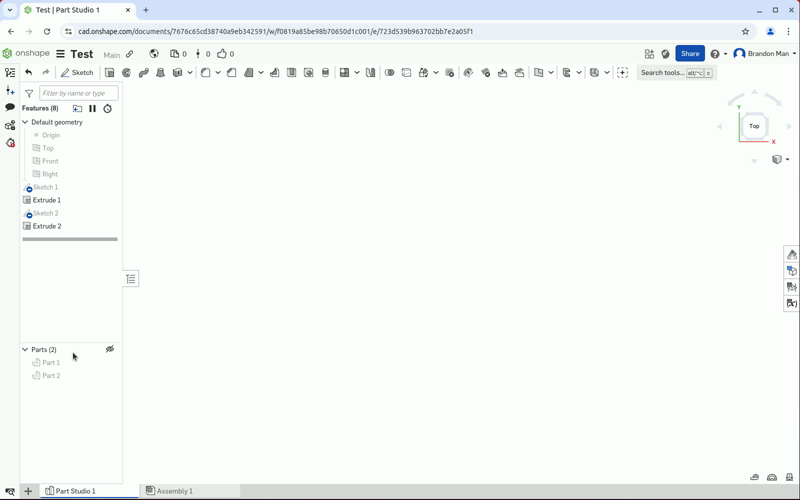
key(shift+s)
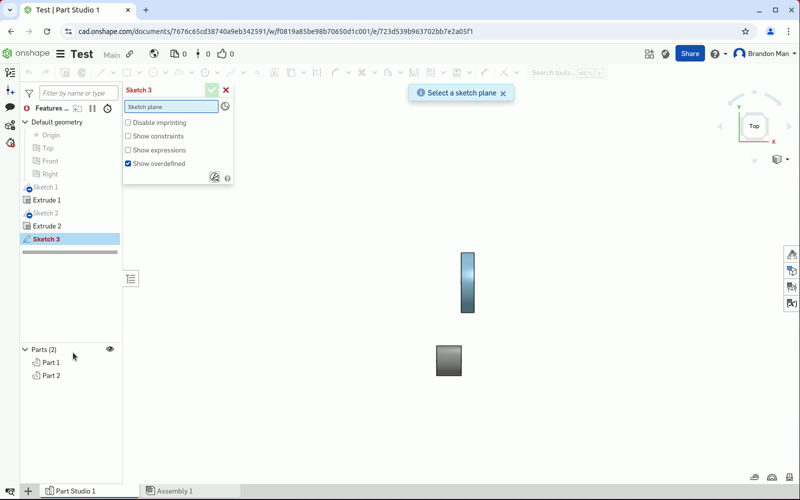
mouse_move(73, 150)
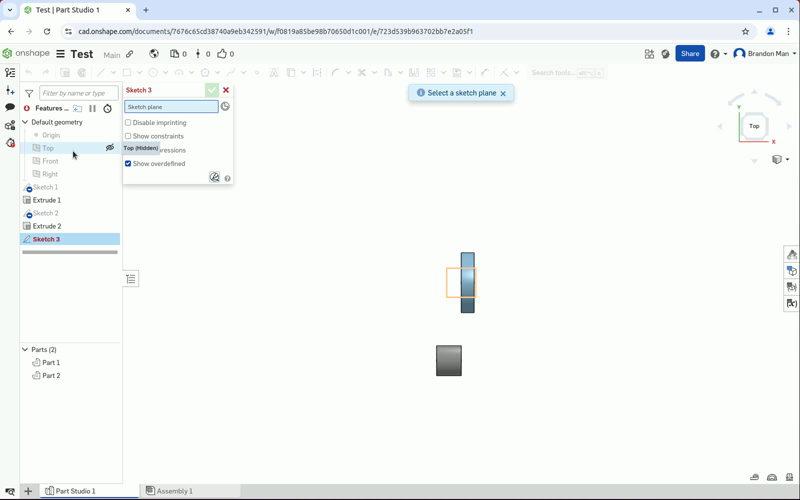
click(73, 150)
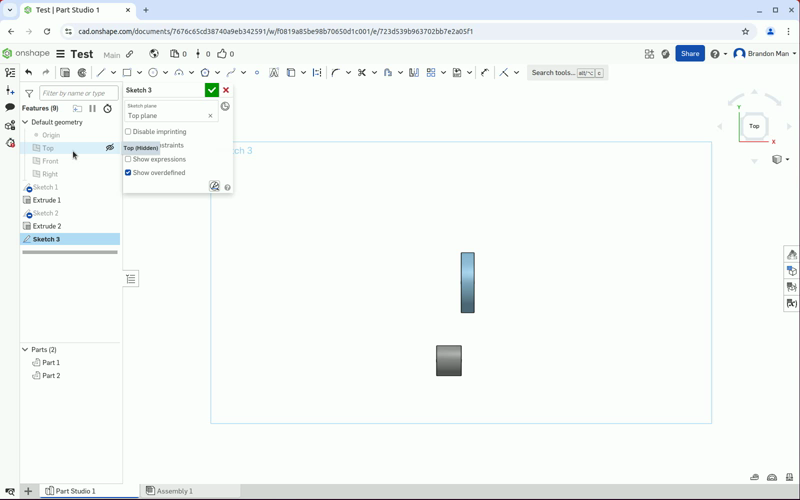
mouse_move(73, 352)
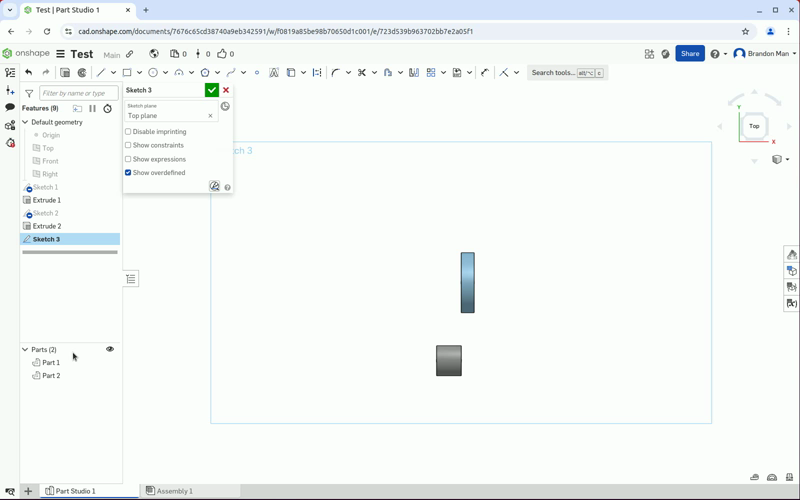
key(y)
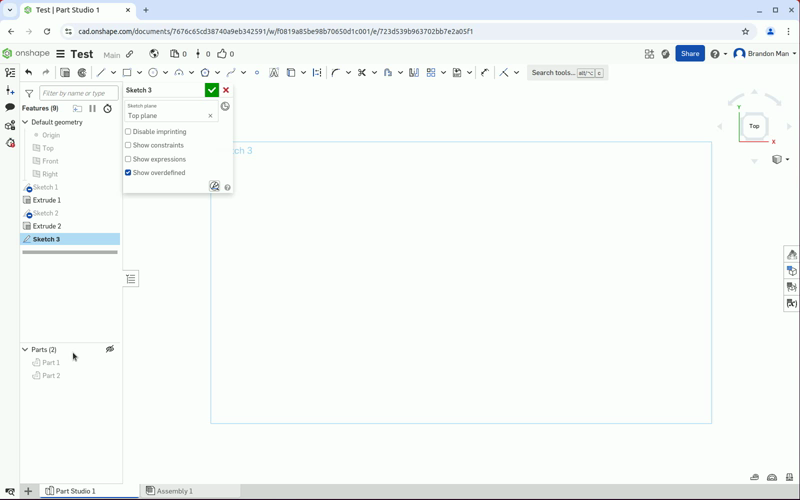
key(l)
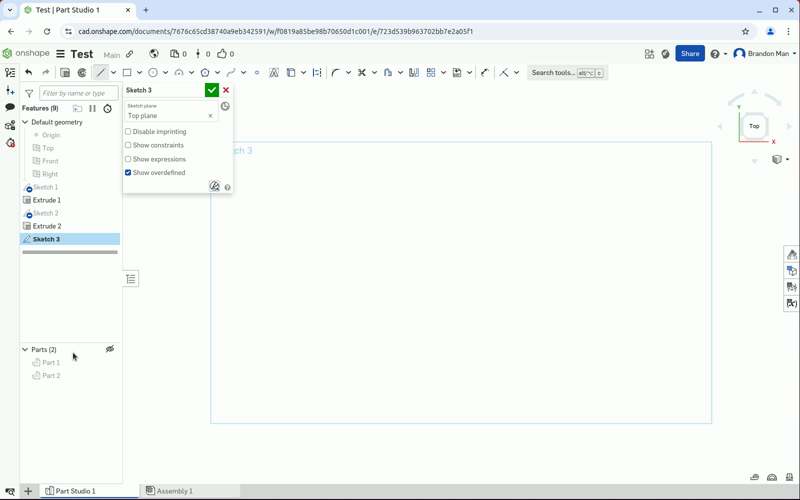
key_down(shift)
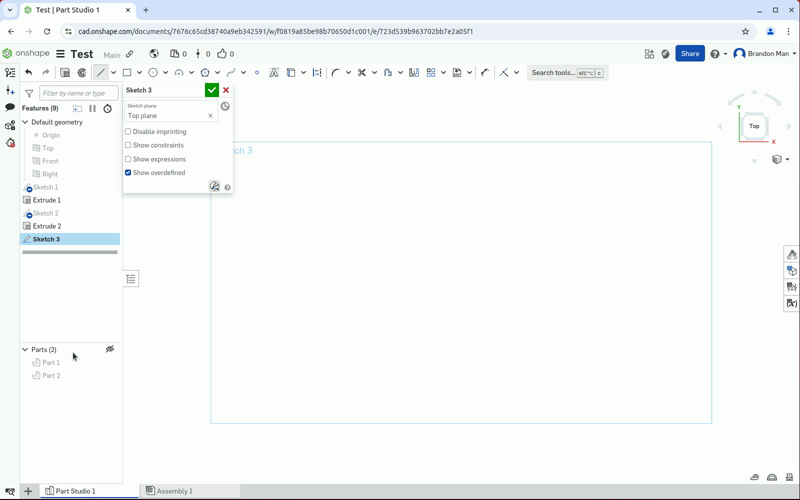
mouse_move(429, 282)
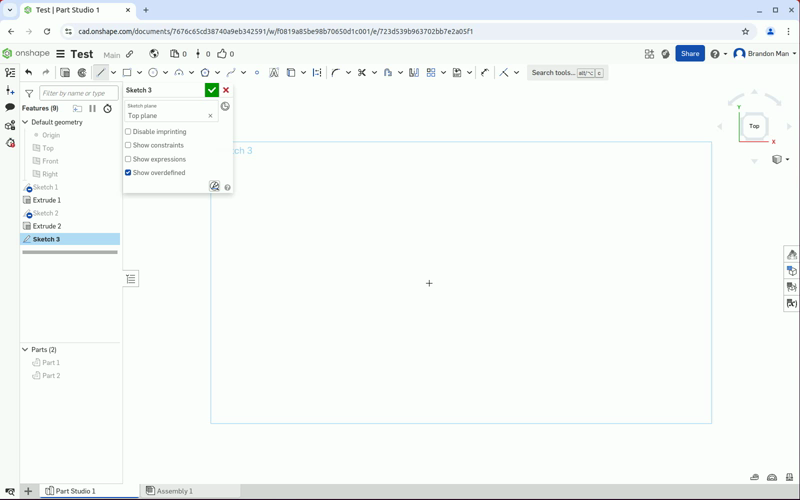
click(429, 282)
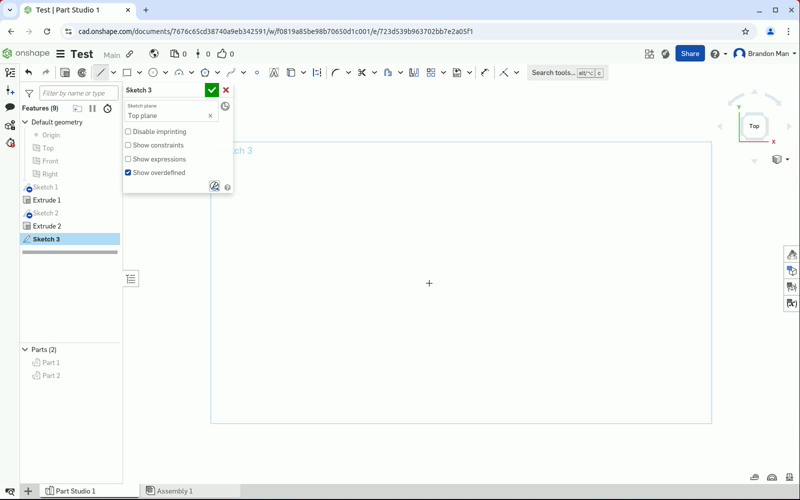
key_up(shift)
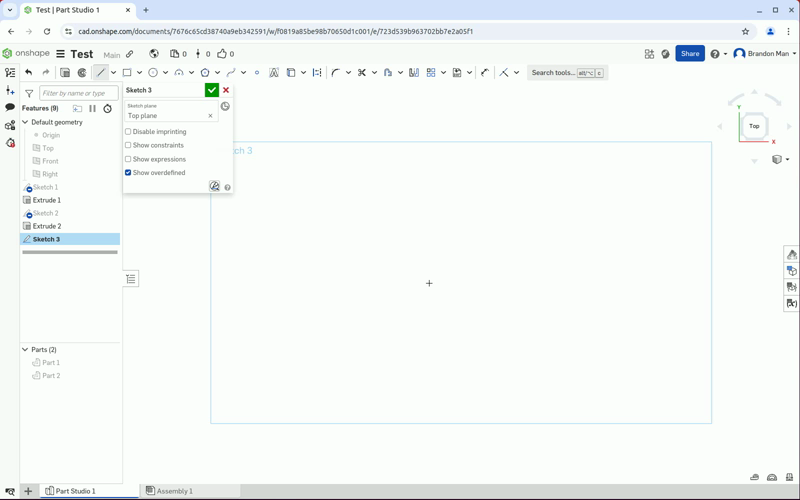
key_down(shift)
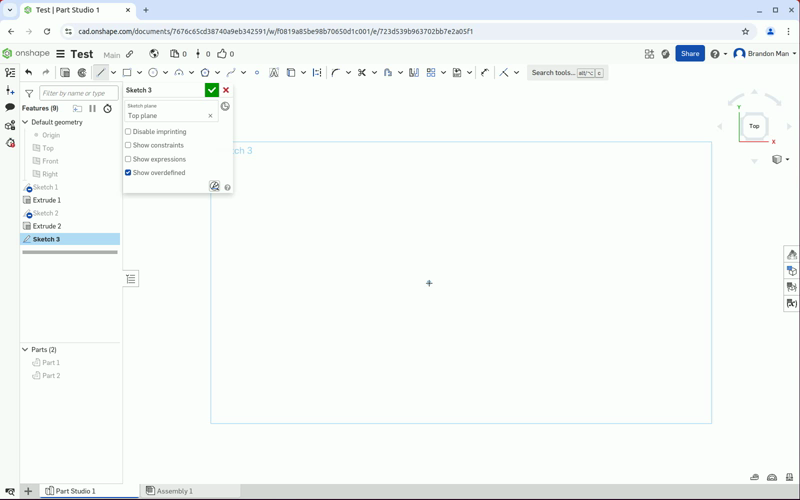
mouse_move(459, 282)
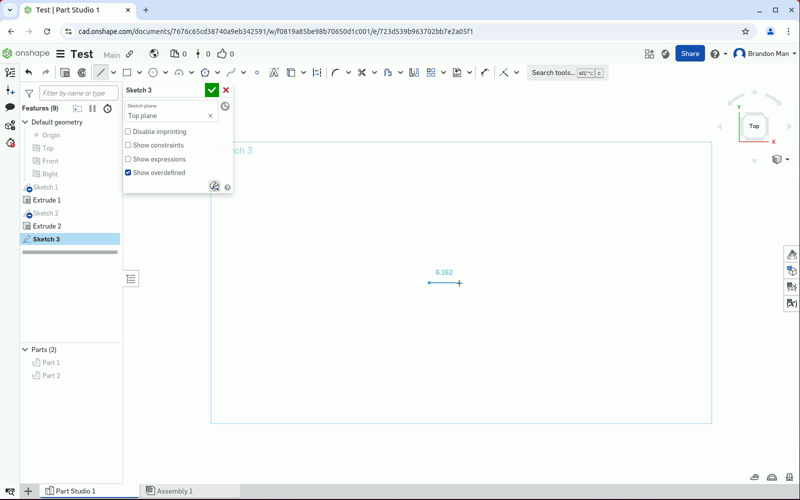
mouse_move(459, 282)
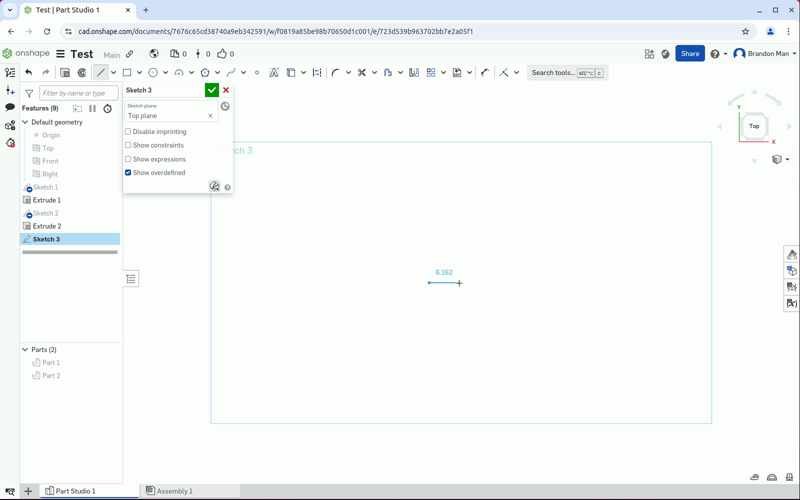
click(459, 282)
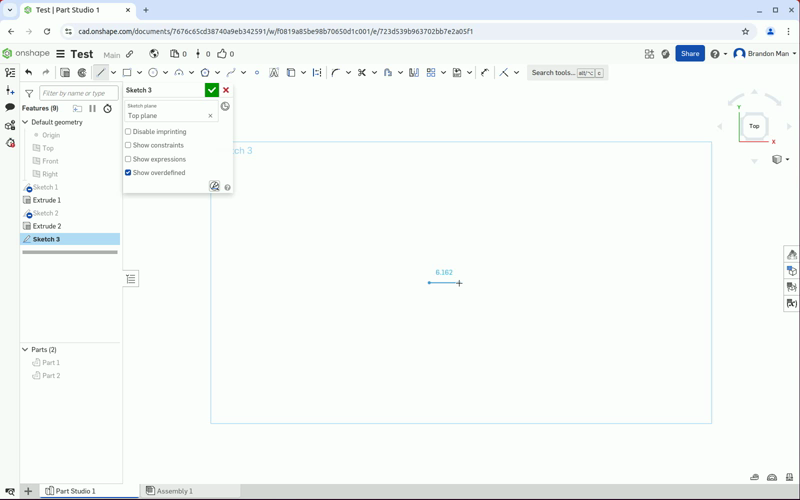
key_up(shift)
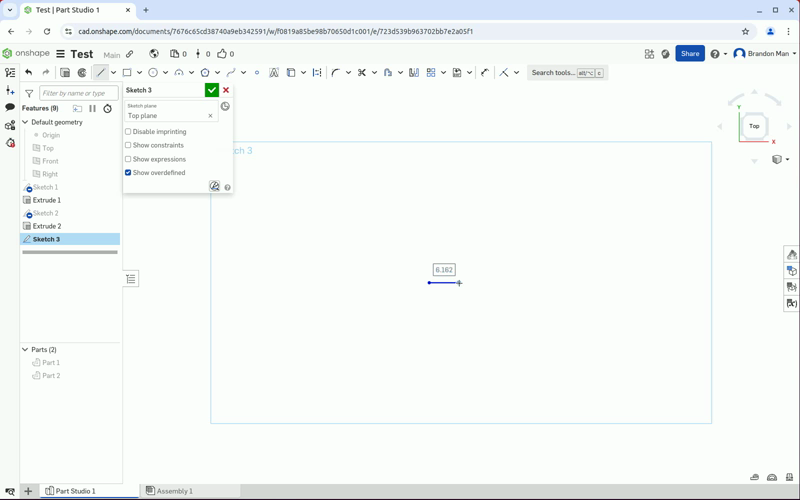
key_down(shift)
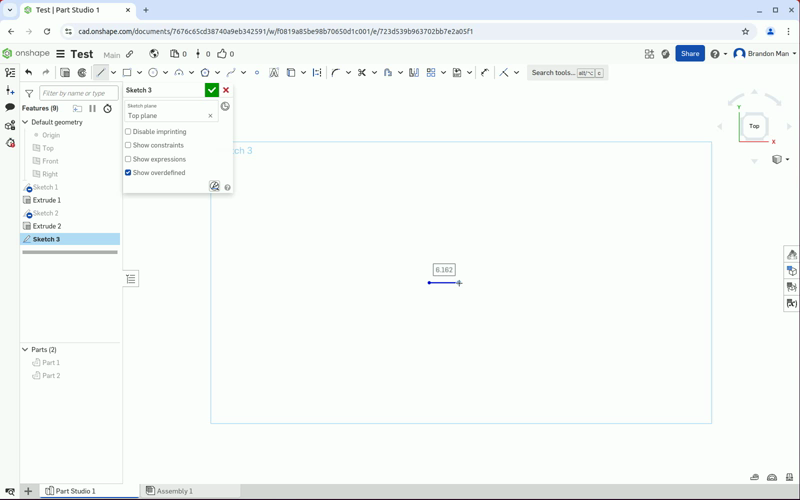
mouse_move(489, 282)
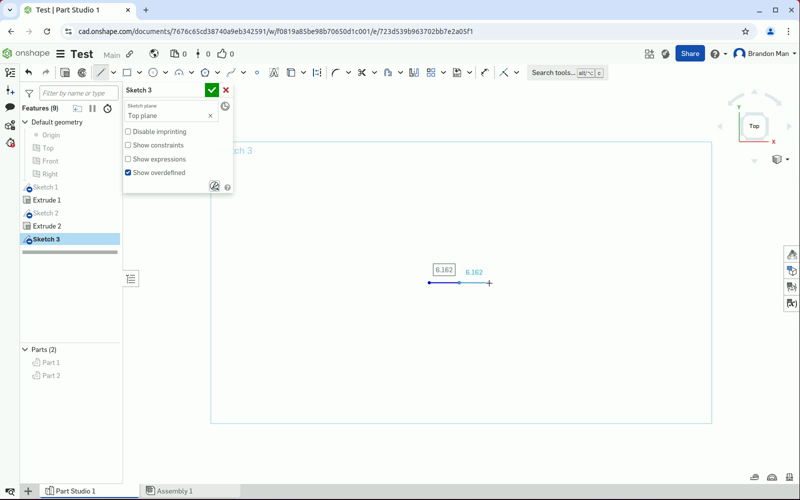
mouse_move(459, 275)
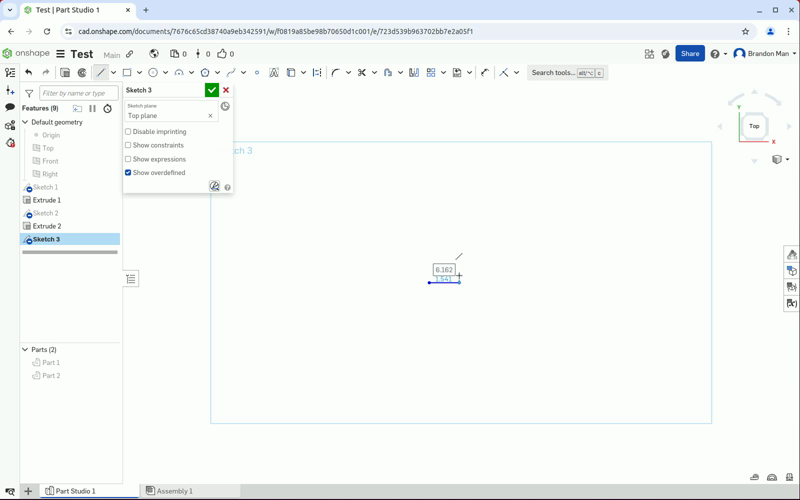
click(459, 275)
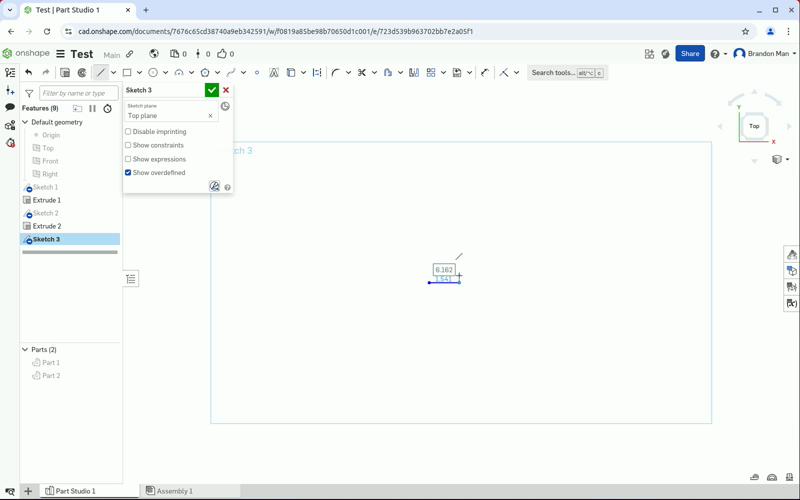
key_up(shift)
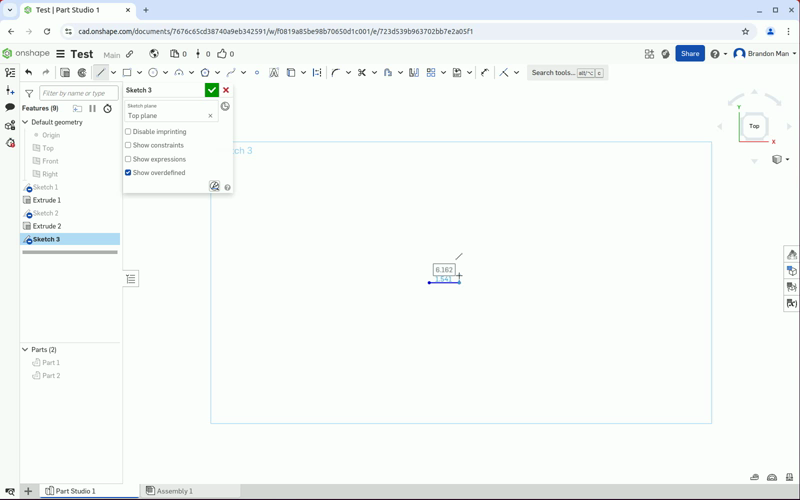
key_down(shift)
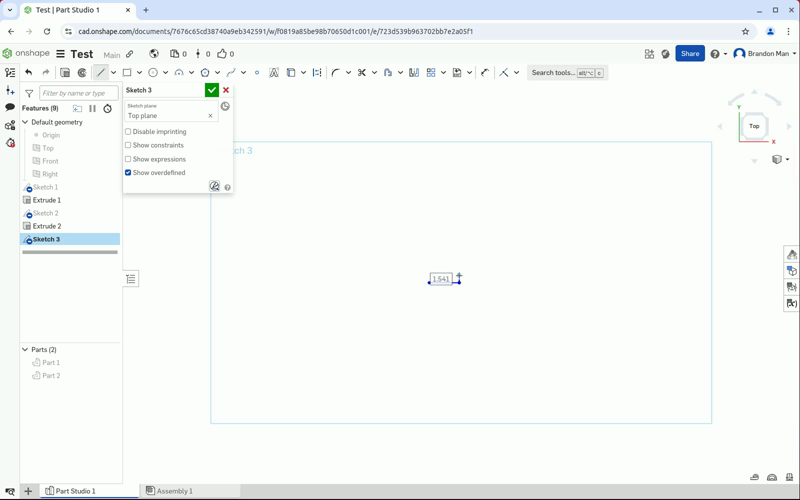
mouse_move(489, 275)
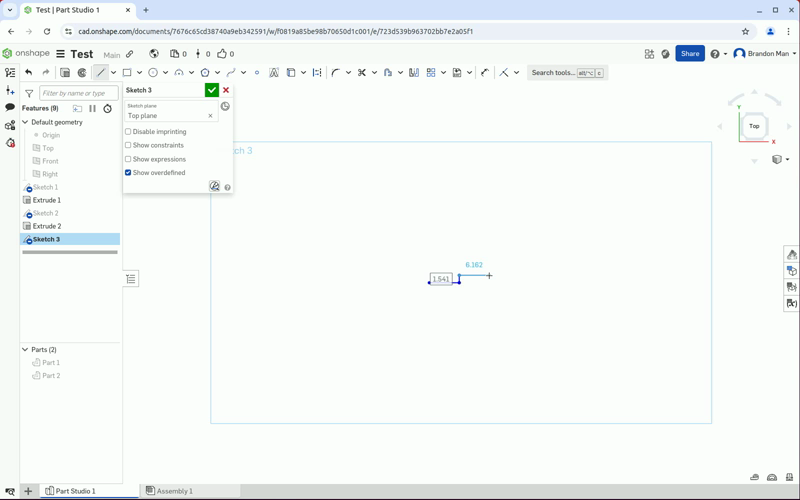
mouse_move(429, 275)
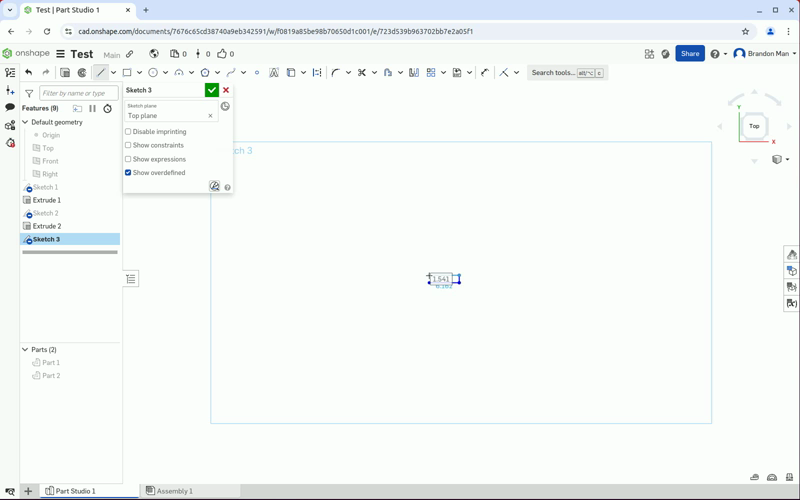
click(429, 275)
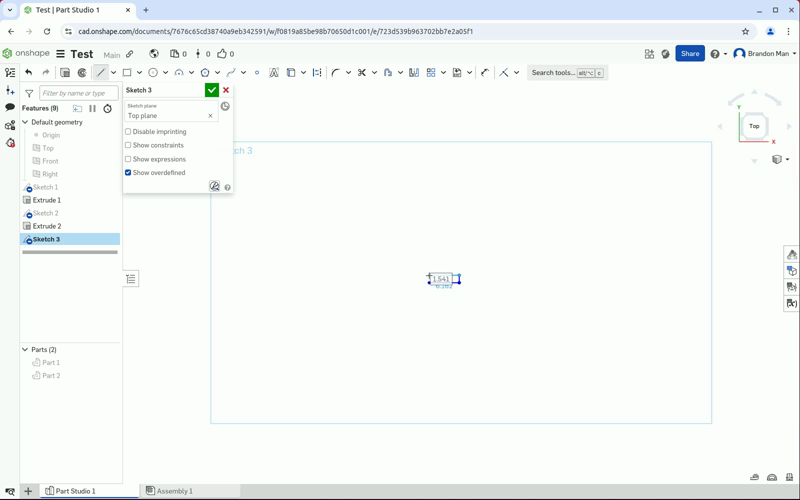
key_up(shift)
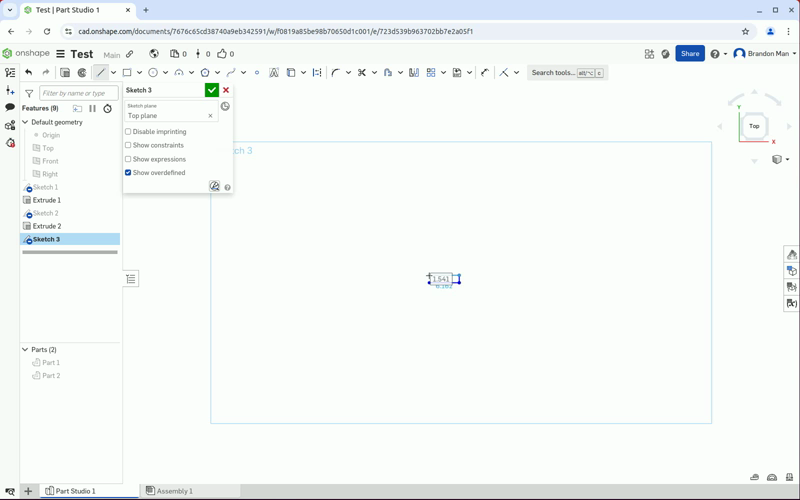
mouse_move(459, 275)
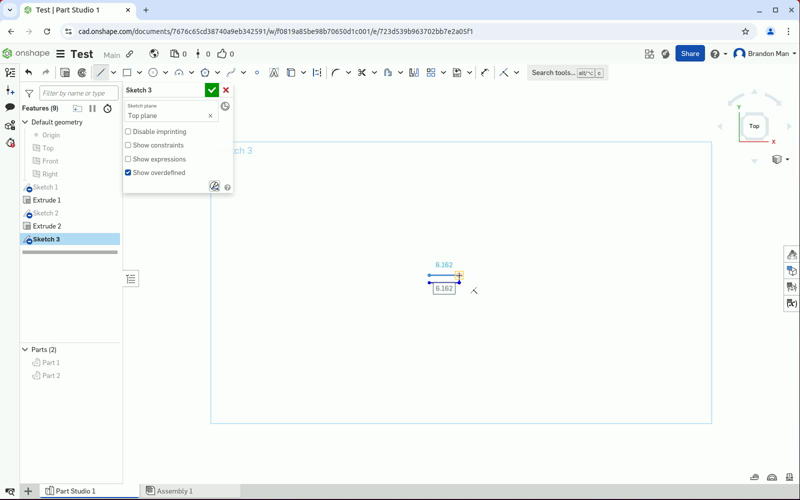
key_down(shift)
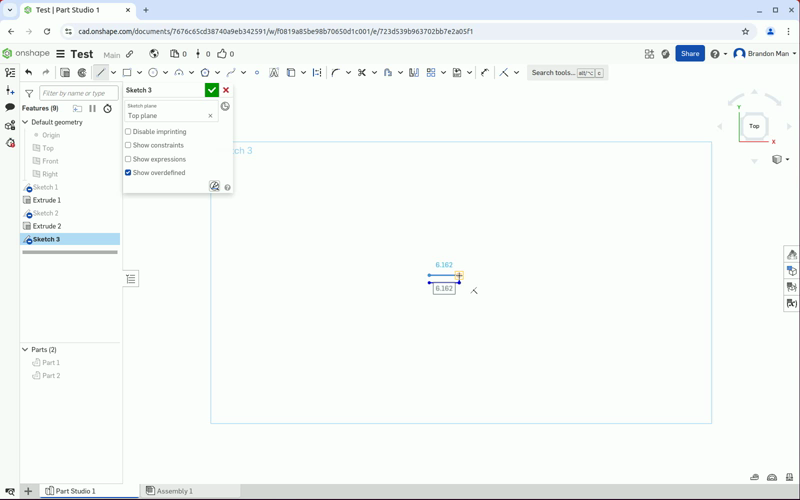
mouse_move(429, 282)
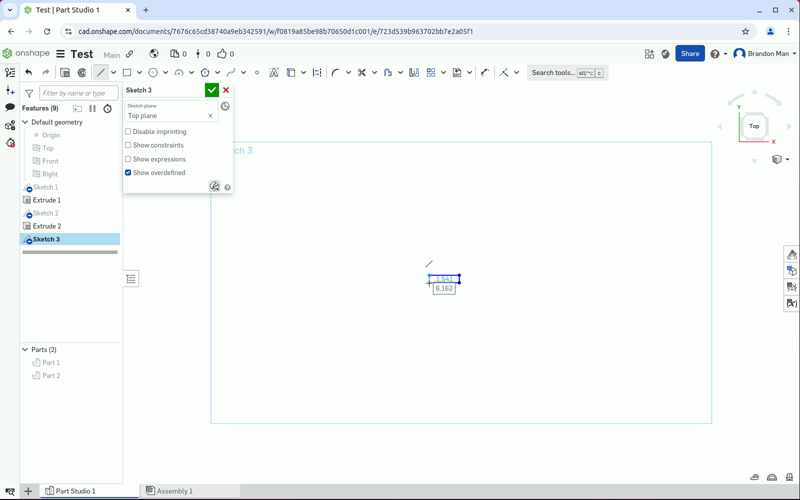
key_up(shift)
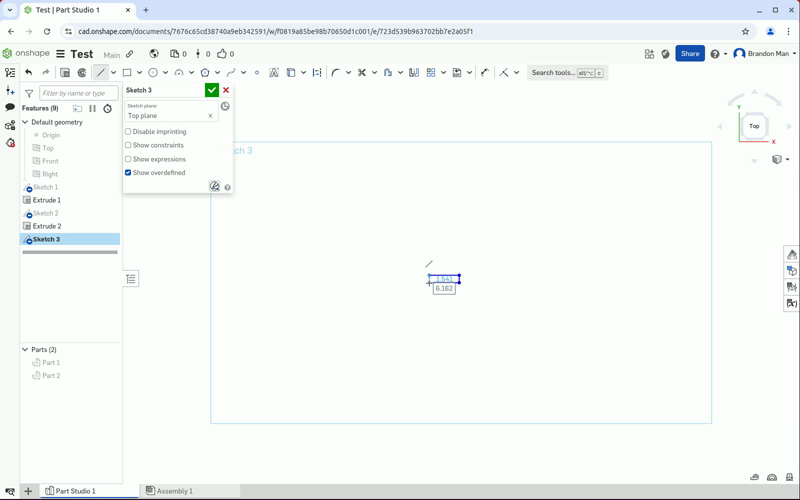
click(429, 282)
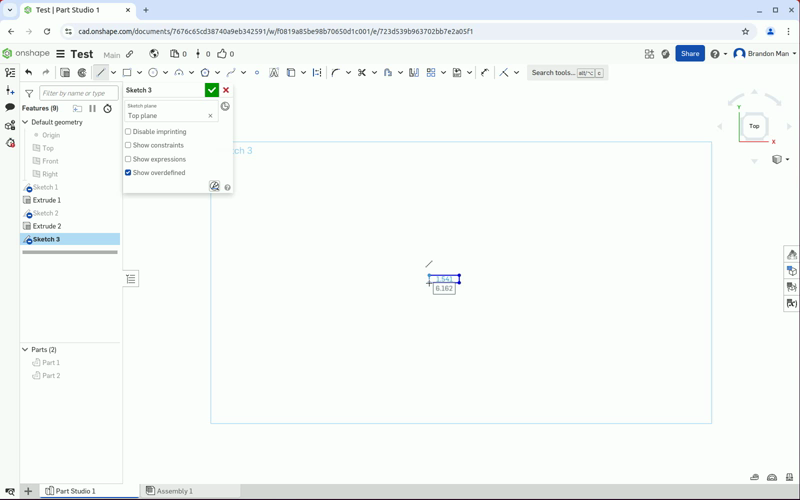
key(esc)
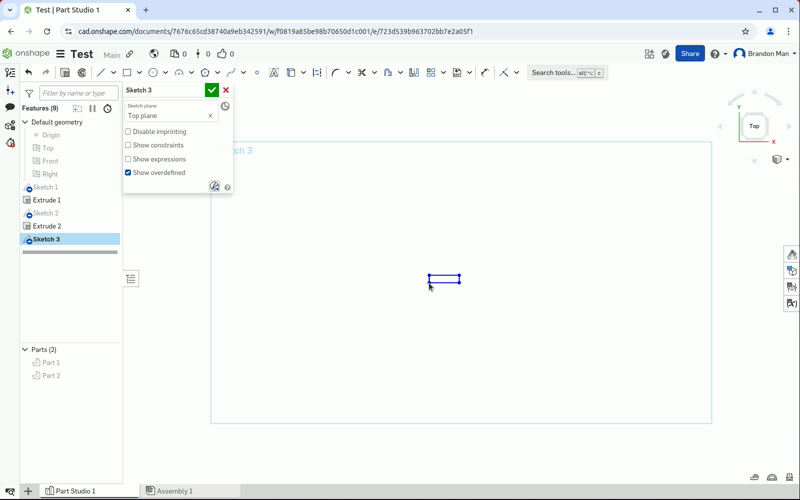
mouse_move(444, 281)
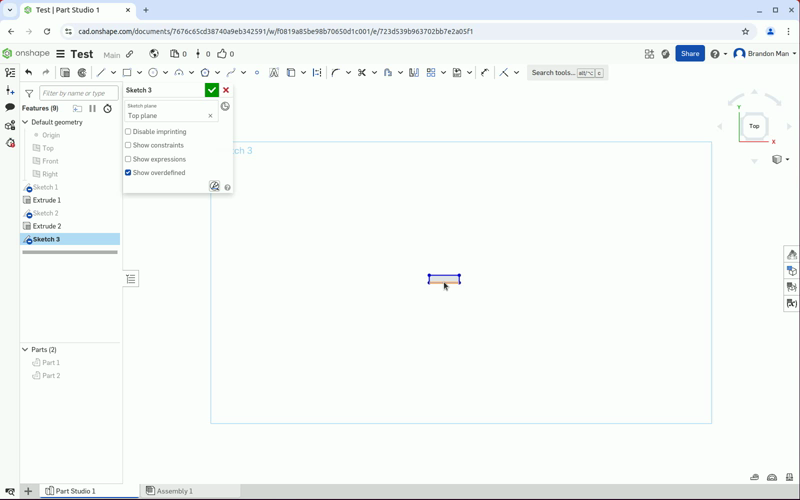
scroll(6)
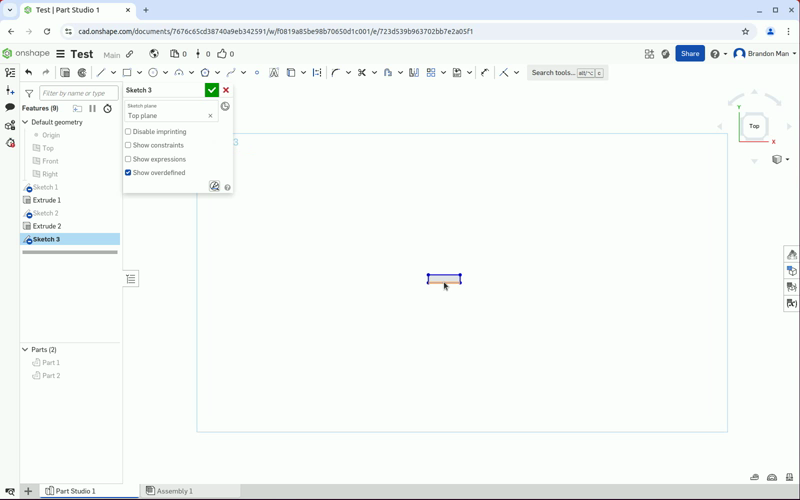
scroll(6)
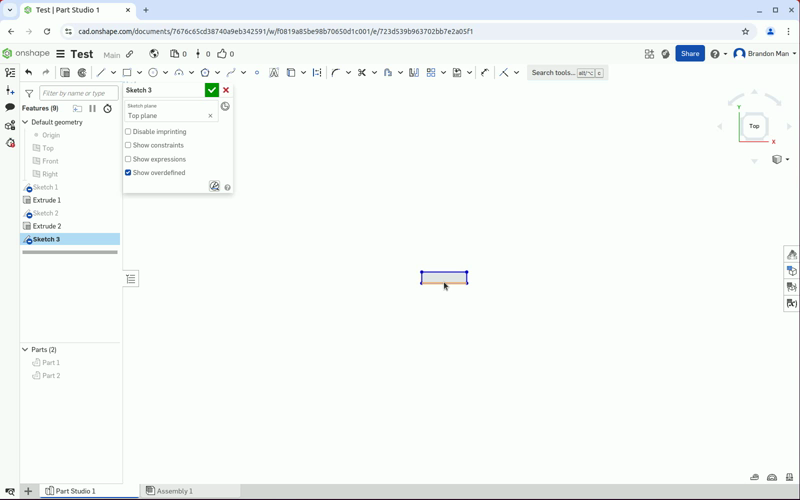
scroll(6)
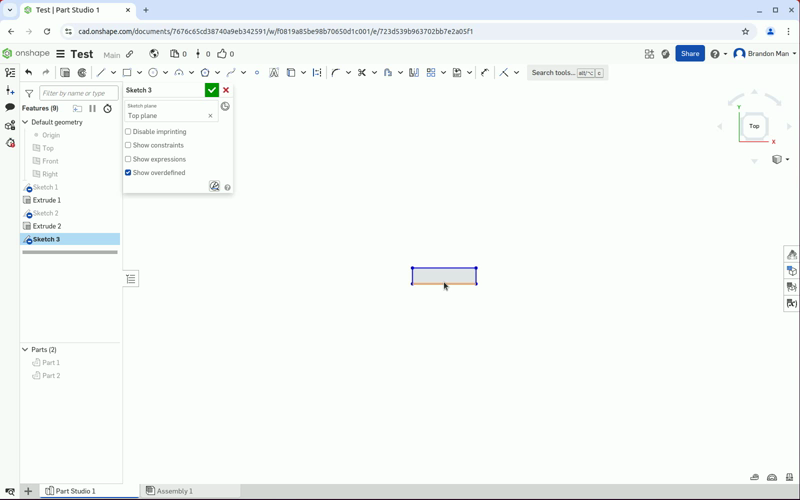
scroll(6)
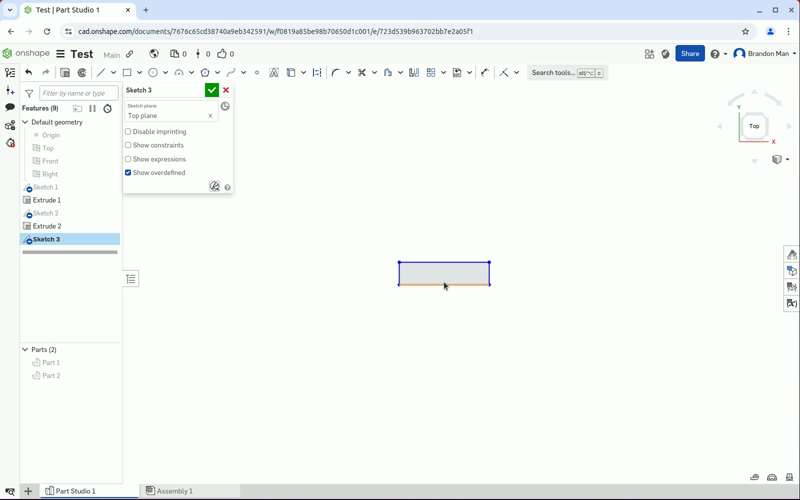
scroll(6)
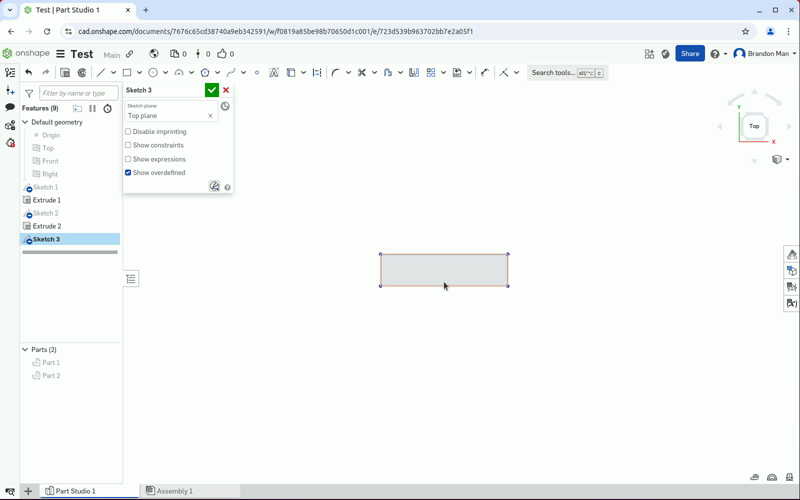
scroll(6)
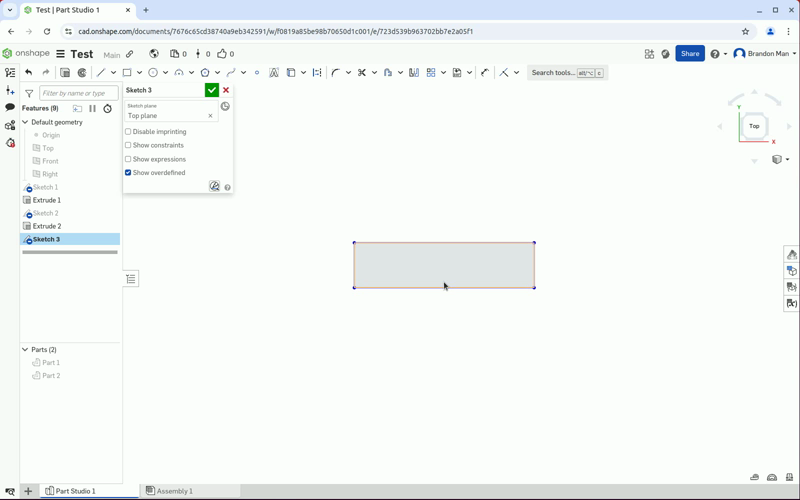
scroll(6)
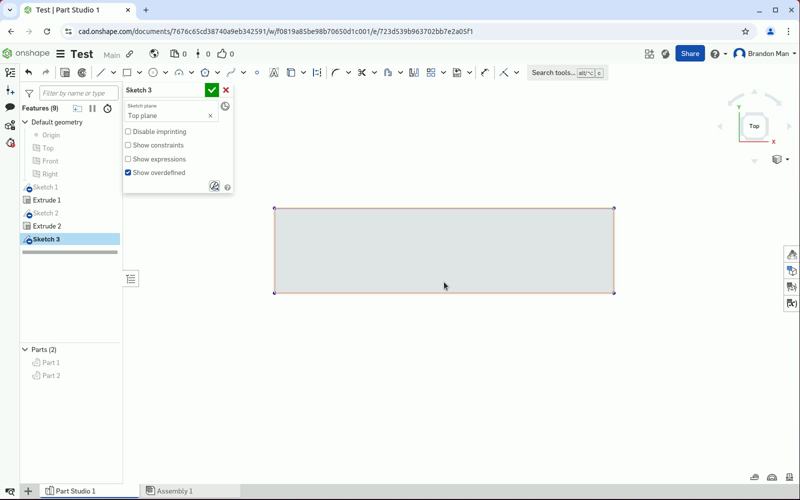
click(444, 281)
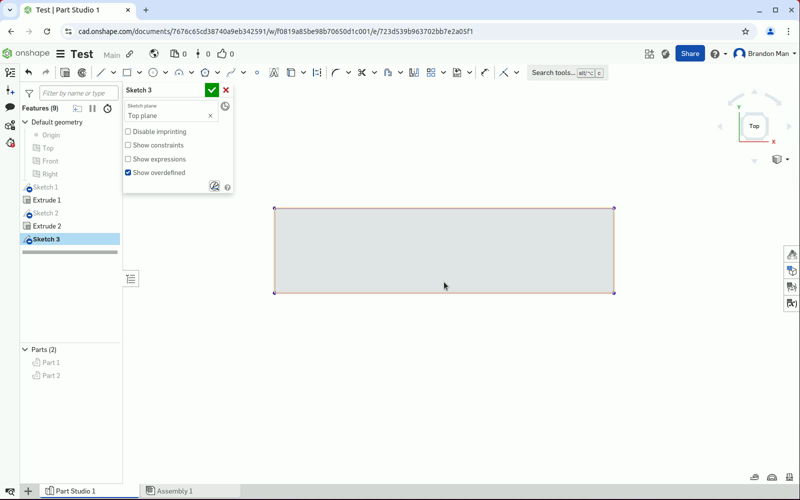
scroll(-6)
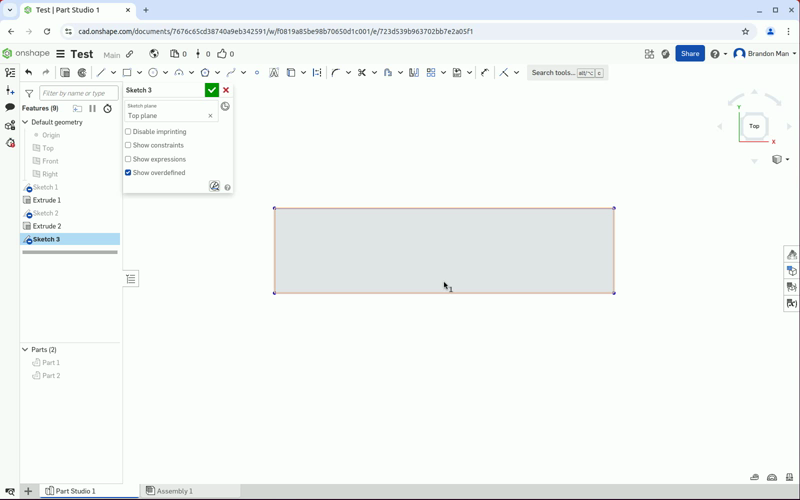
scroll(-6)
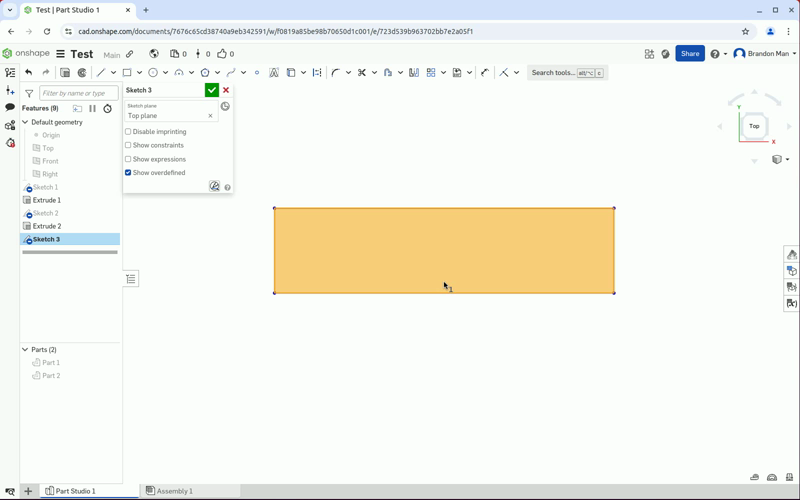
scroll(-6)
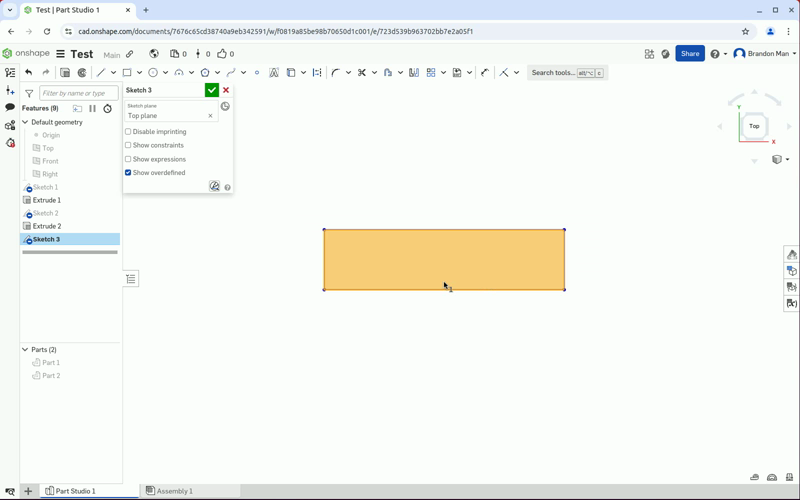
scroll(-6)
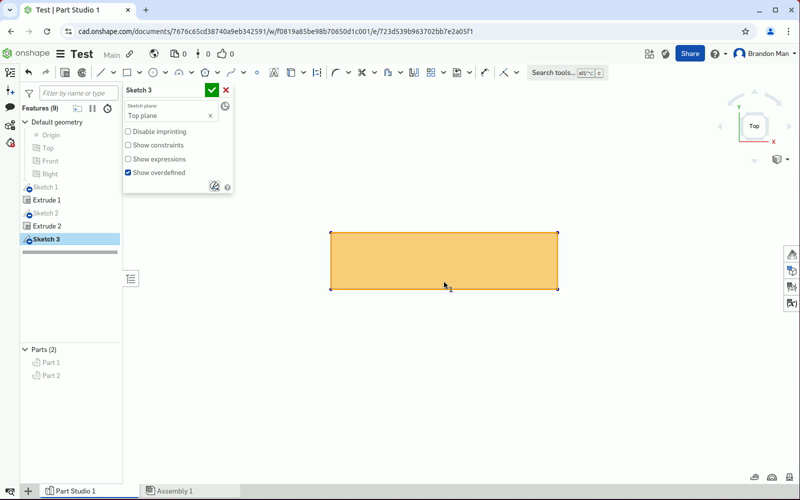
scroll(-6)
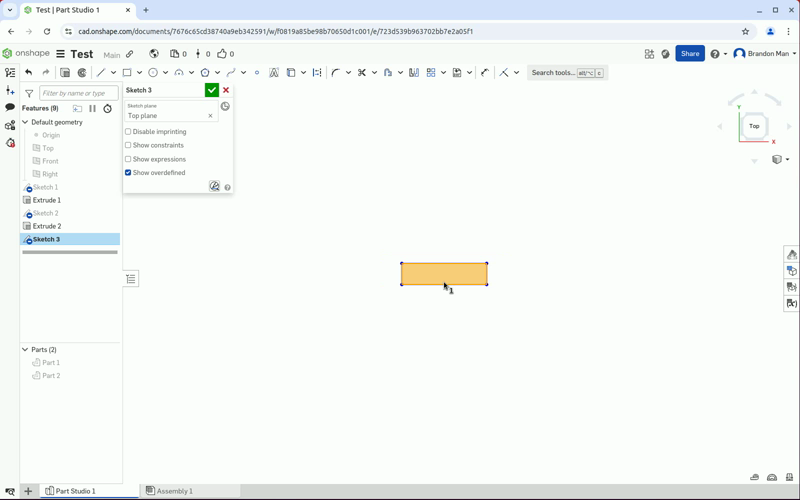
scroll(-6)
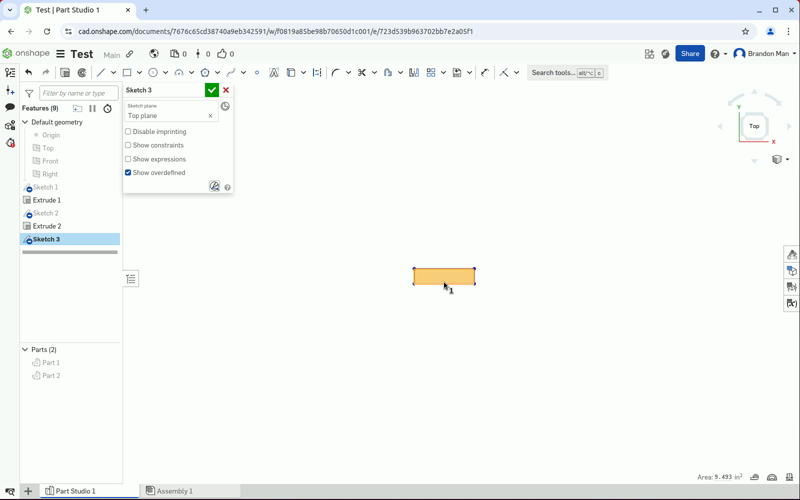
scroll(-6)
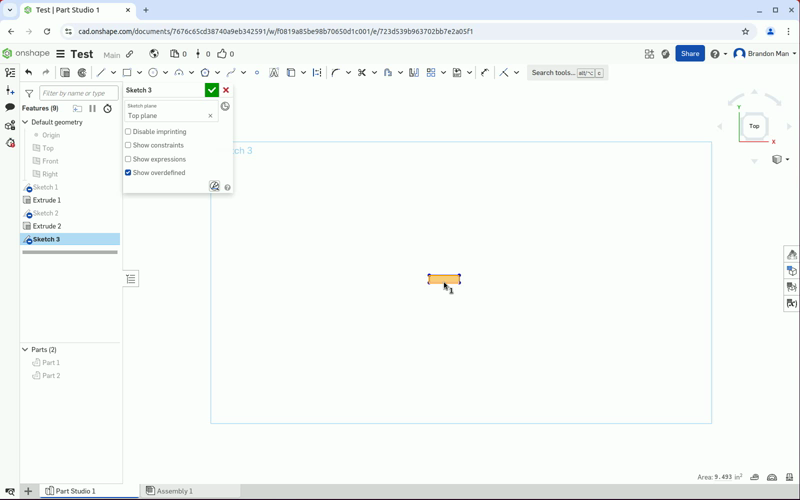
mouse_move(73, 352)
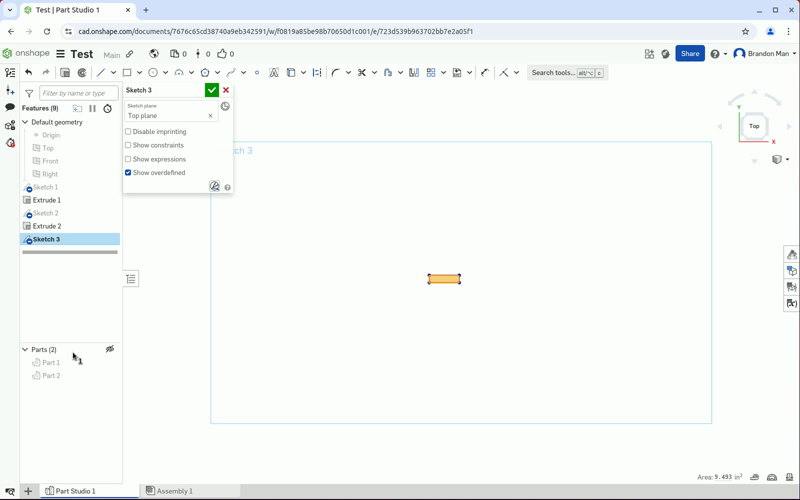
key(shift+y)
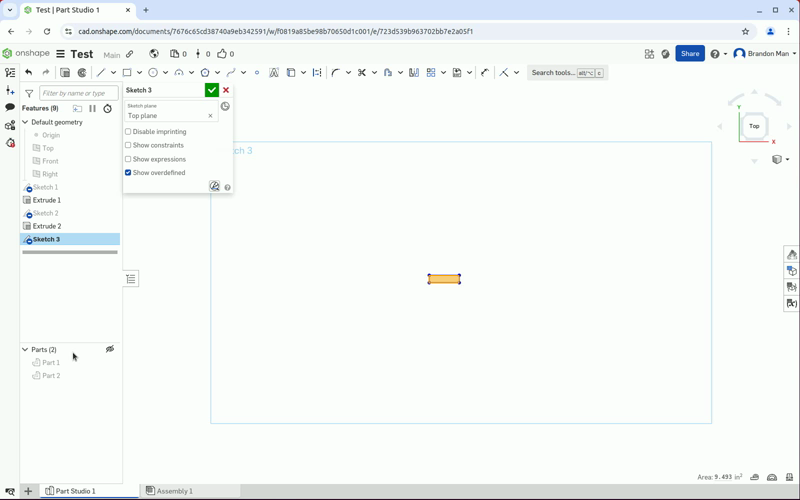
key(shift+e)
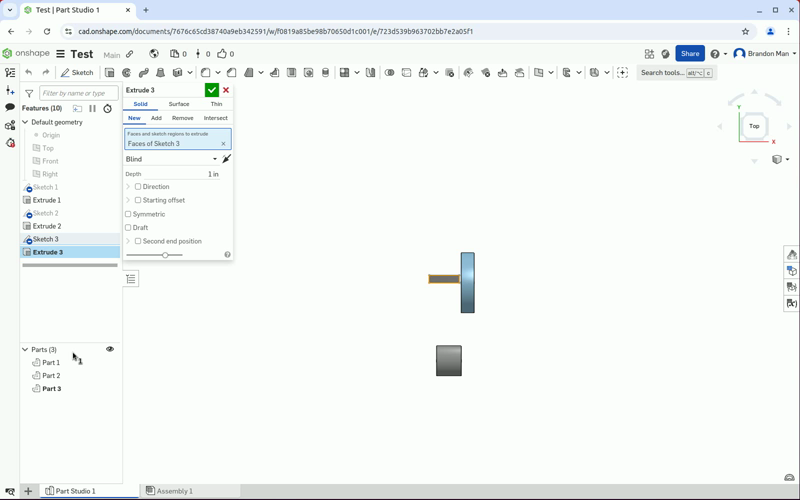
mouse_move(143, 106)
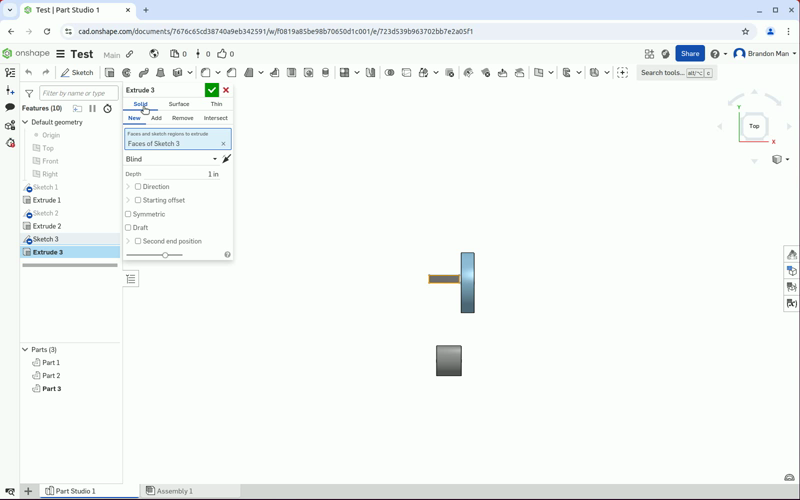
click(143, 106)
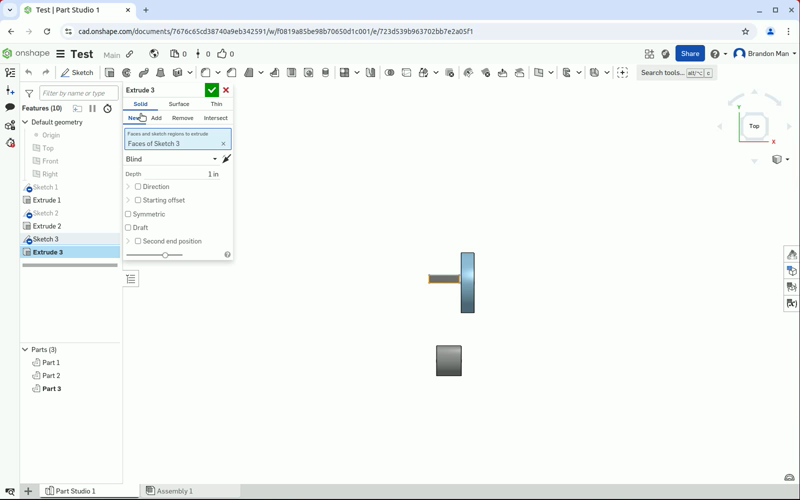
mouse_move(137, 120)
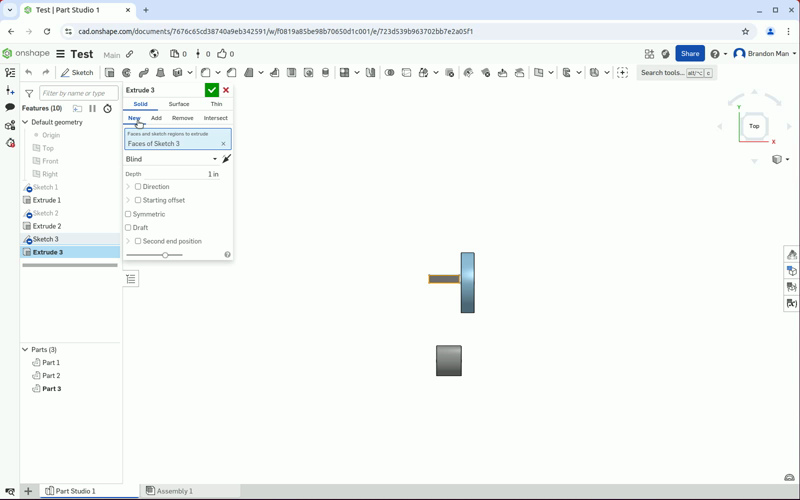
click(137, 120)
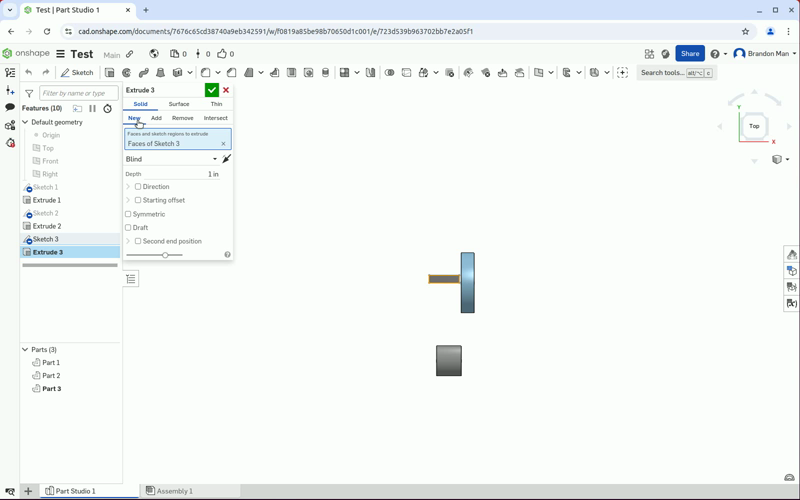
key(tab, 4)
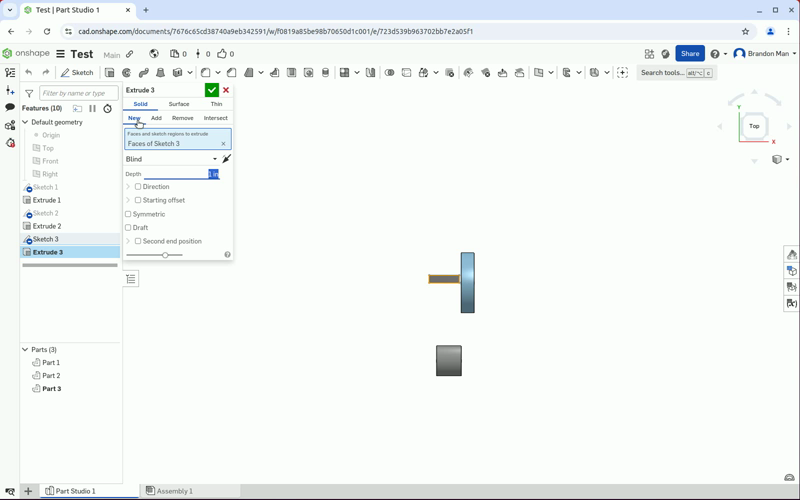
text(3.129)
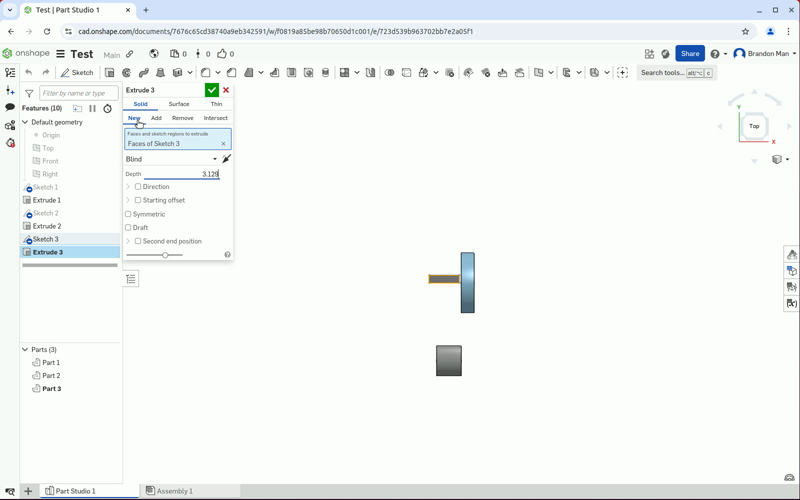
key(enter)
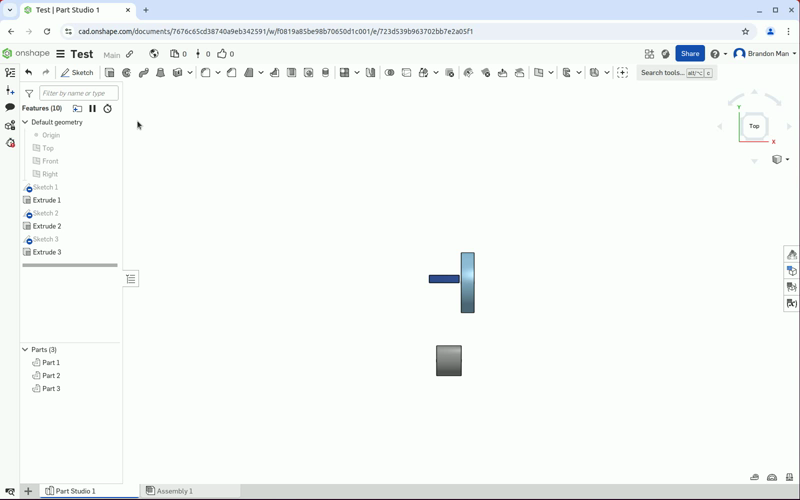
key(shift+h)
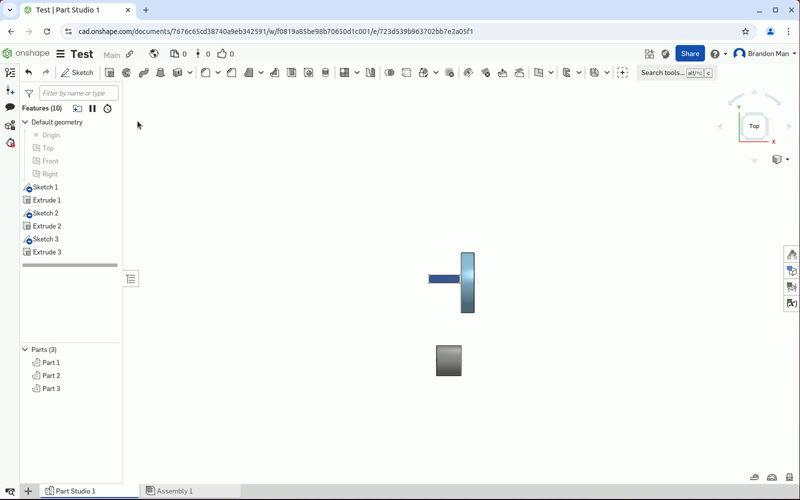
key(shift+h)
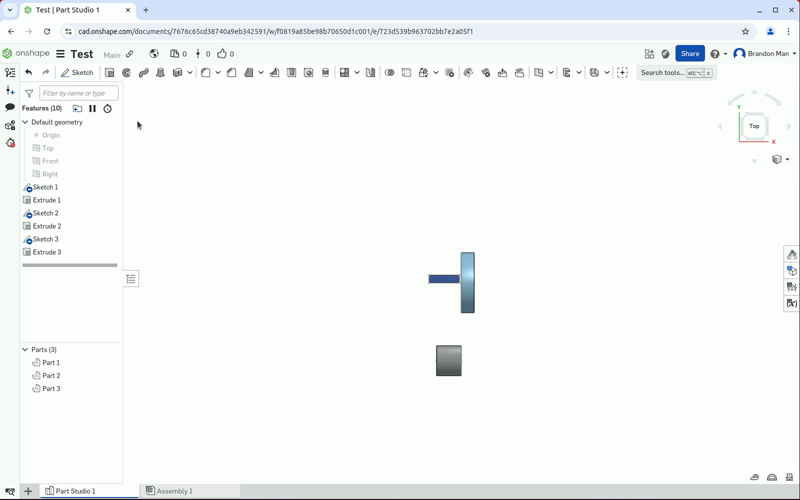
key(shift+7)
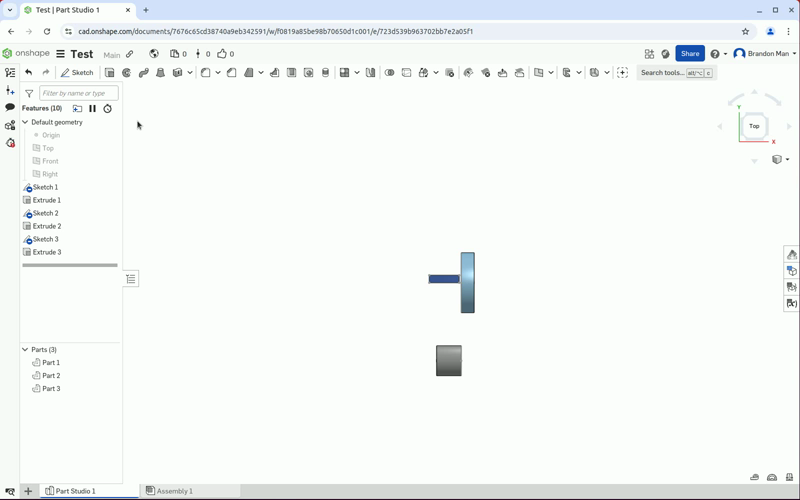
key(up, 3)
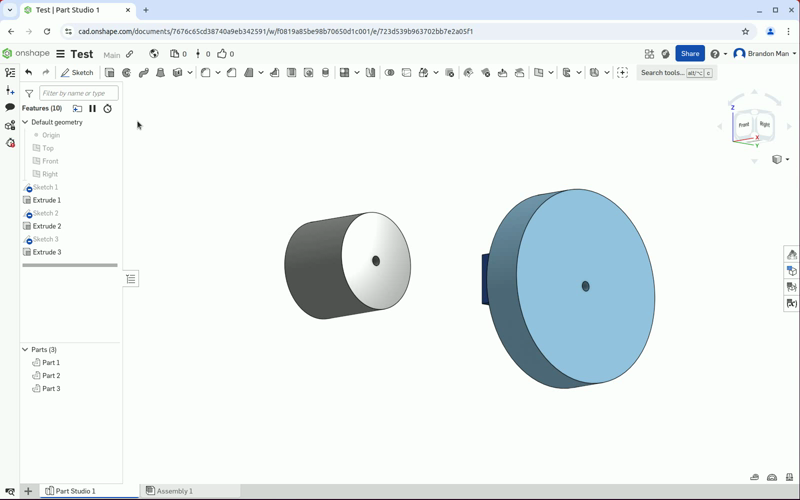
key(left, 3)
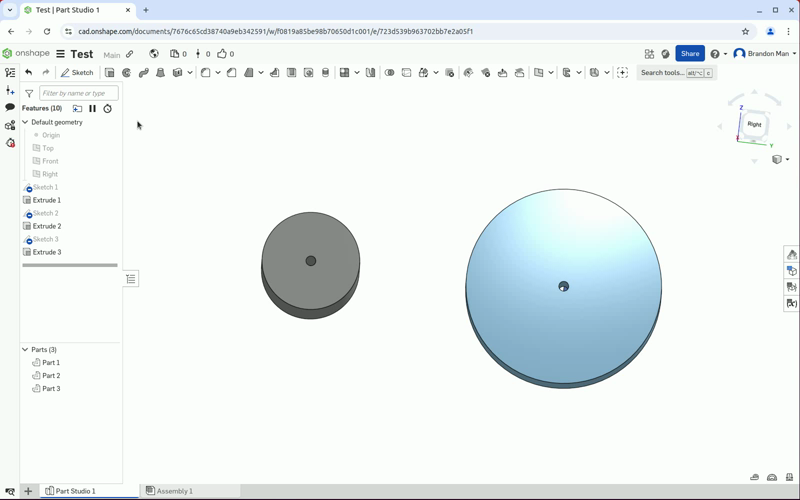
key(right, 3)
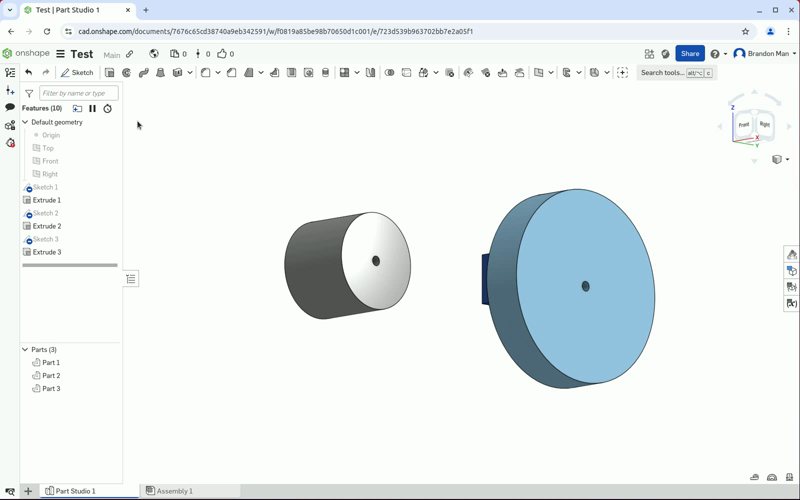
key(down, 3)
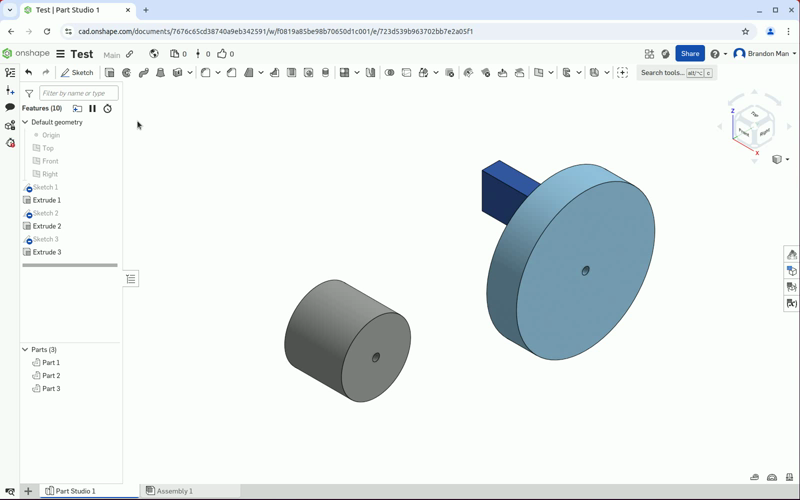
mouse_move(73, 189)
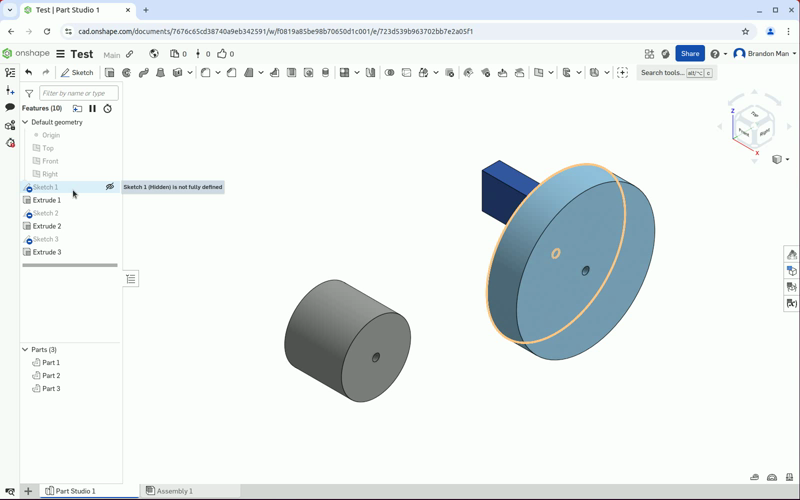
click(73, 189)